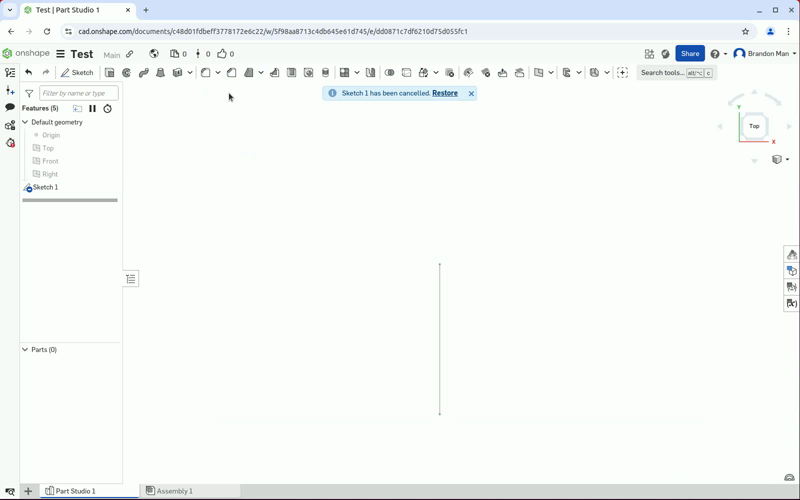
key(shift+h)
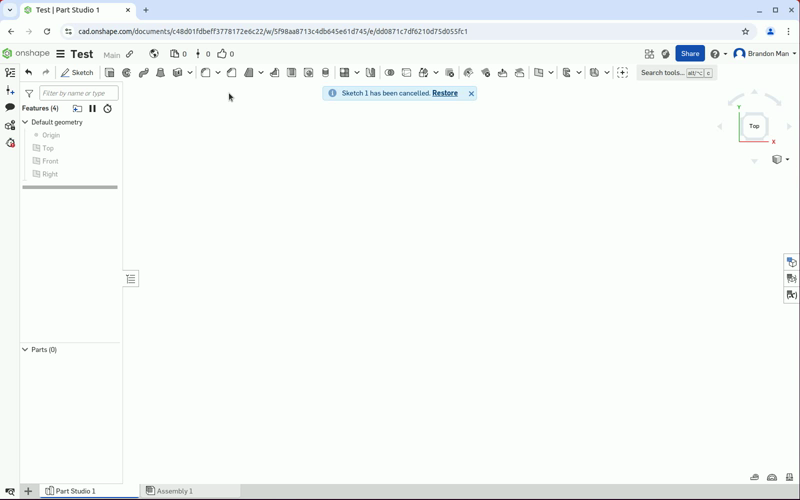
mouse_move(73, 352)
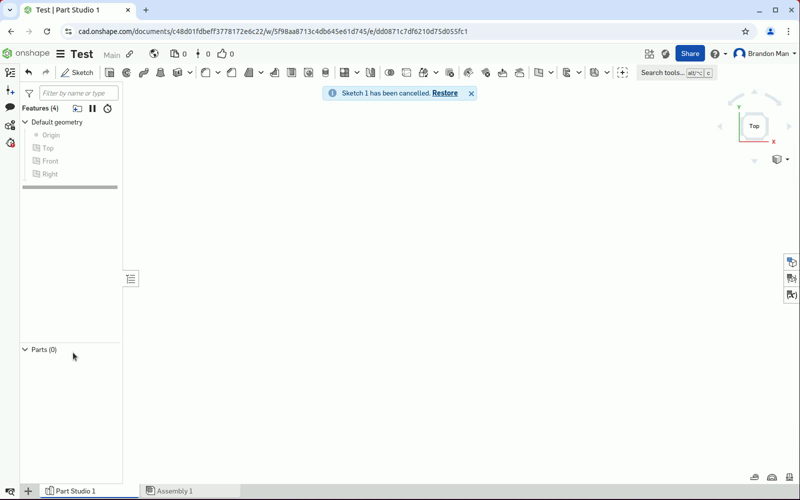
key(y)
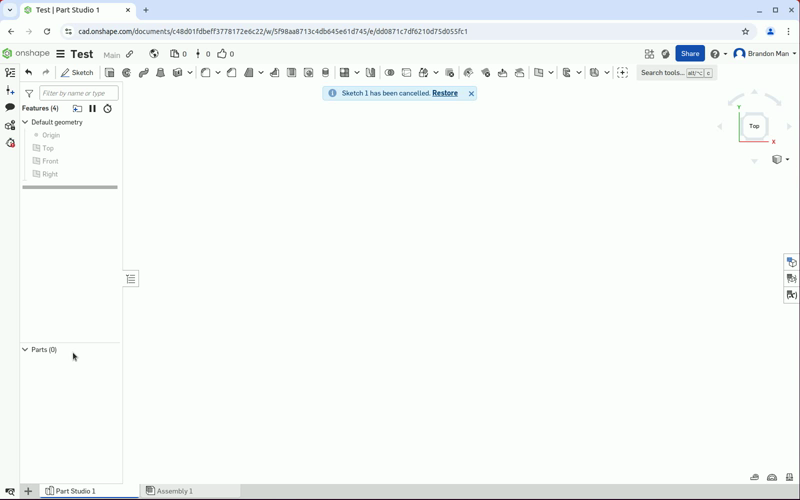
key(shift+p)
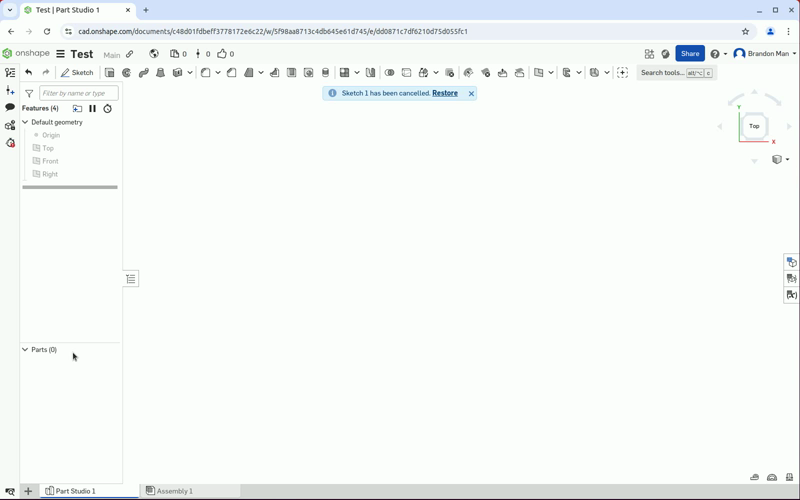
key(space)
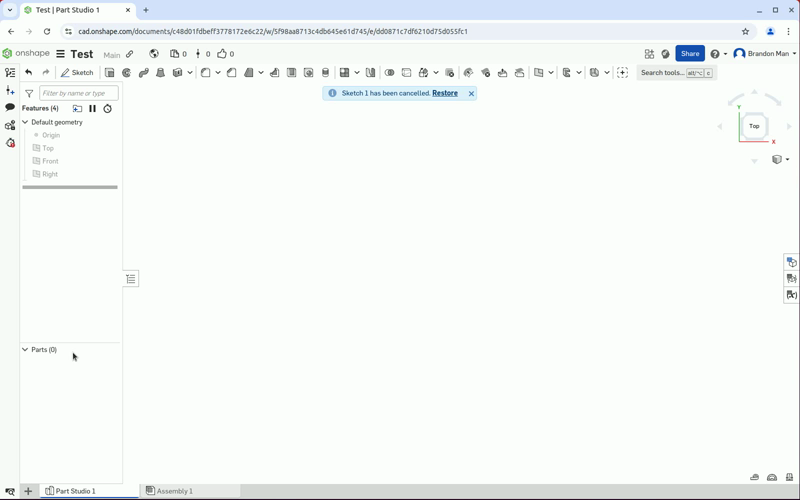
key_down(shift)
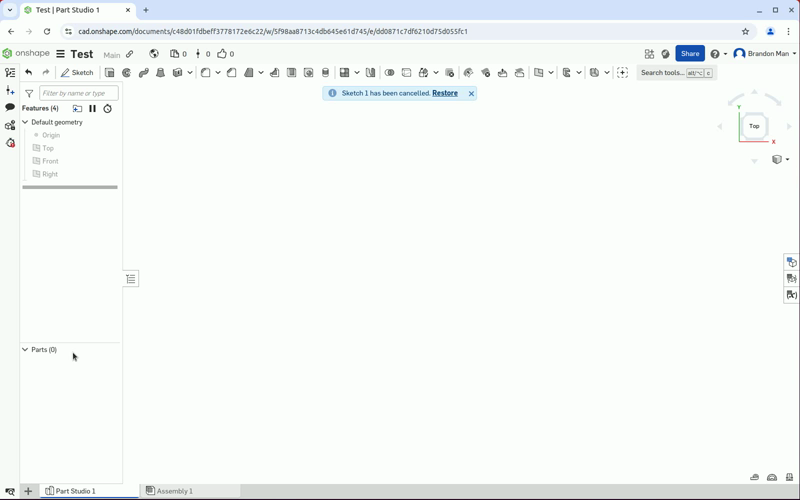
key(up)
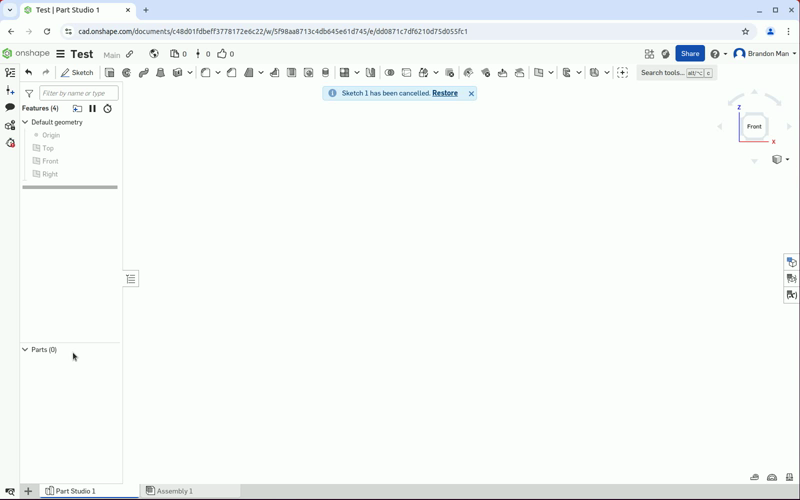
key_up(shift)
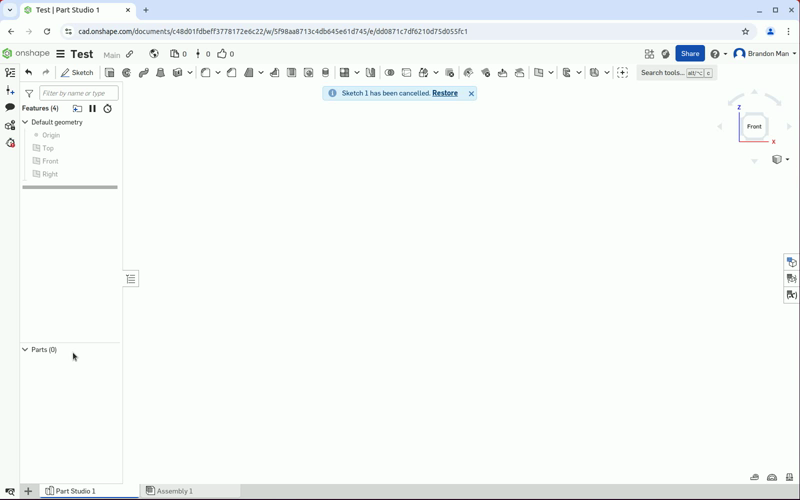
mouse_move(73, 352)
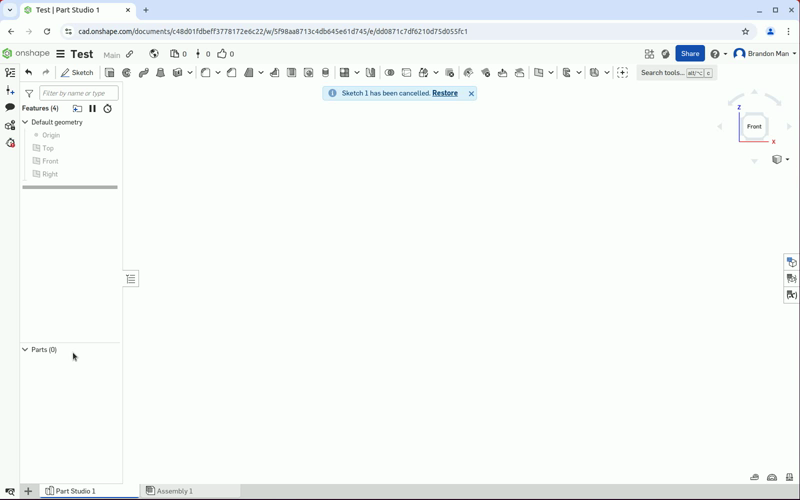
key(shift+y)
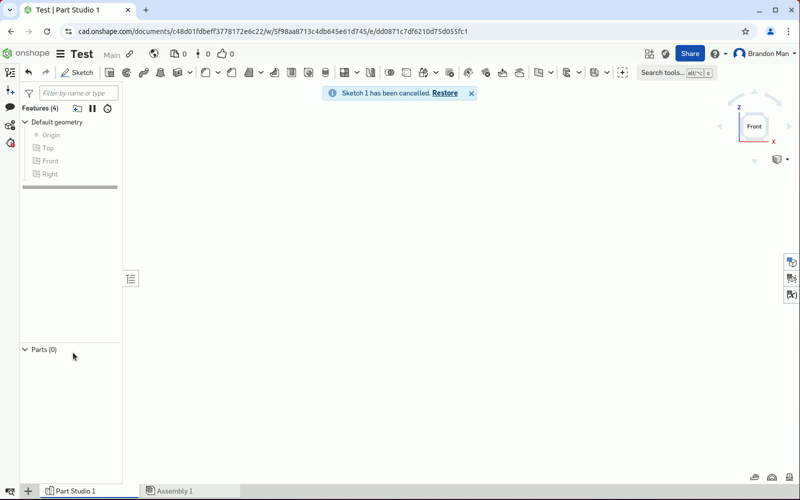
key(shift+s)
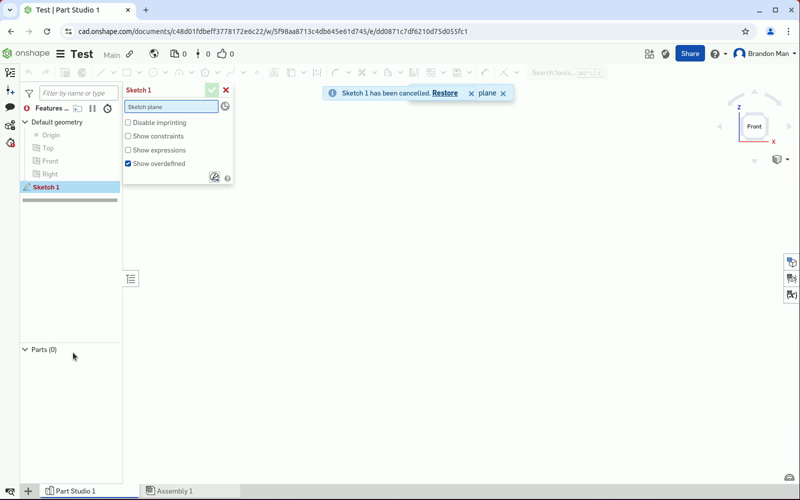
mouse_move(73, 163)
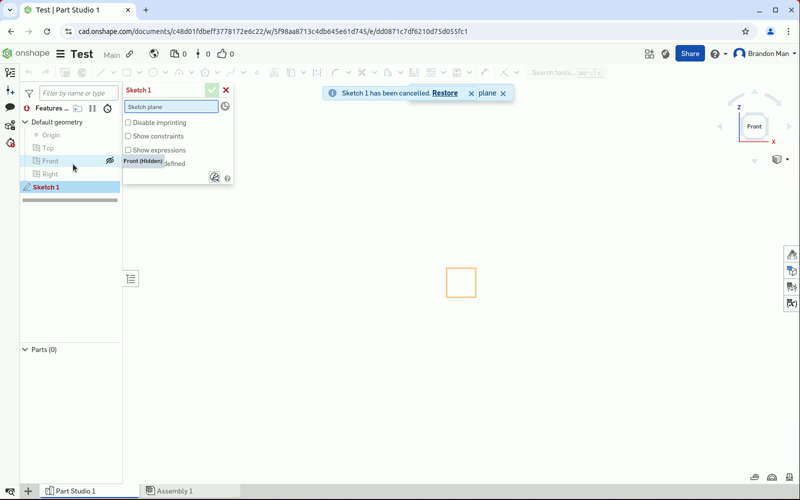
click(73, 163)
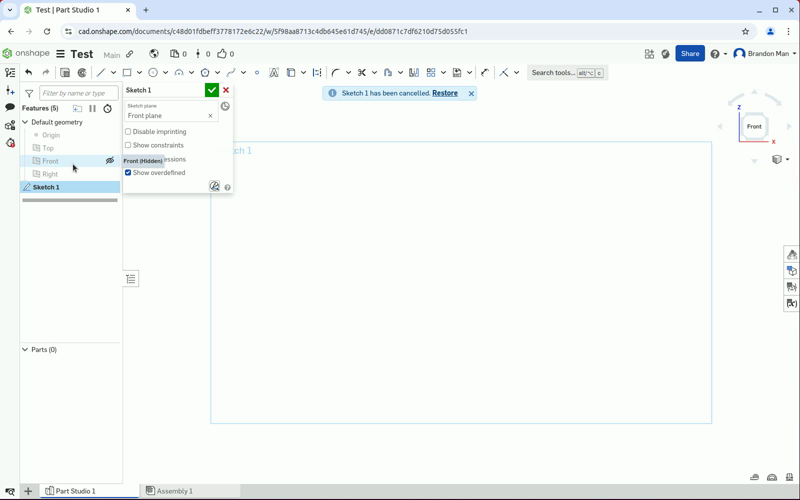
mouse_move(73, 352)
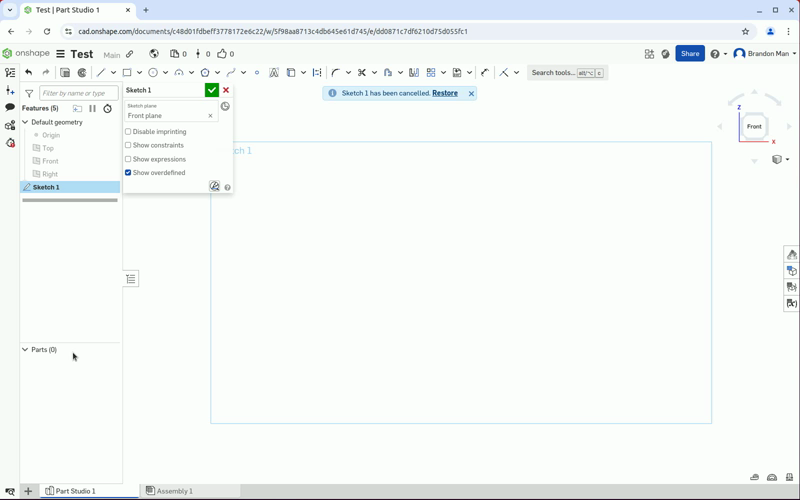
key(y)
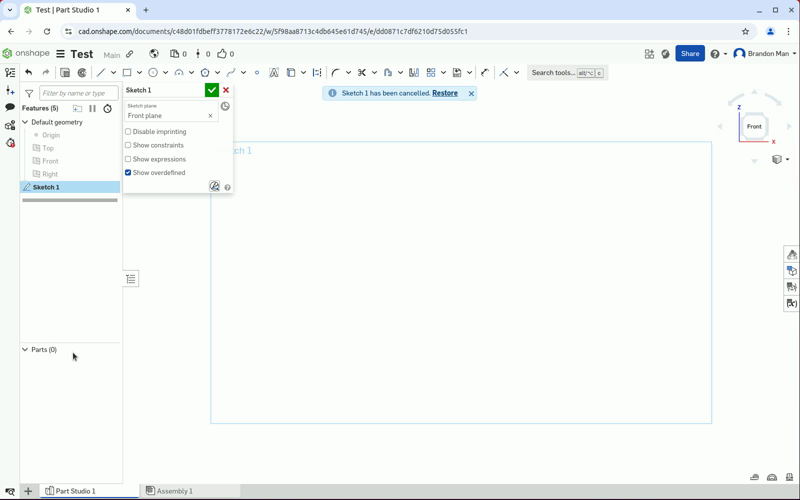
key(l)
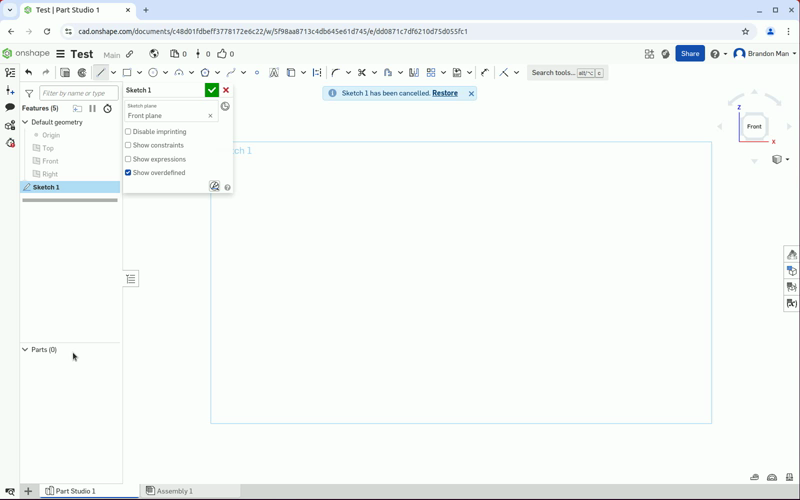
key_down(shift)
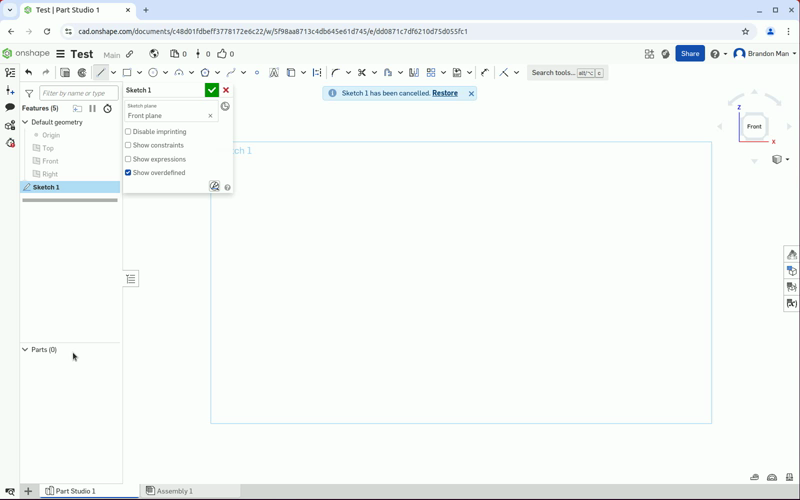
mouse_move(348, 282)
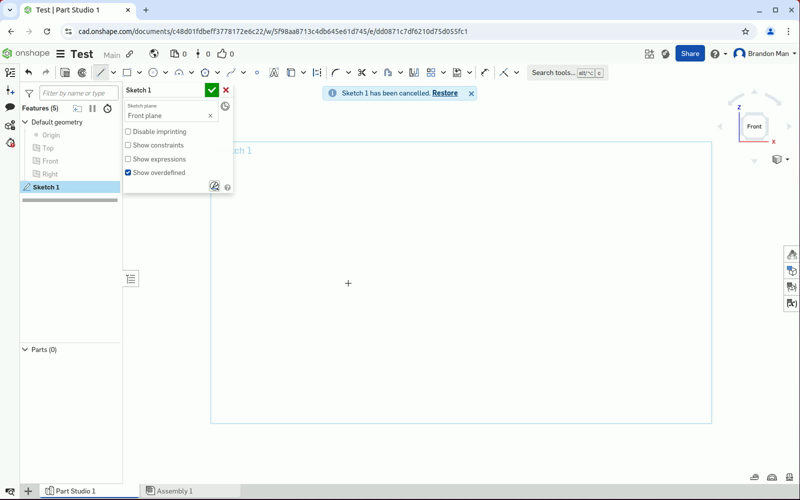
click(348, 282)
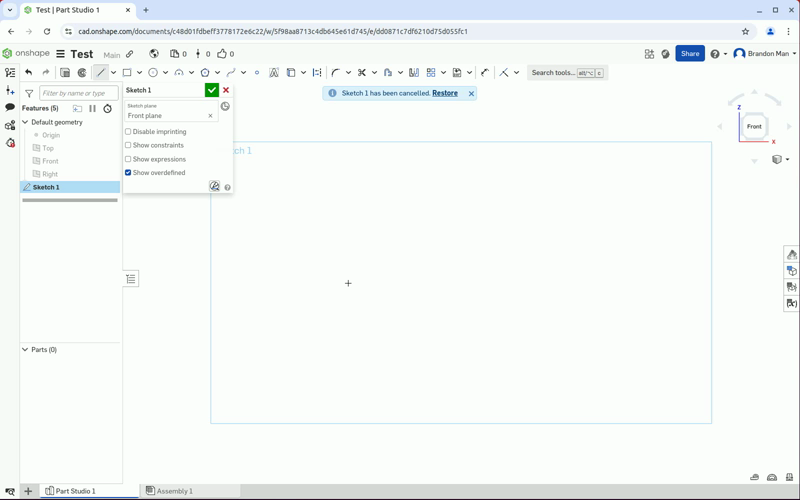
key_up(shift)
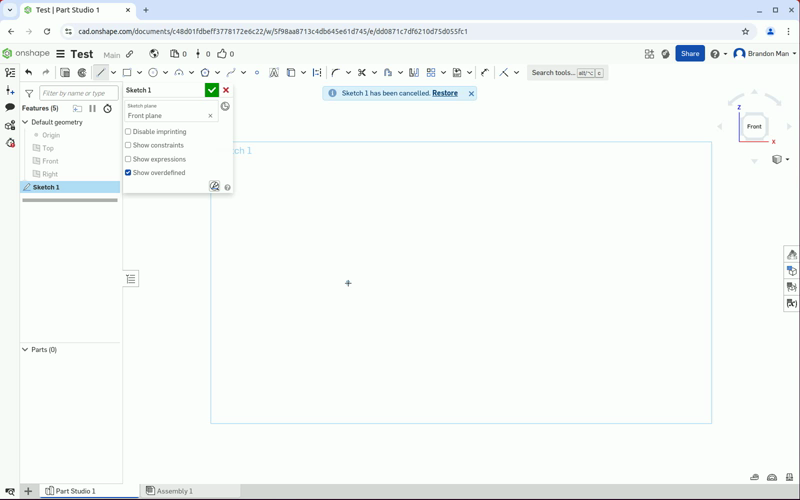
key_down(shift)
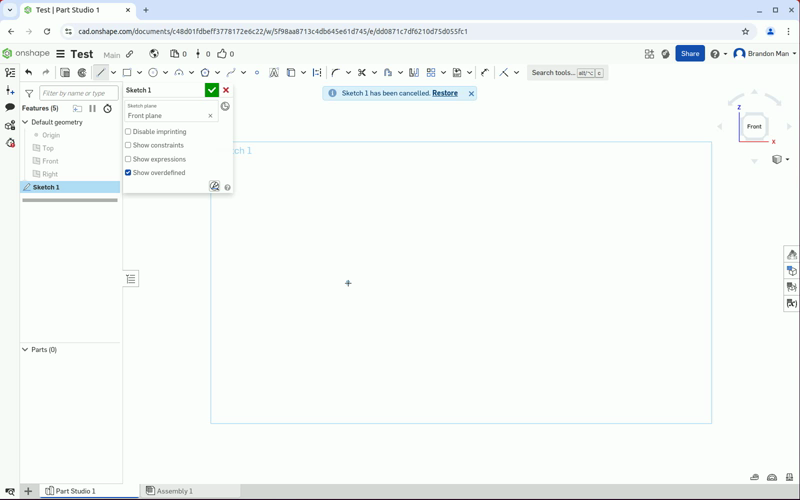
mouse_move(378, 282)
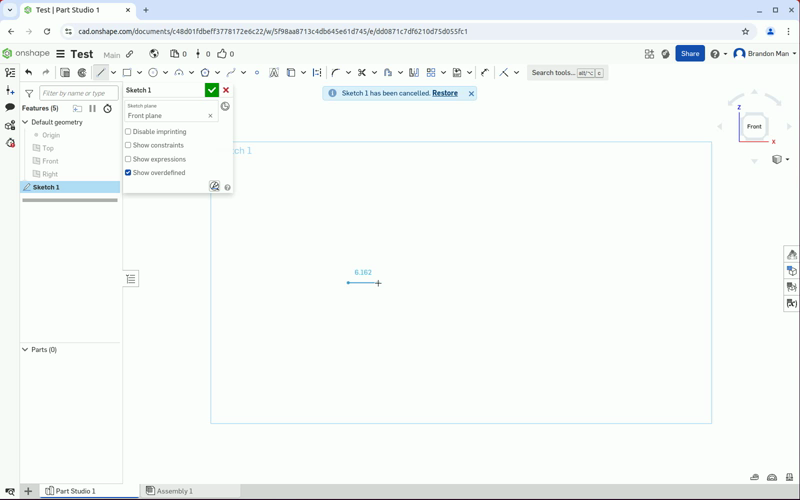
mouse_move(373, 282)
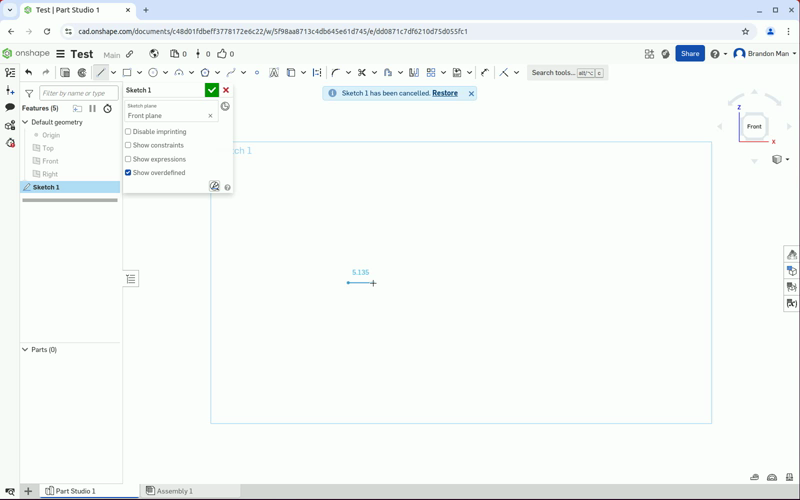
click(373, 282)
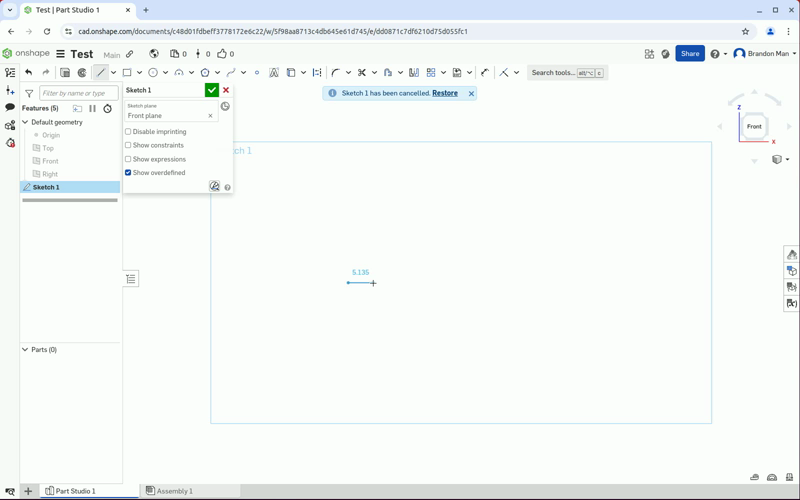
key_up(shift)
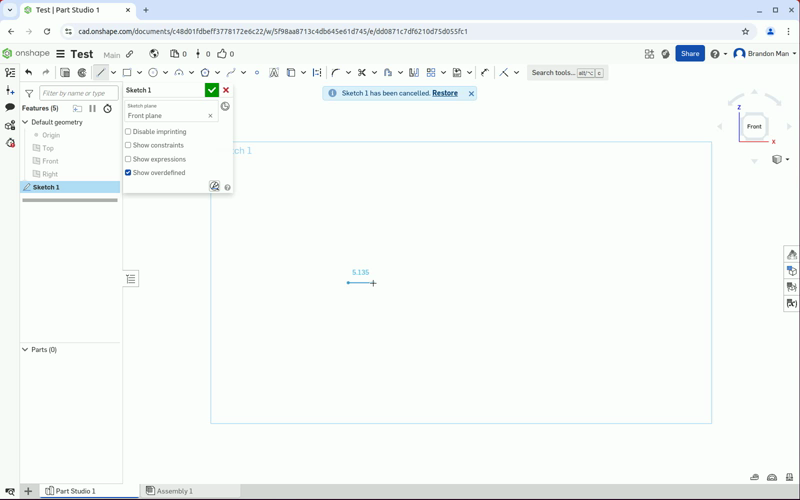
key(esc)
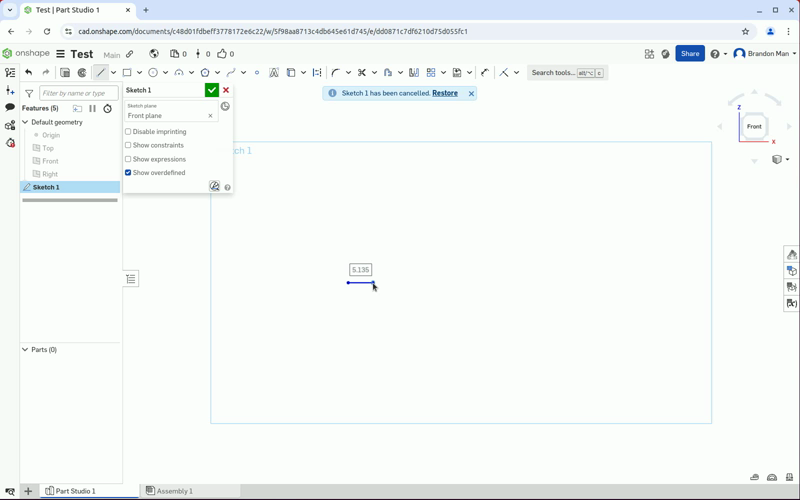
key(a)
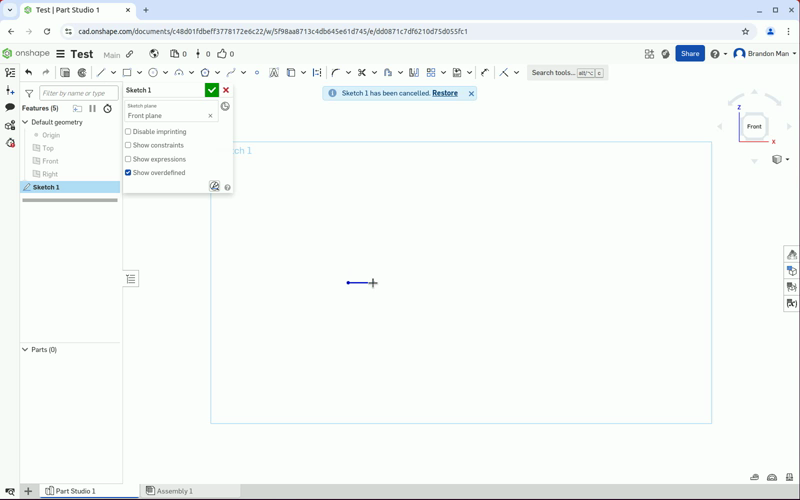
mouse_move(373, 282)
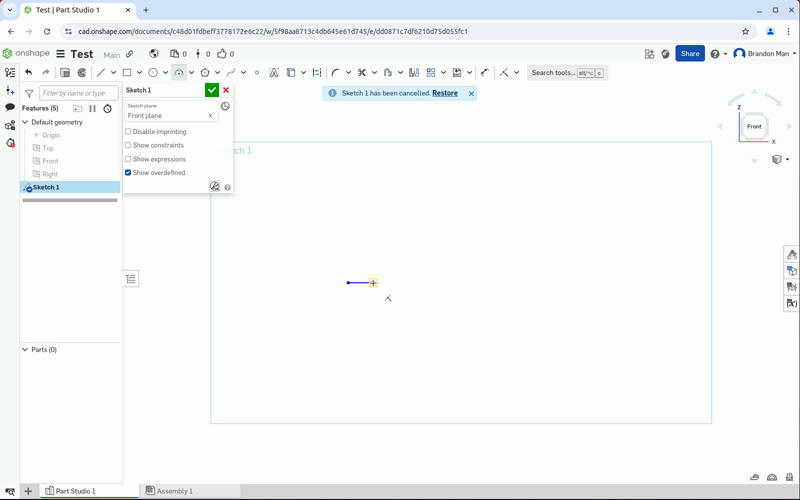
click(373, 282)
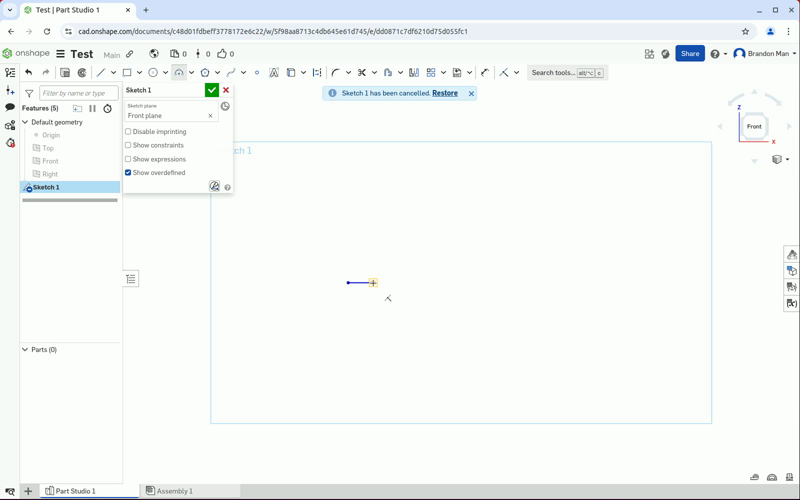
key_down(shift)
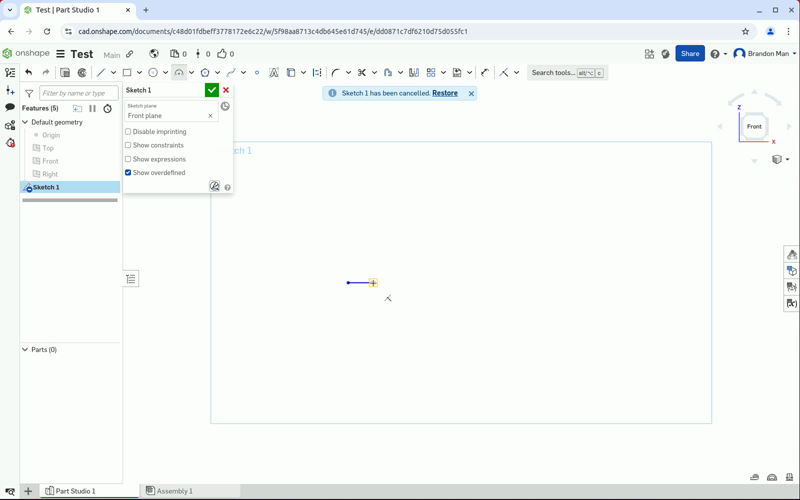
mouse_move(380, 282)
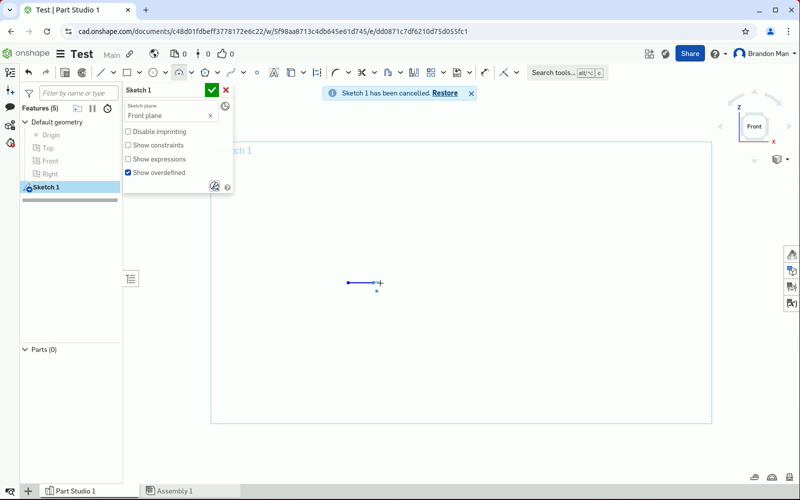
scroll(6)
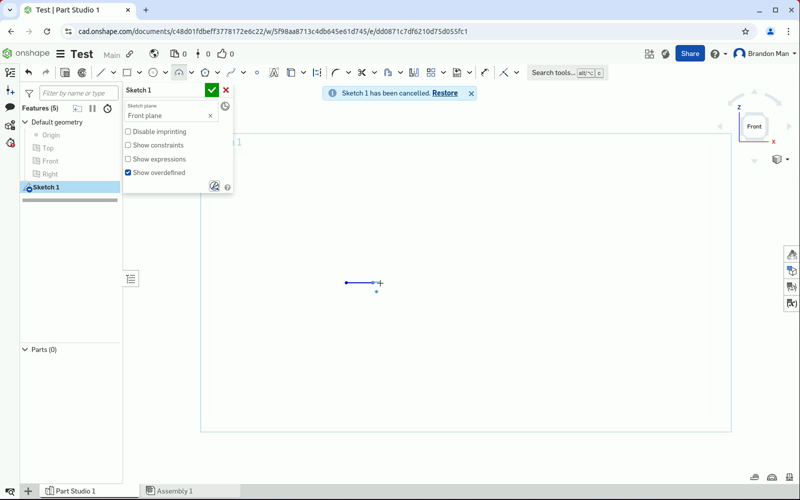
scroll(6)
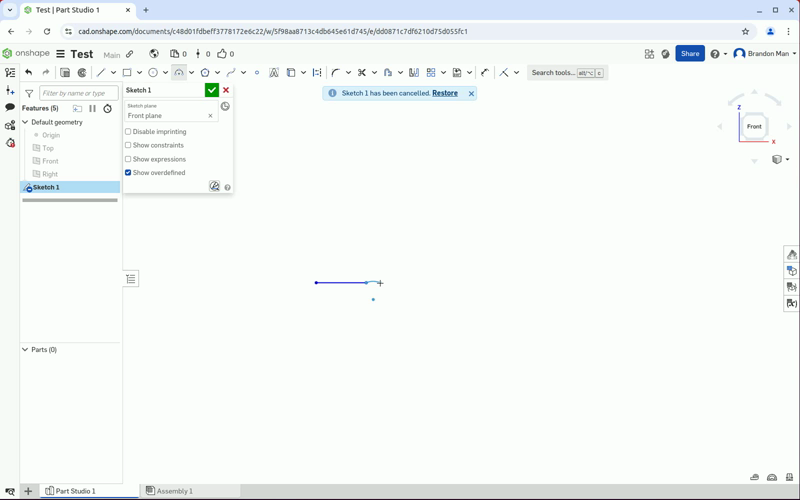
scroll(6)
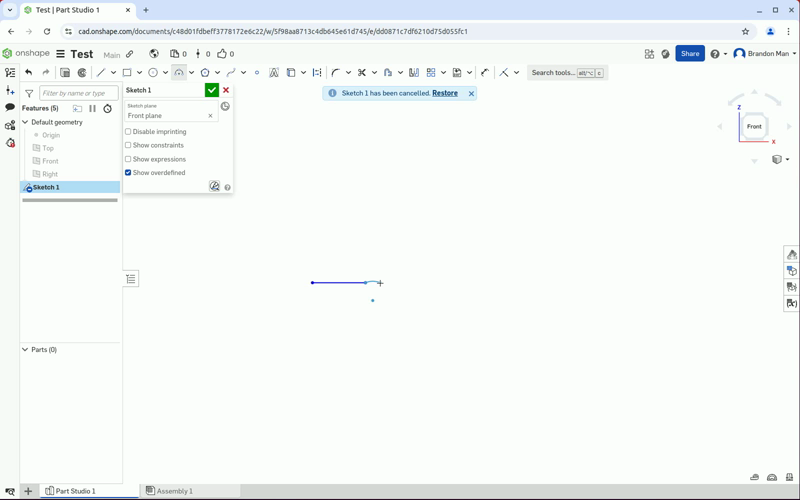
scroll(6)
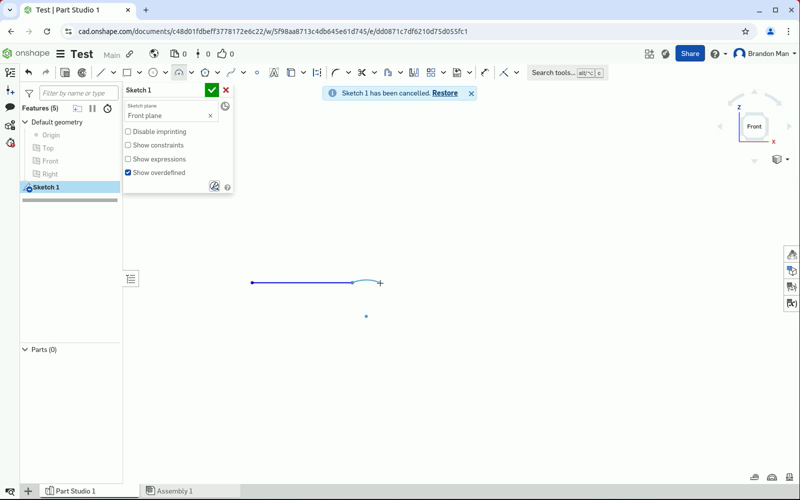
scroll(6)
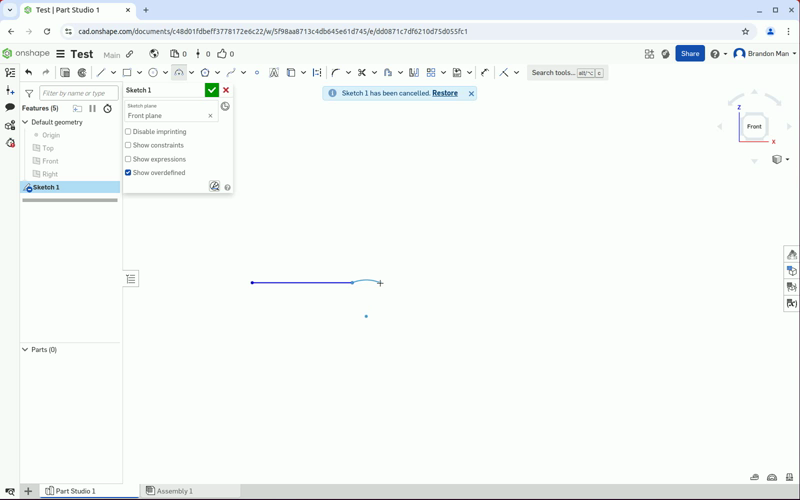
scroll(6)
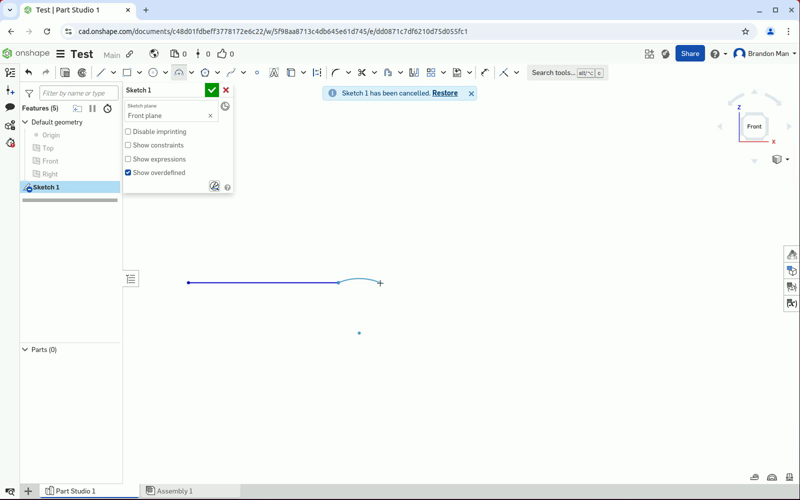
scroll(6)
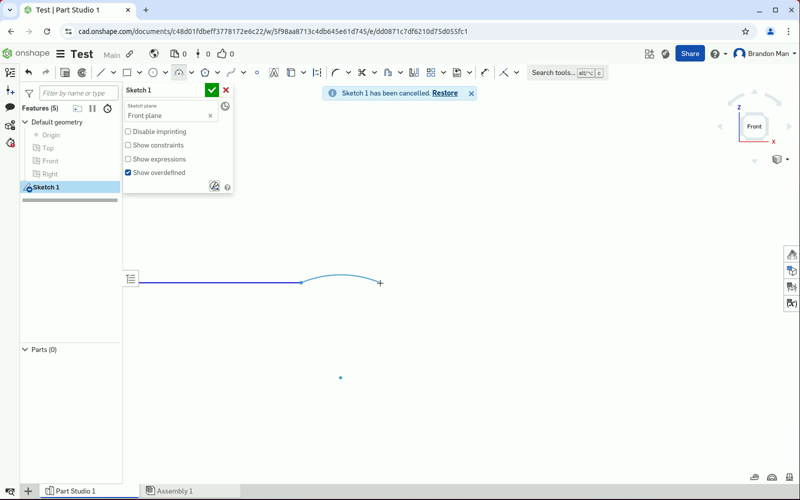
click(380, 282)
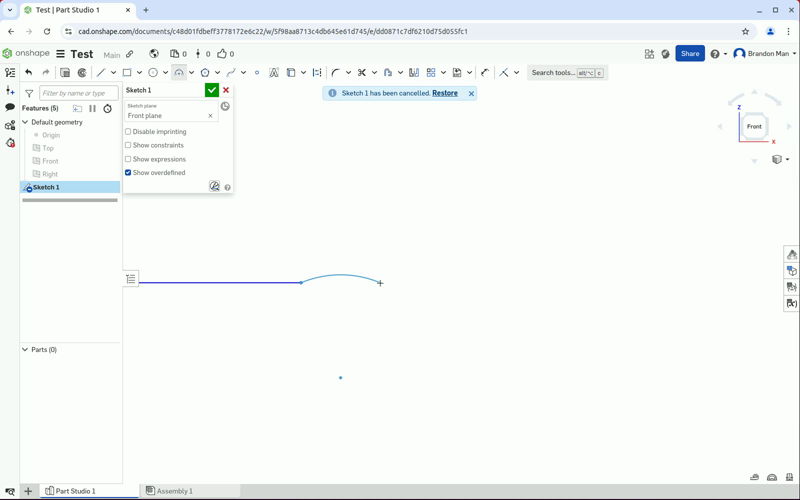
scroll(-6)
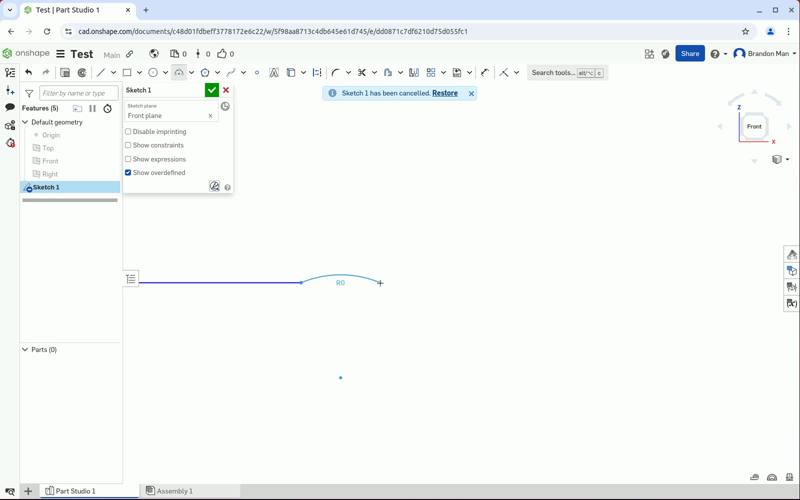
scroll(-6)
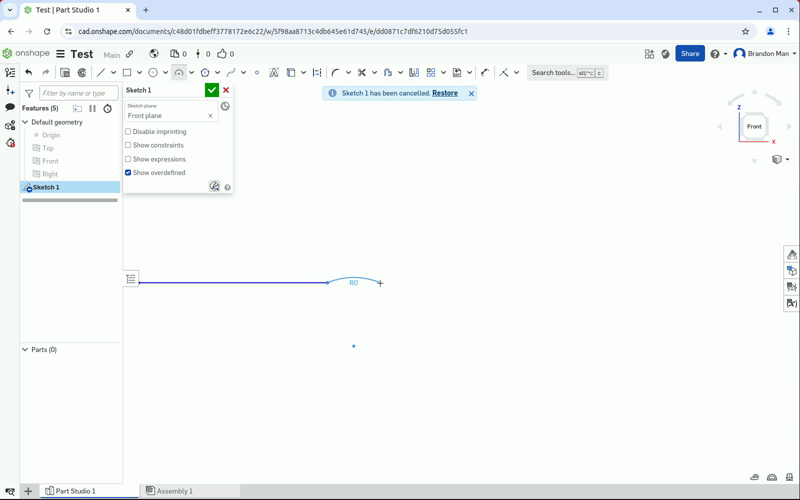
scroll(-6)
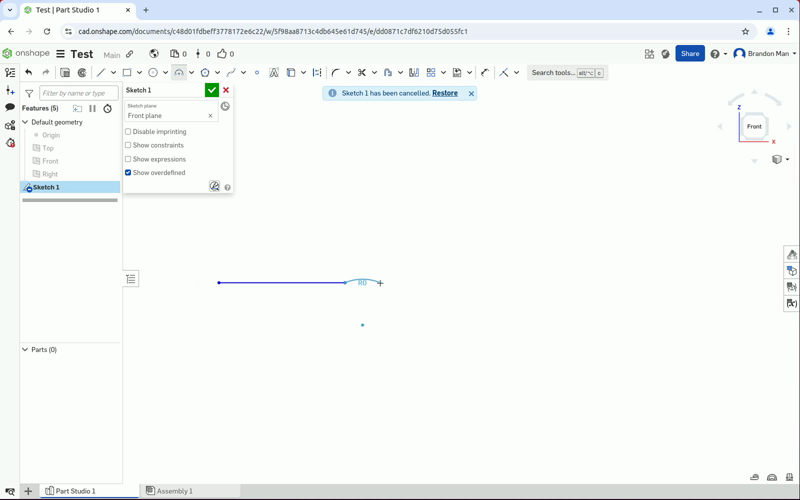
scroll(-6)
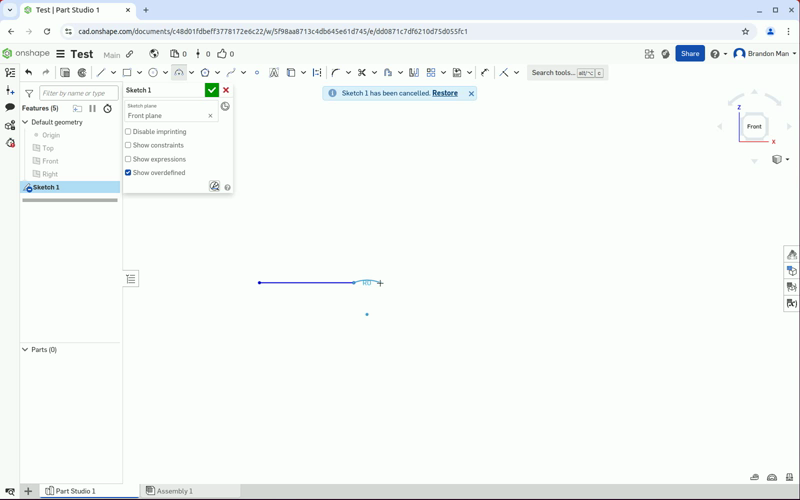
scroll(-6)
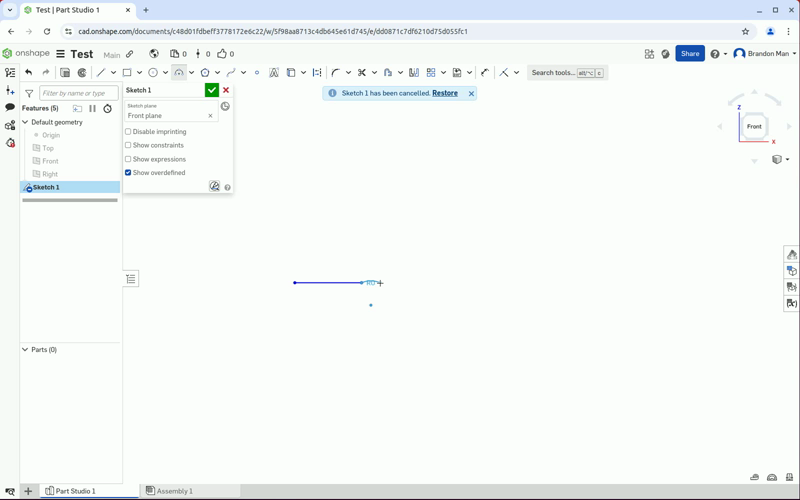
scroll(-6)
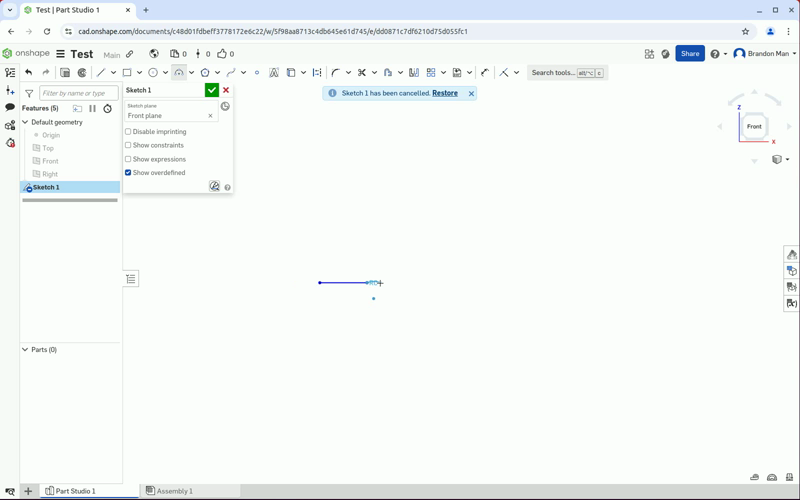
scroll(-6)
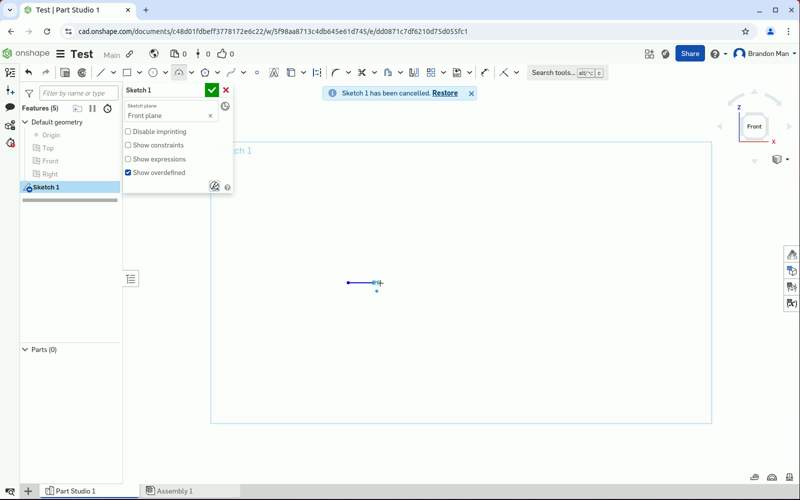
mouse_move(376, 281)
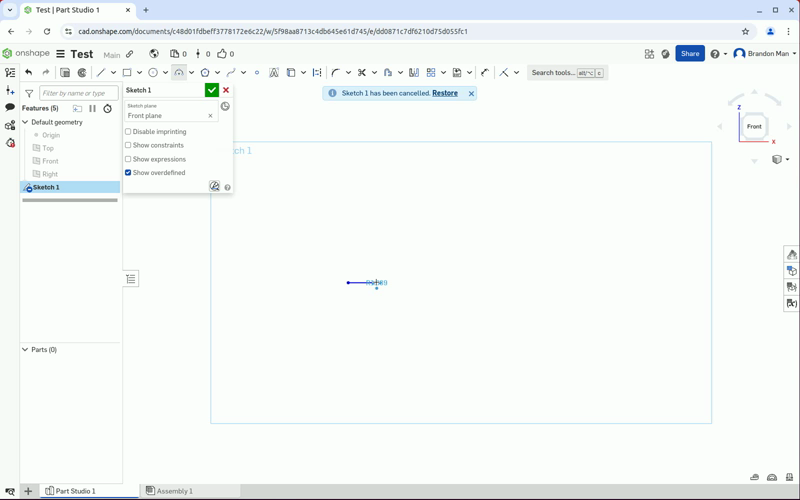
scroll(6)
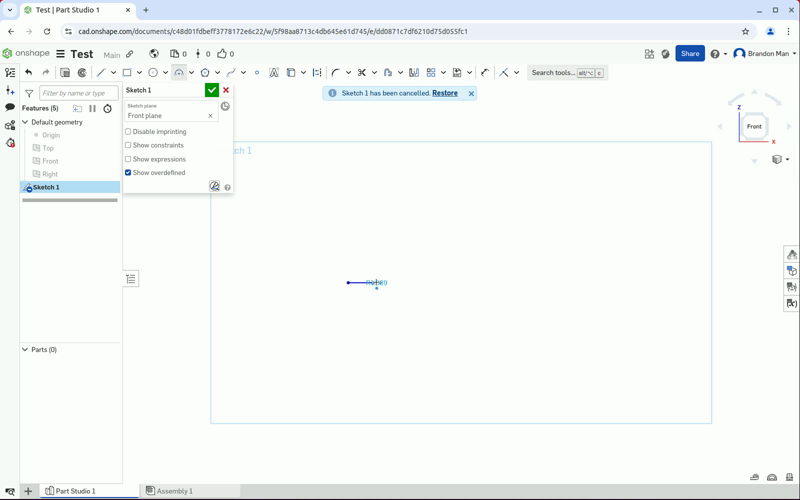
scroll(6)
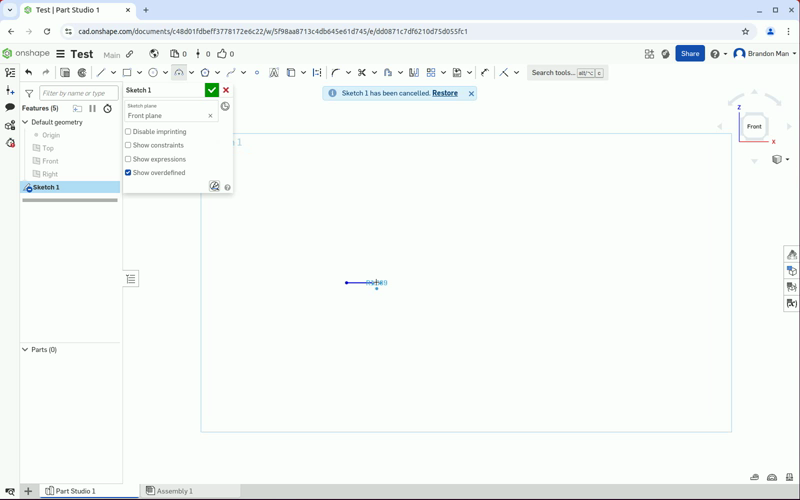
scroll(6)
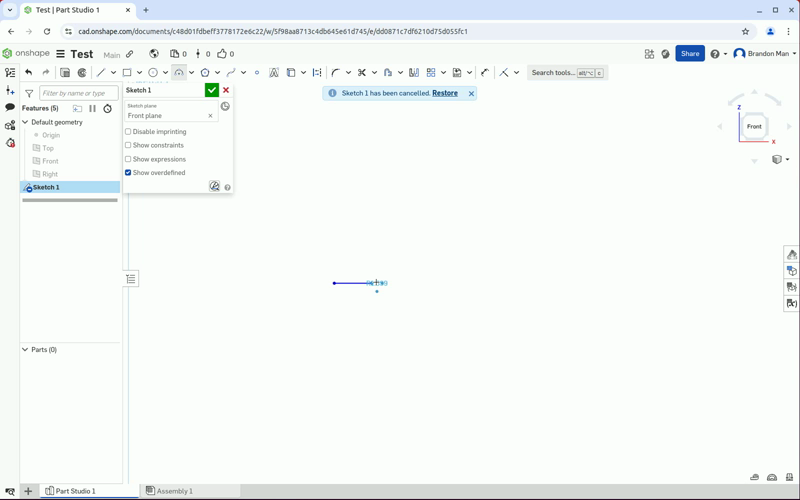
scroll(6)
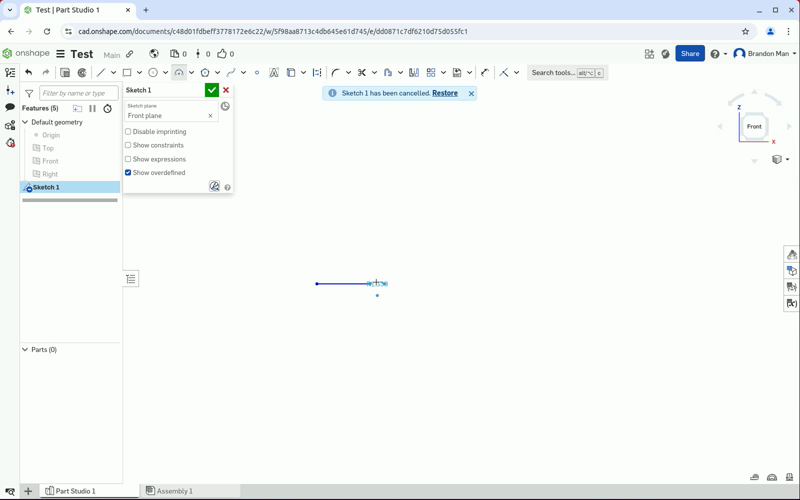
scroll(6)
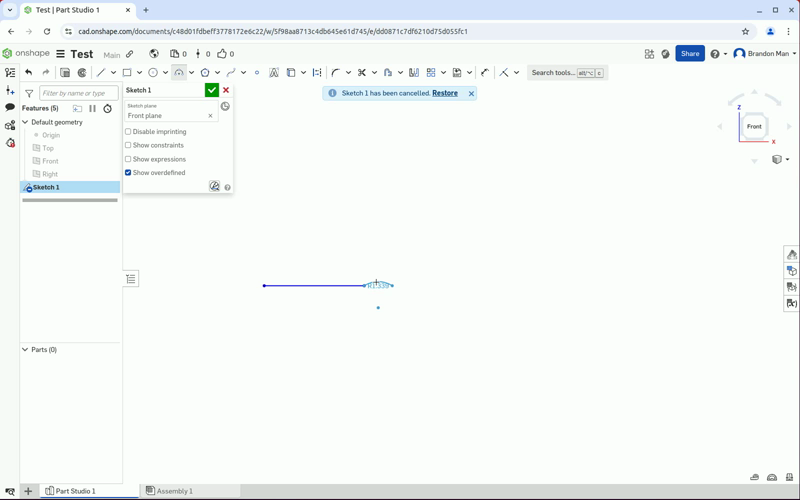
scroll(6)
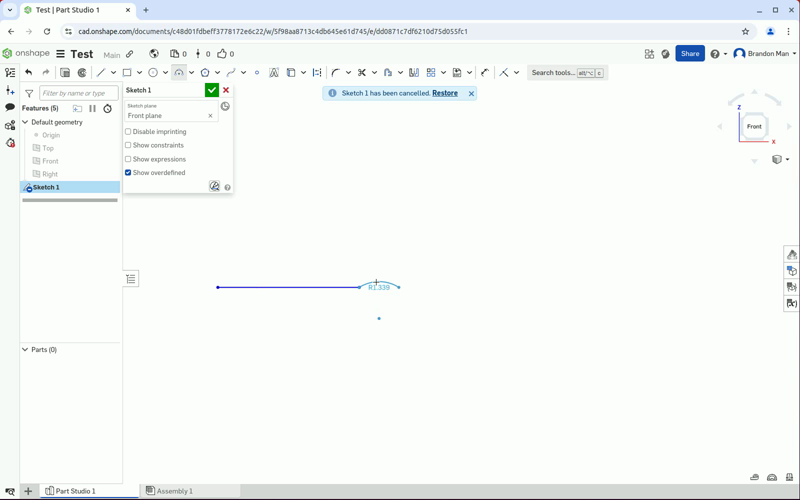
scroll(6)
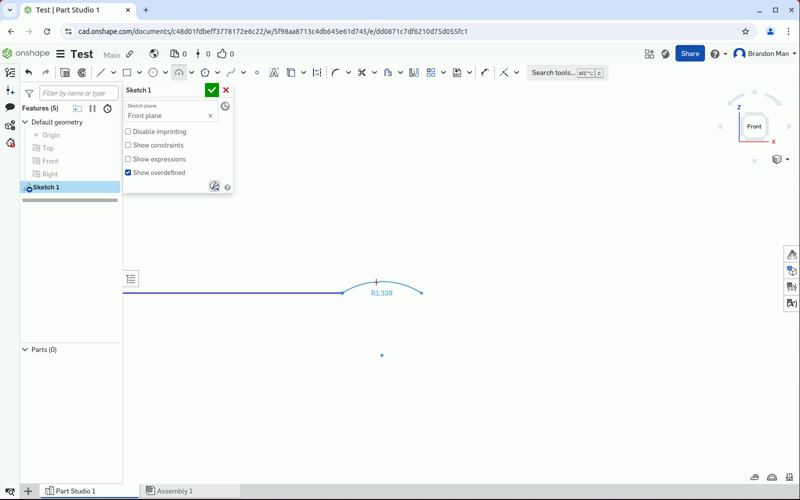
click(376, 281)
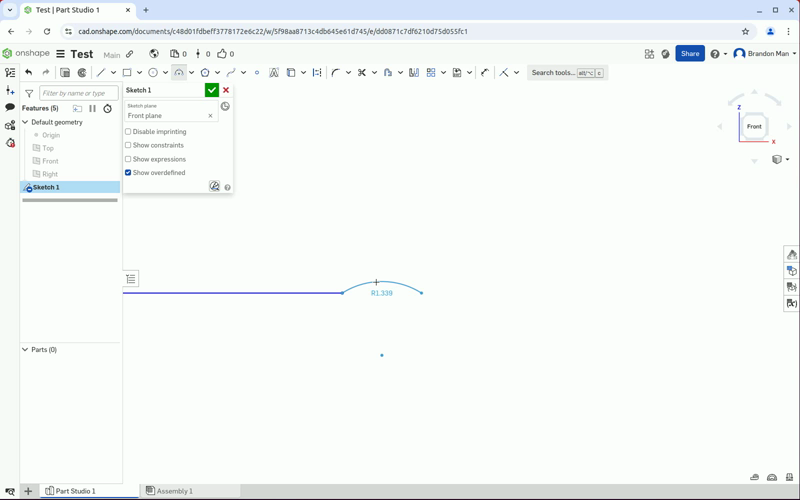
scroll(-6)
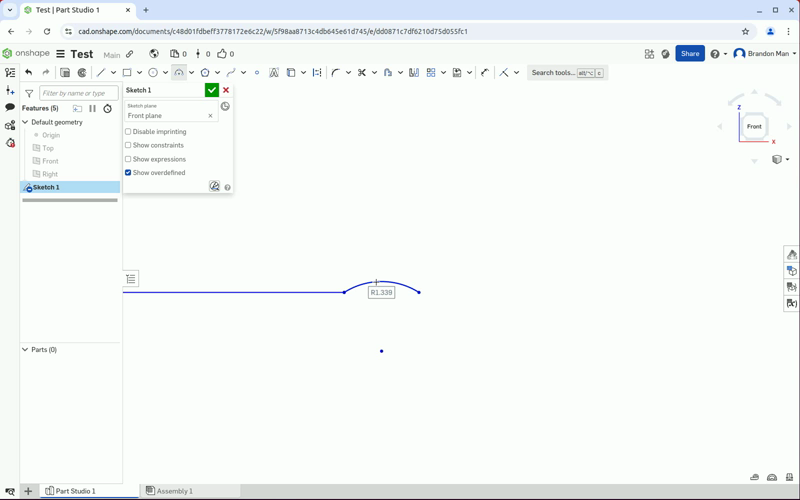
scroll(-6)
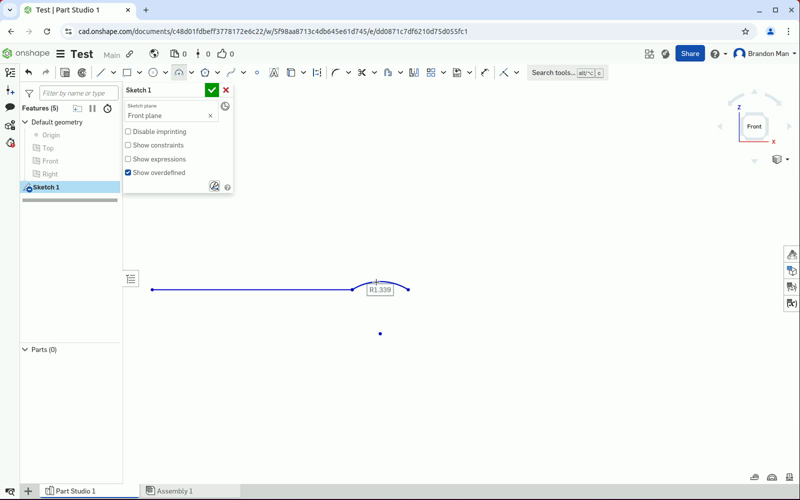
scroll(-6)
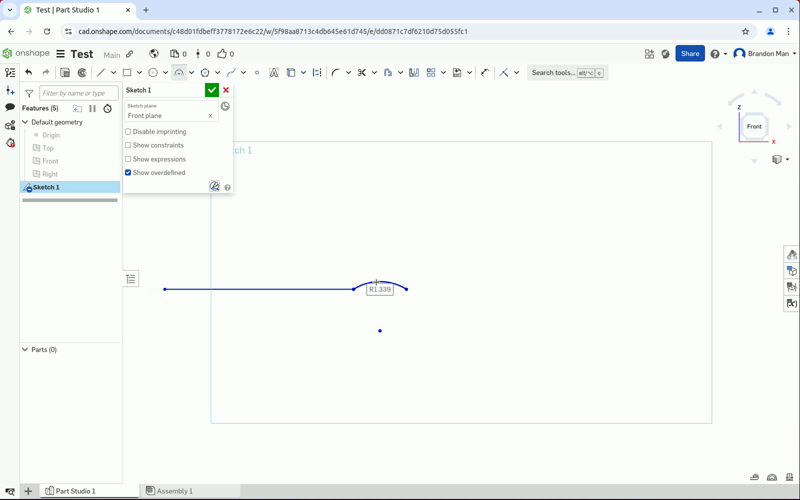
scroll(-6)
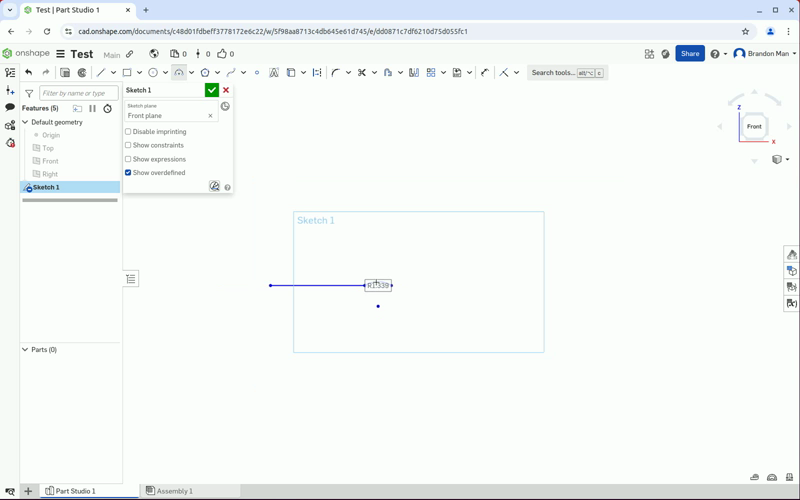
scroll(-6)
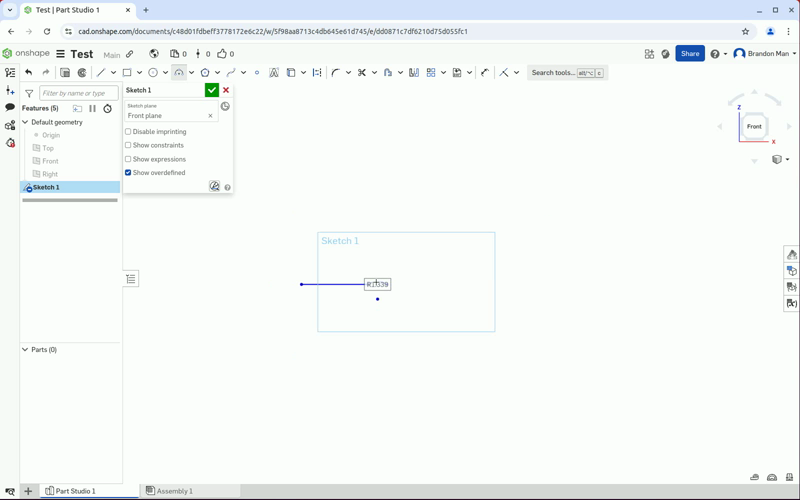
scroll(-6)
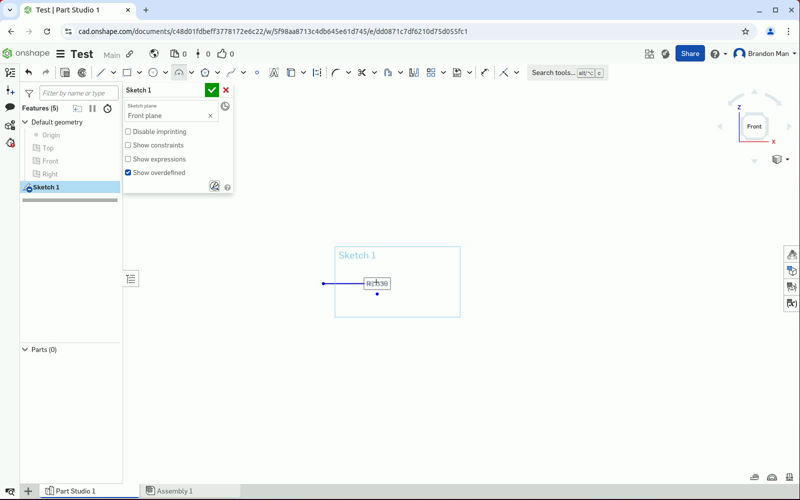
scroll(-6)
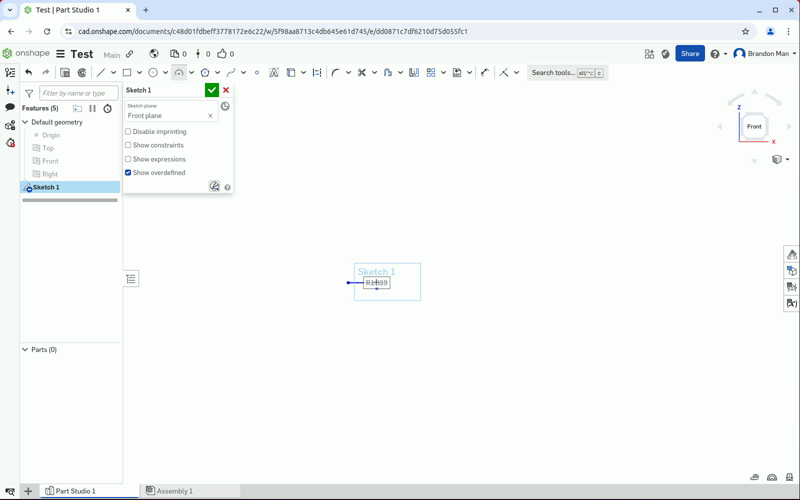
key_up(shift)
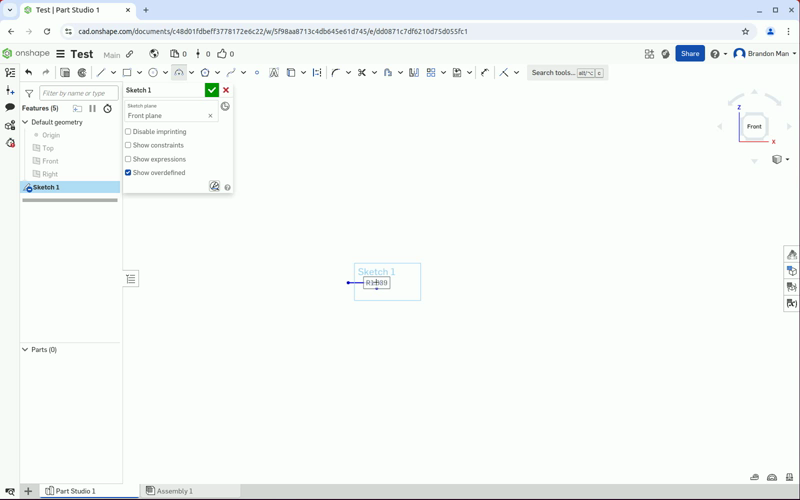
key(esc)
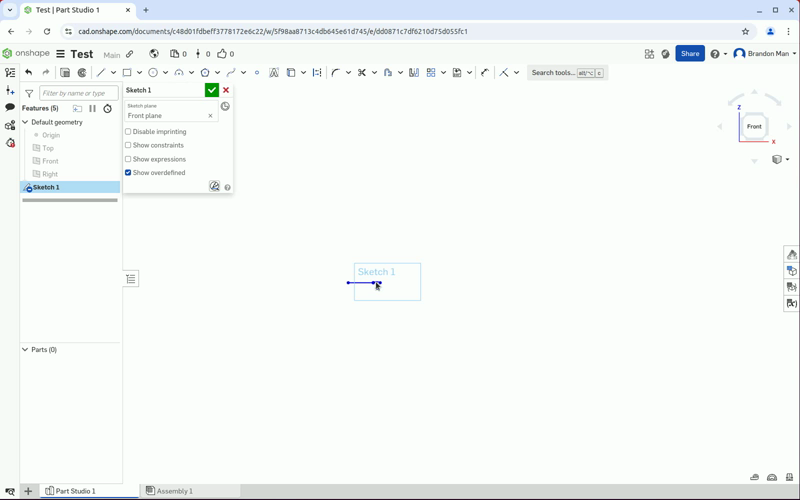
key(l)
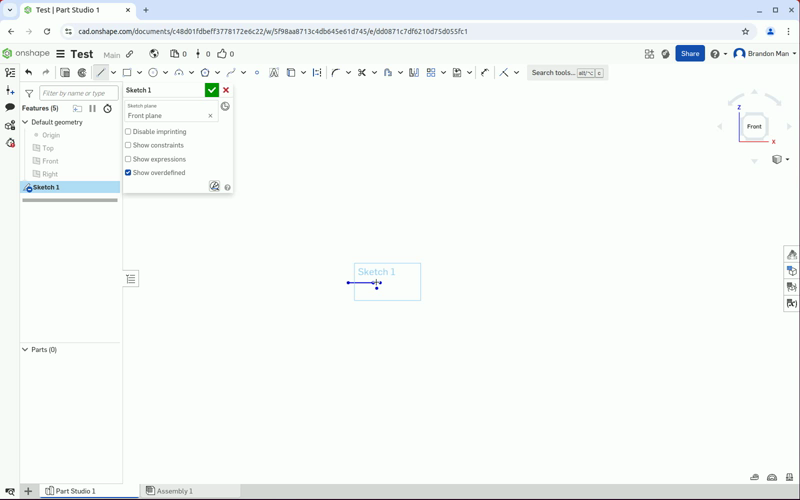
mouse_move(380, 282)
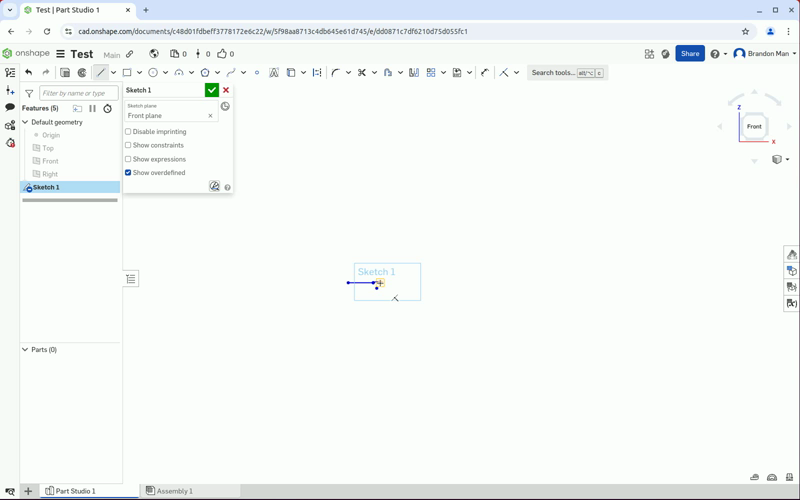
scroll(6)
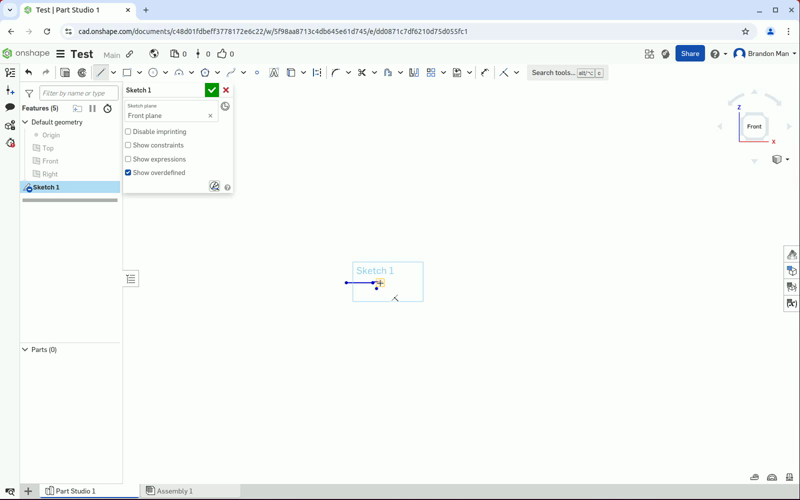
scroll(6)
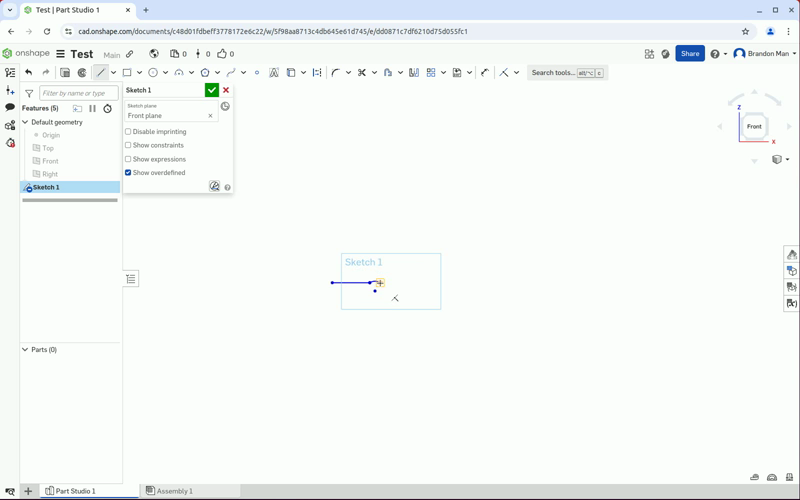
scroll(6)
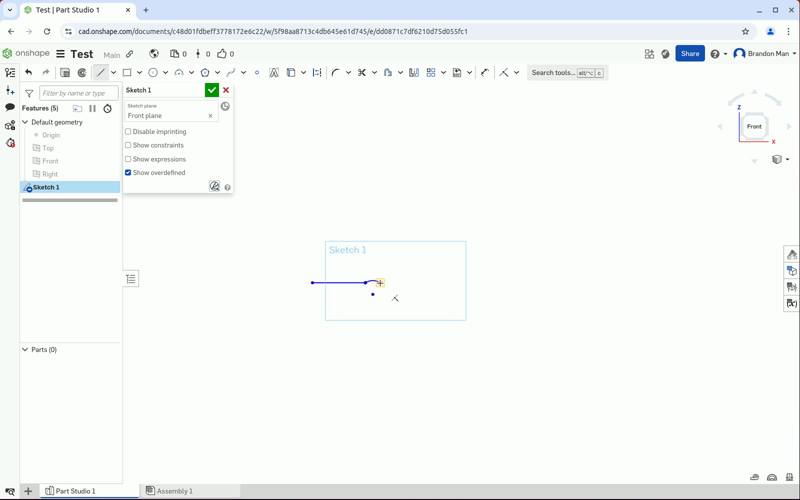
scroll(6)
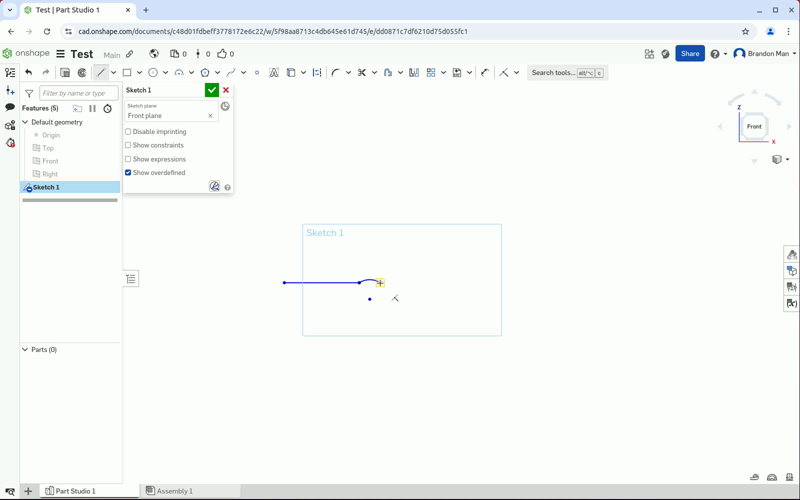
scroll(6)
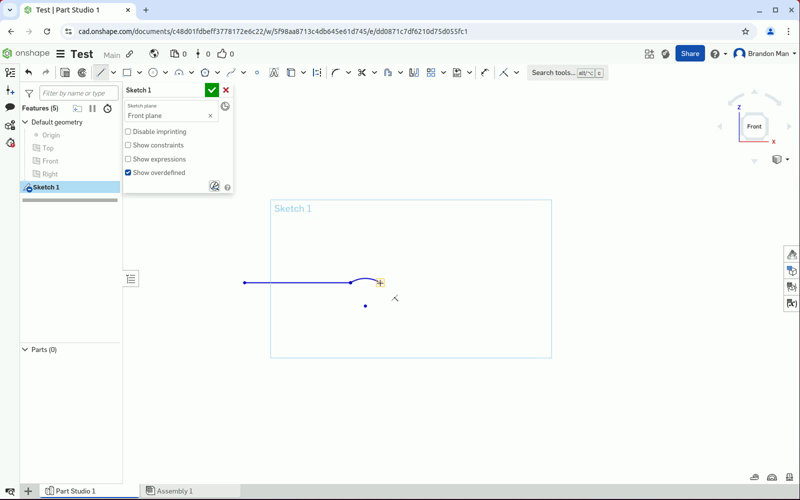
scroll(6)
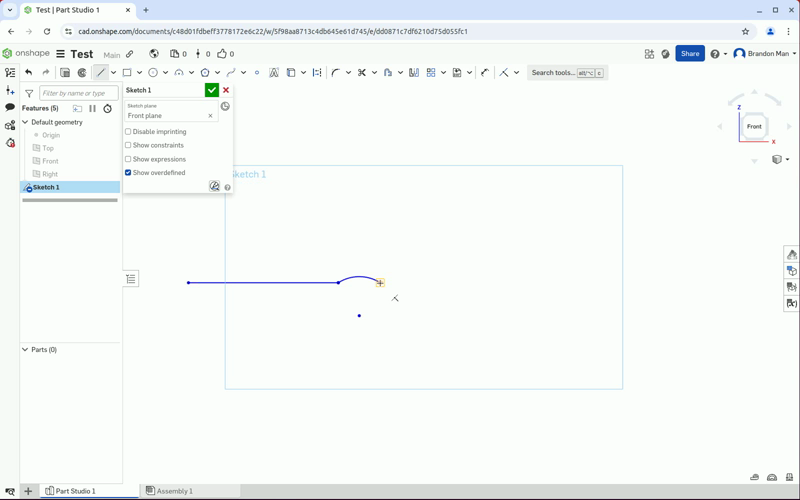
scroll(6)
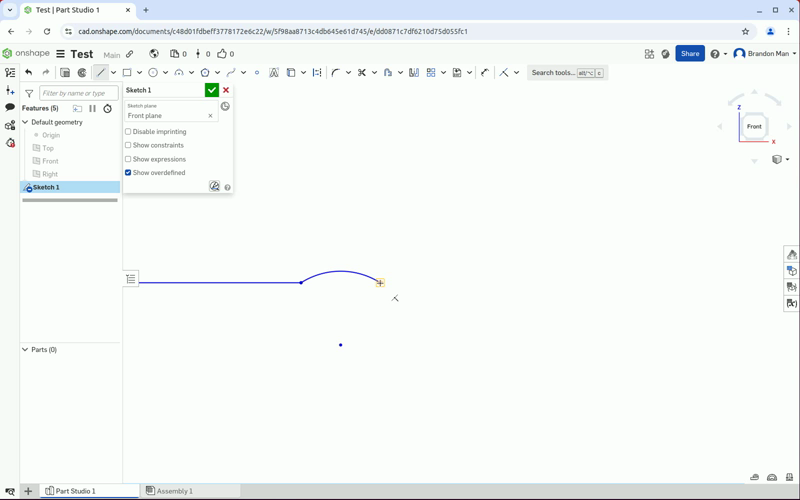
click(380, 282)
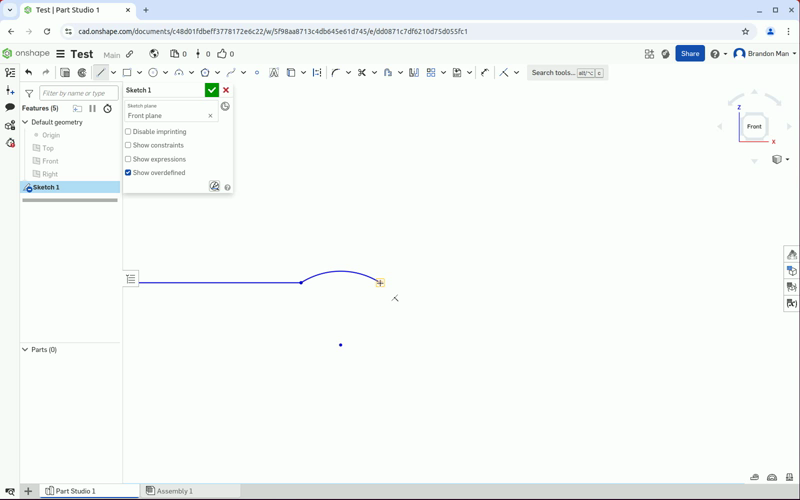
scroll(-6)
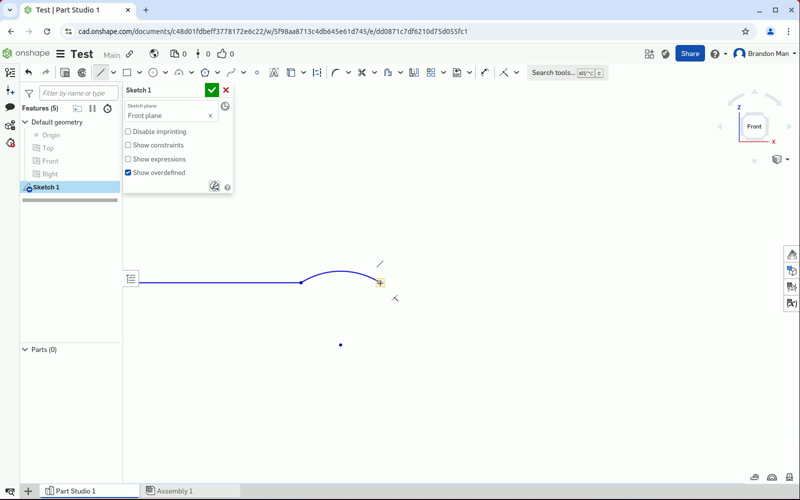
scroll(-6)
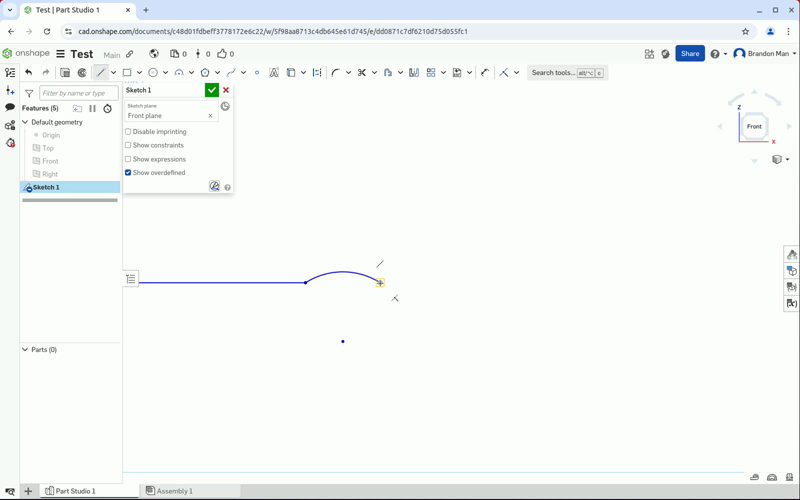
scroll(-6)
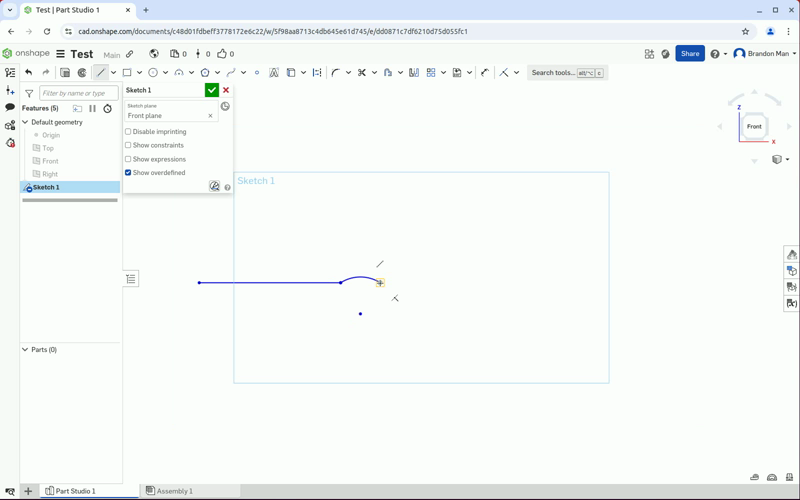
scroll(-6)
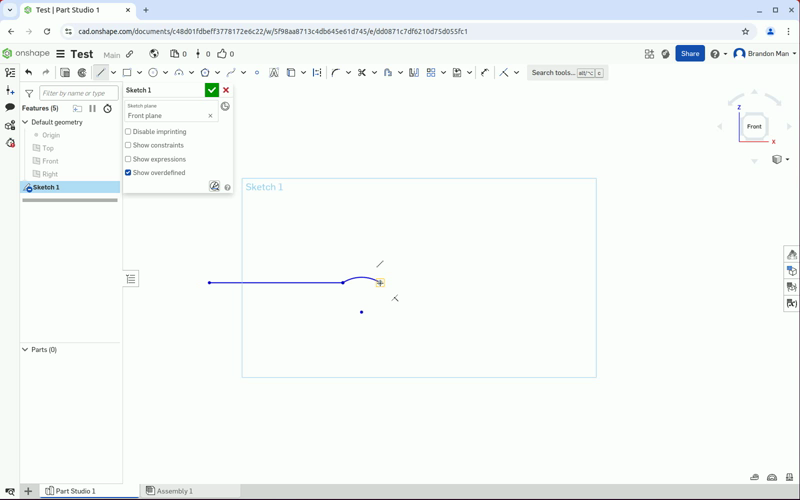
scroll(-6)
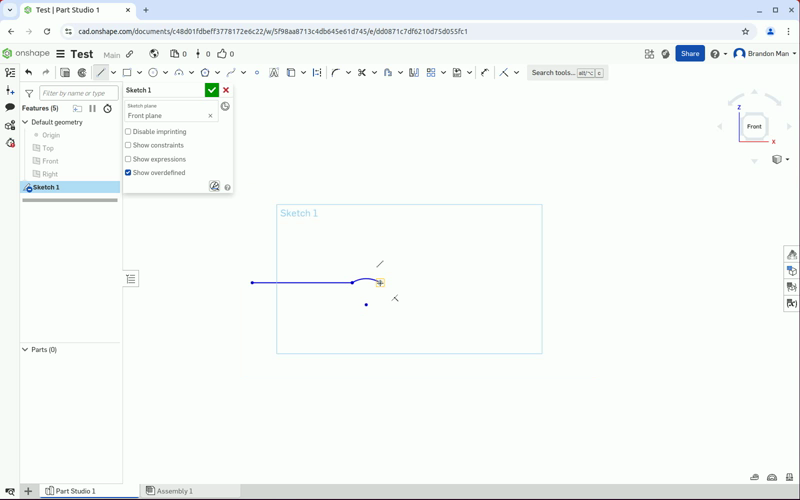
scroll(-6)
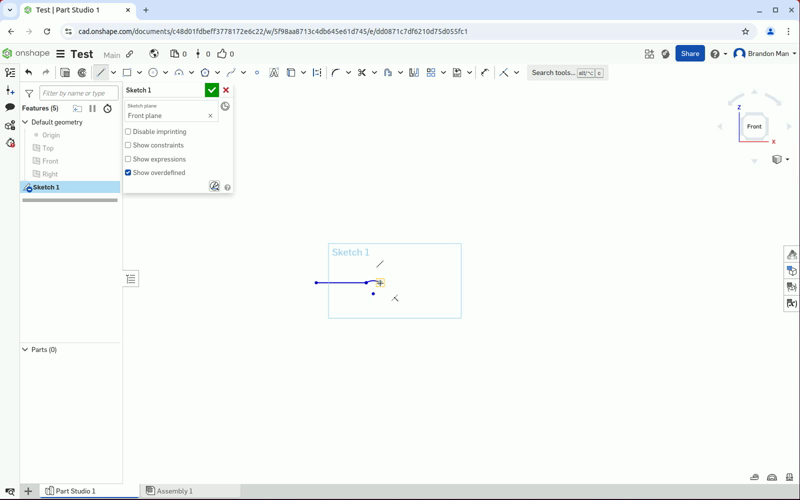
scroll(-6)
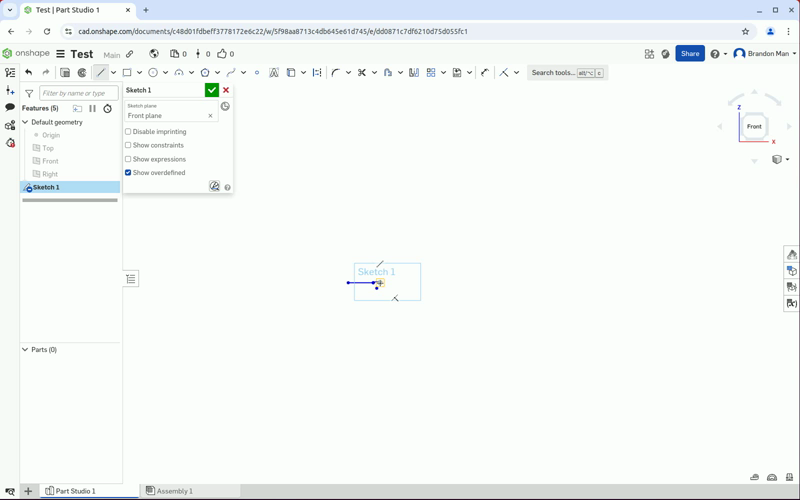
key_down(shift)
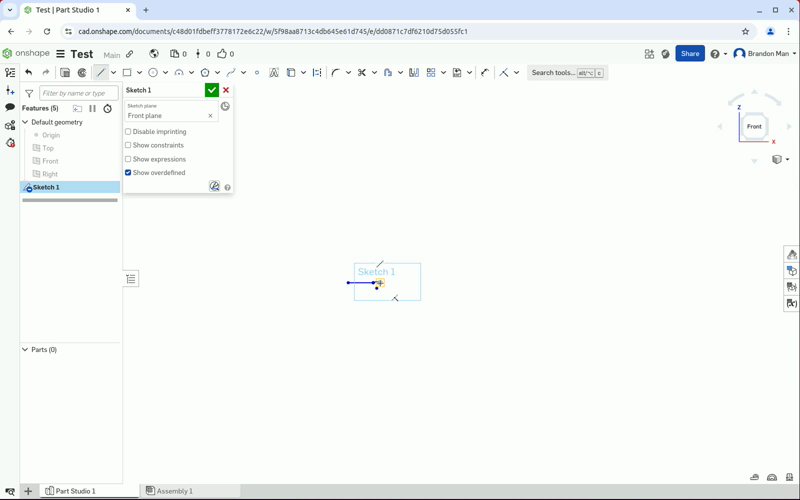
mouse_move(459, 282)
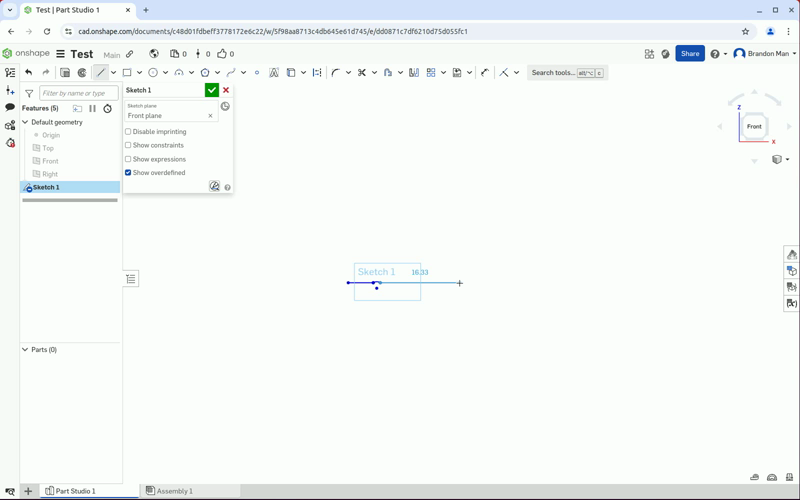
click(459, 282)
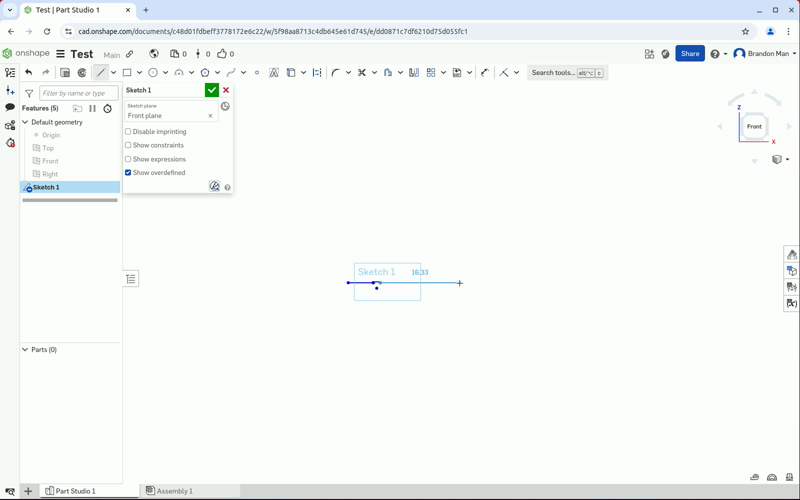
key_up(shift)
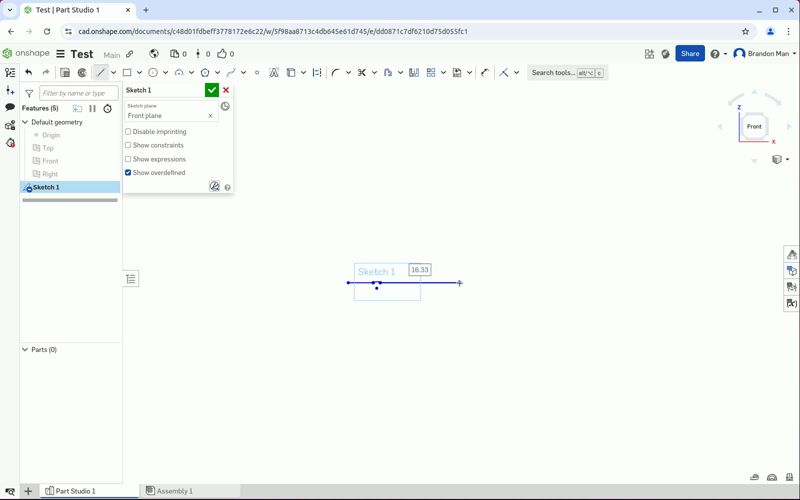
key_down(shift)
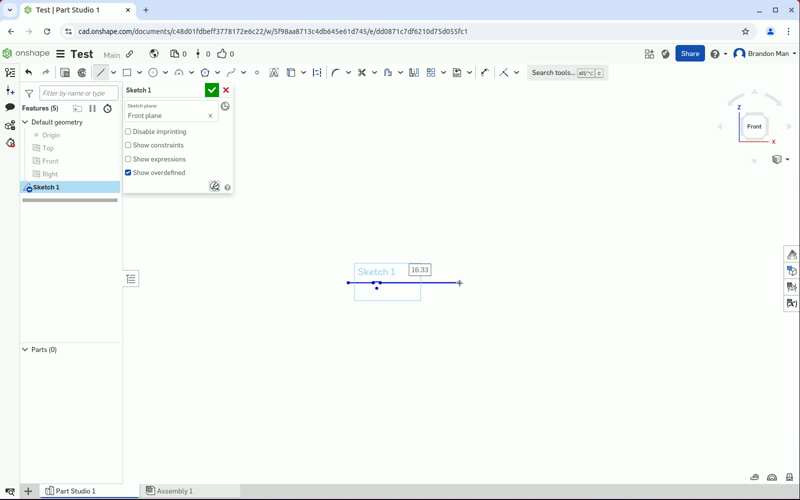
mouse_move(489, 282)
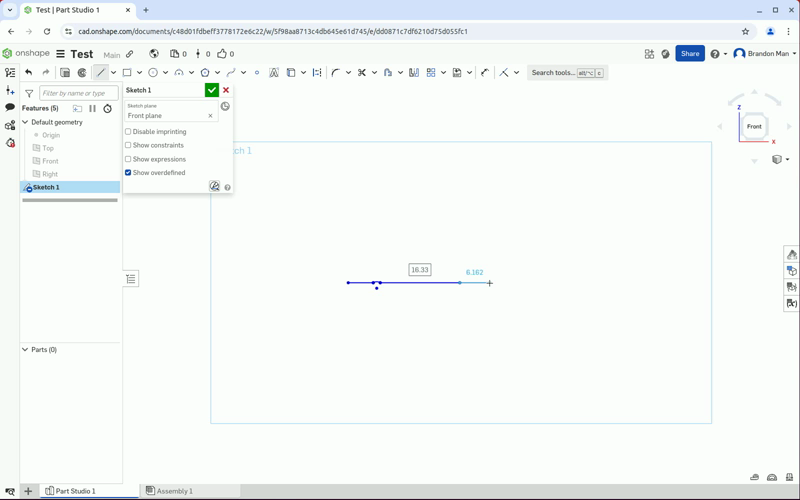
mouse_move(459, 261)
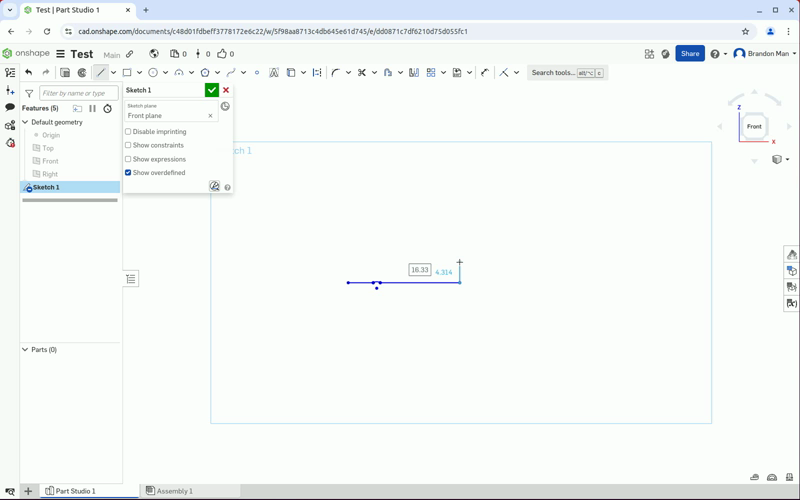
click(459, 261)
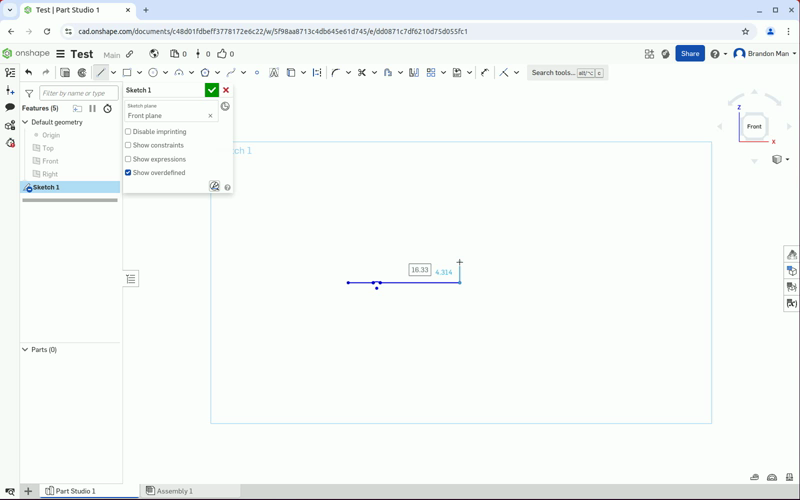
key_up(shift)
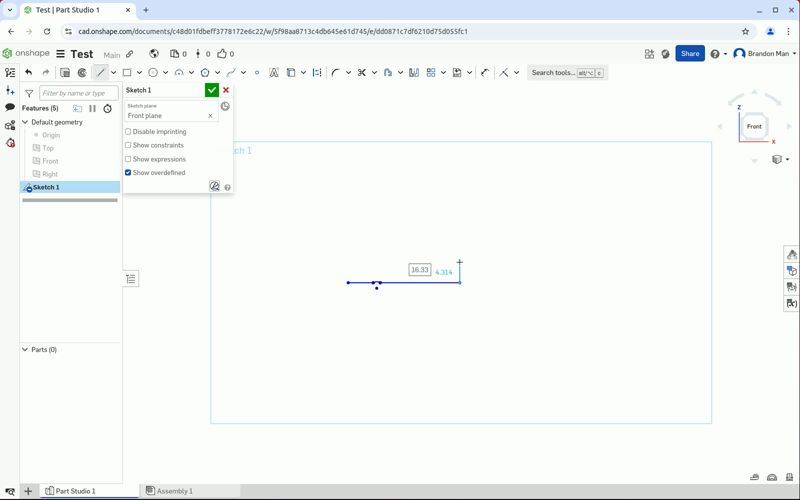
key_down(shift)
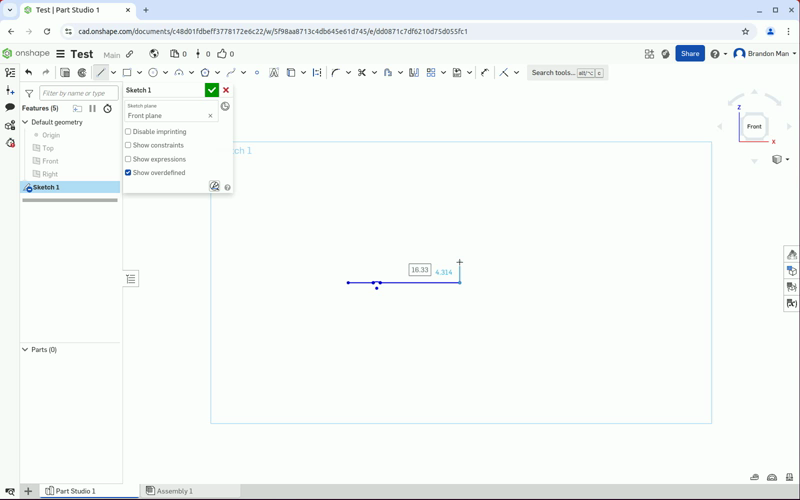
mouse_move(489, 261)
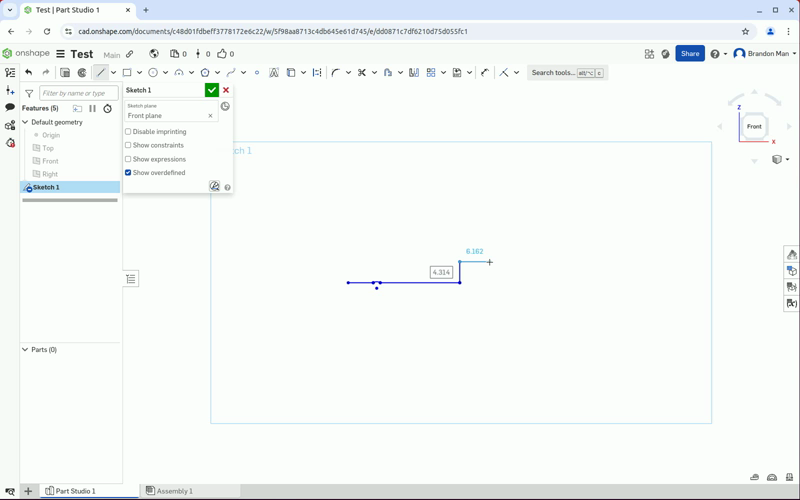
mouse_move(516, 261)
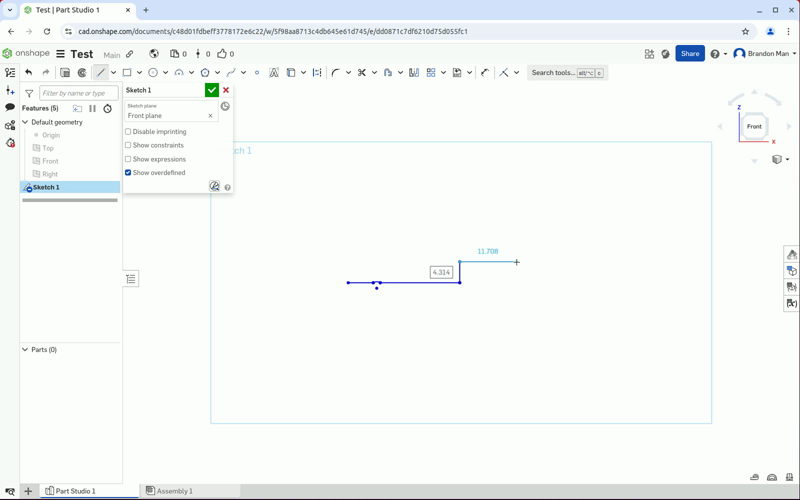
click(516, 261)
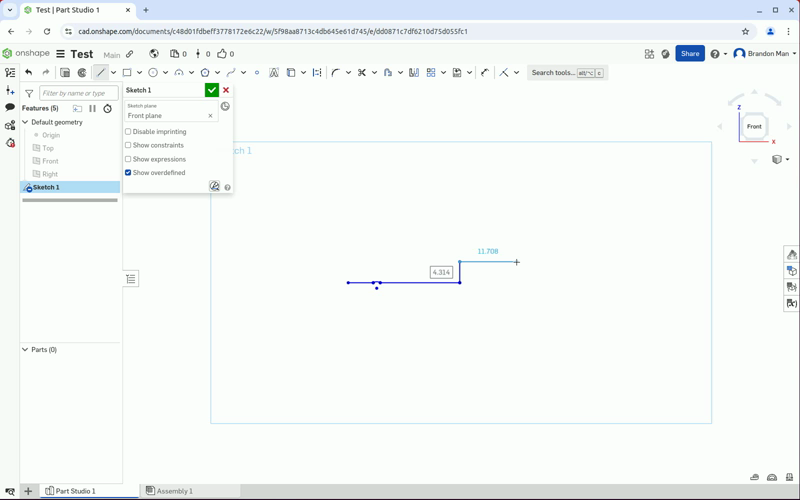
key_up(shift)
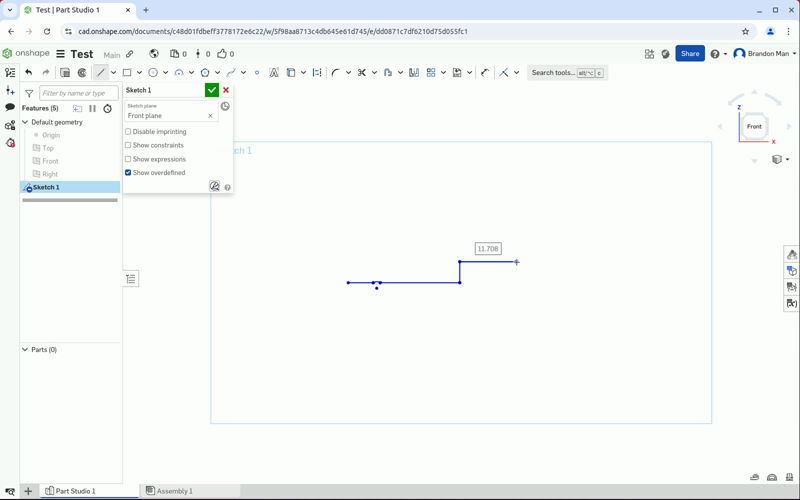
key_down(shift)
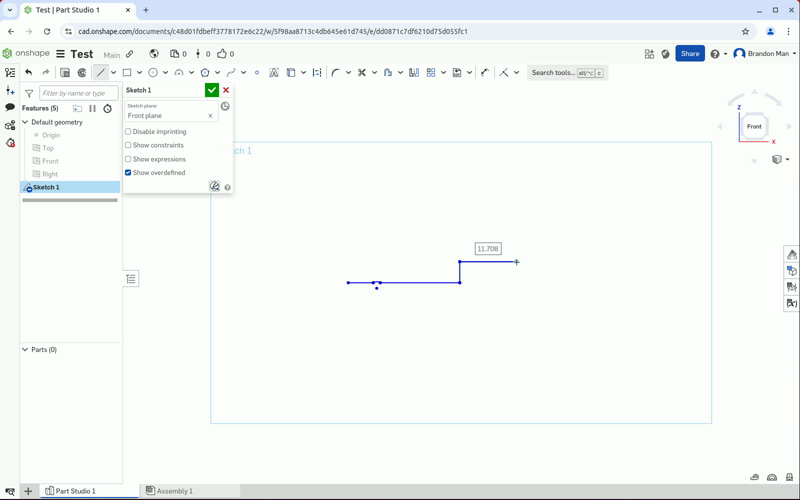
mouse_move(546, 261)
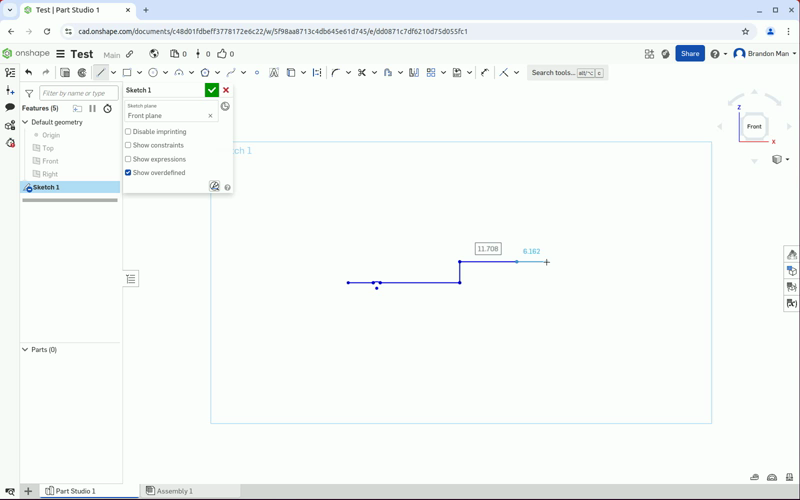
mouse_move(516, 233)
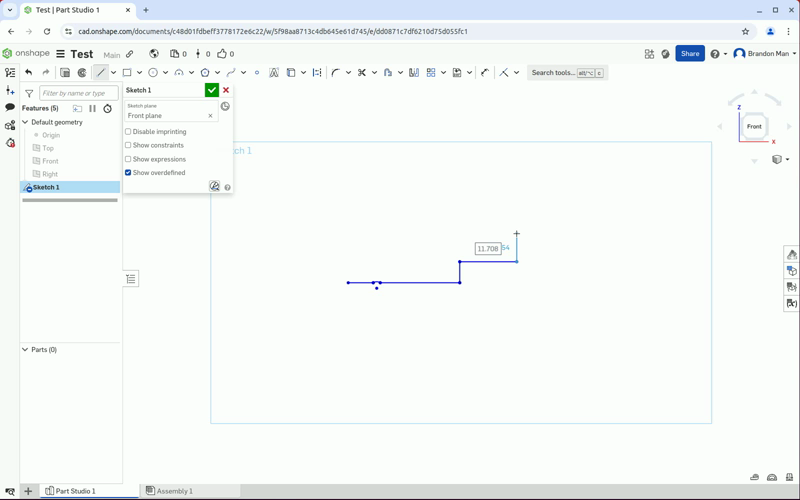
click(516, 233)
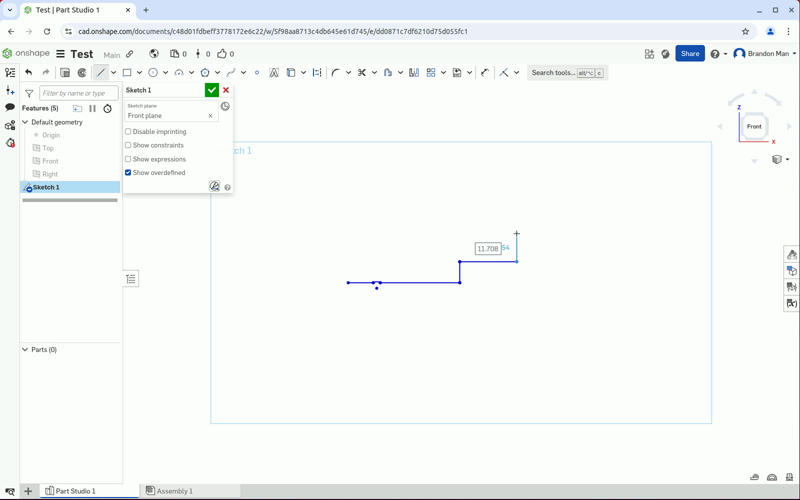
key_up(shift)
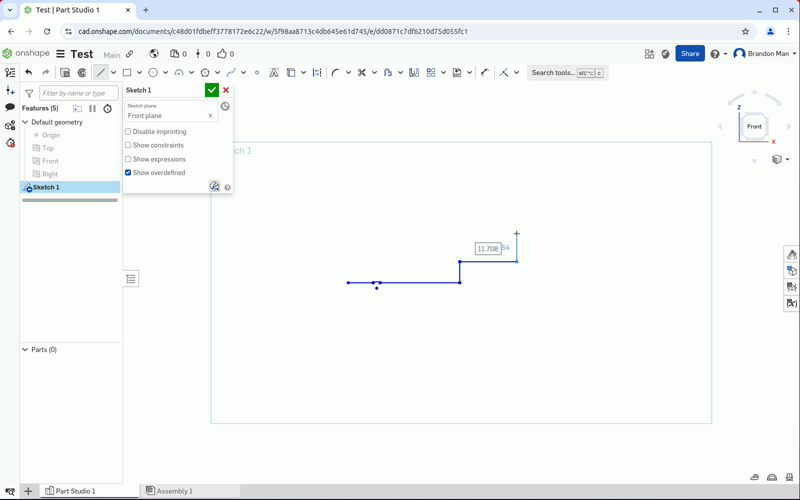
key_down(shift)
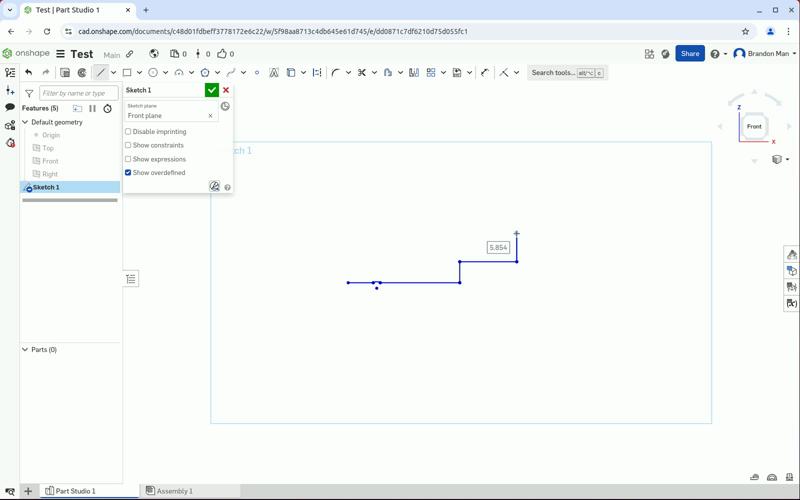
mouse_move(348, 233)
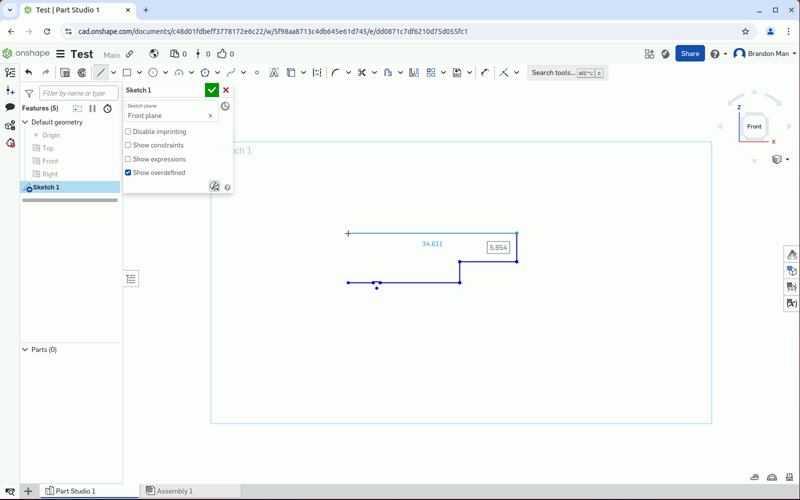
click(348, 233)
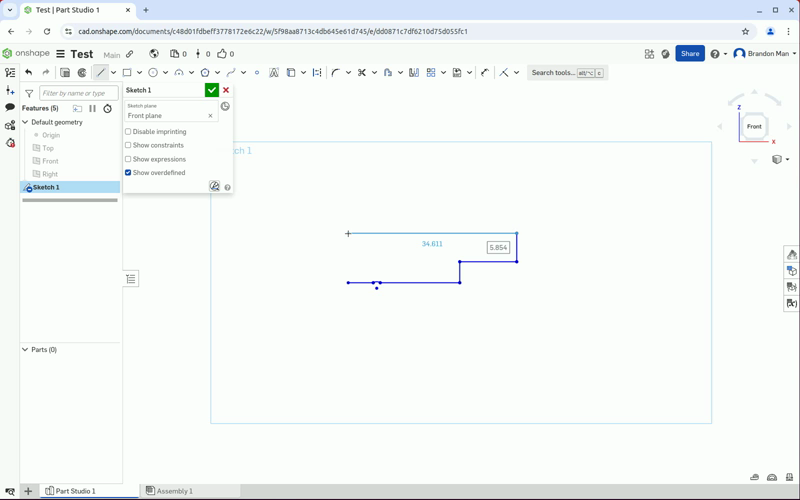
key_up(shift)
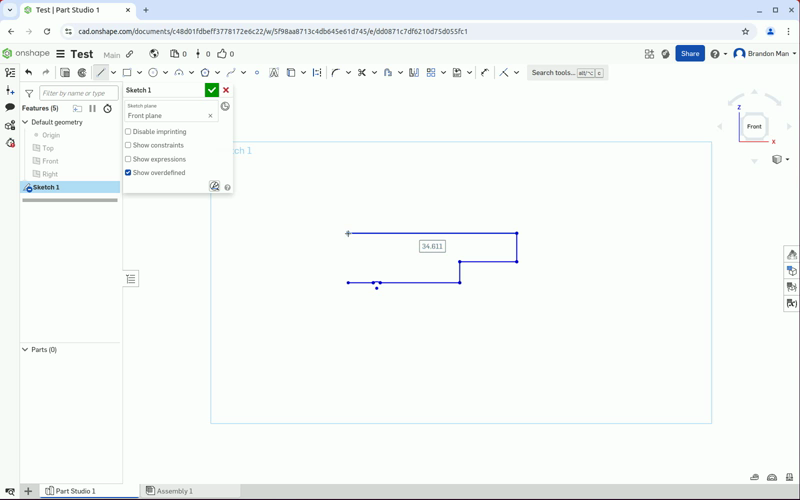
mouse_move(378, 233)
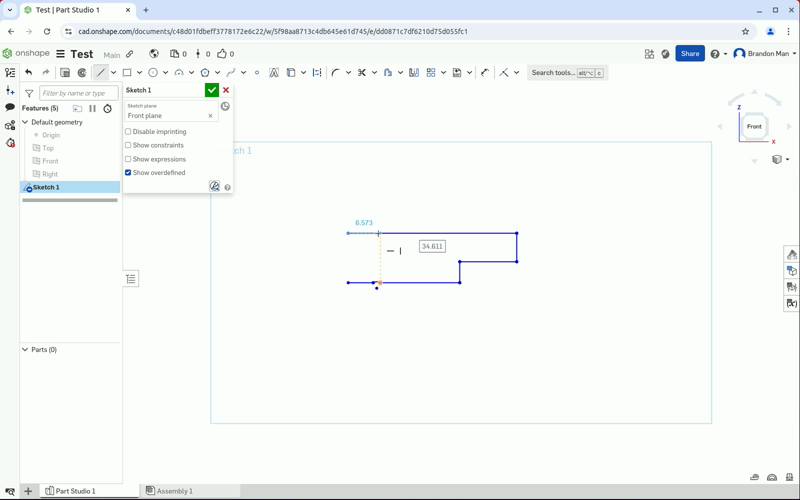
key_down(shift)
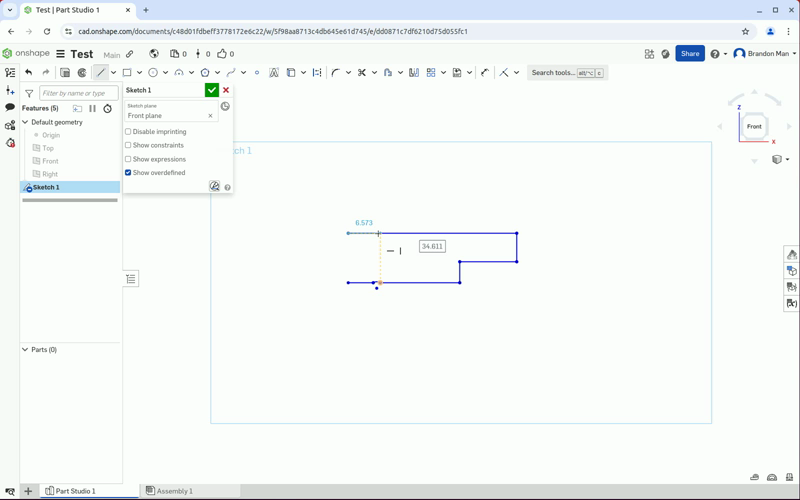
mouse_move(348, 282)
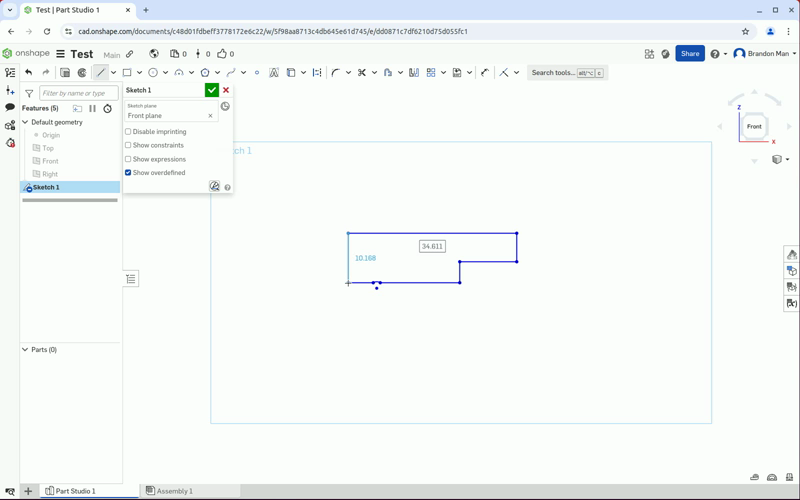
key_up(shift)
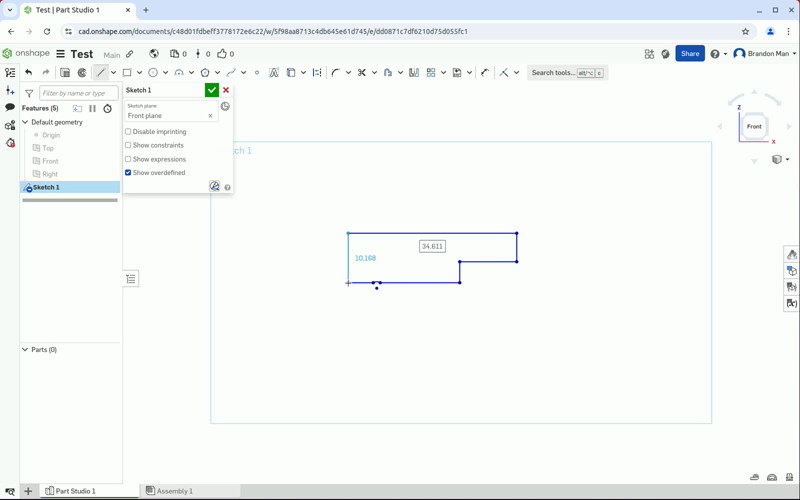
click(348, 282)
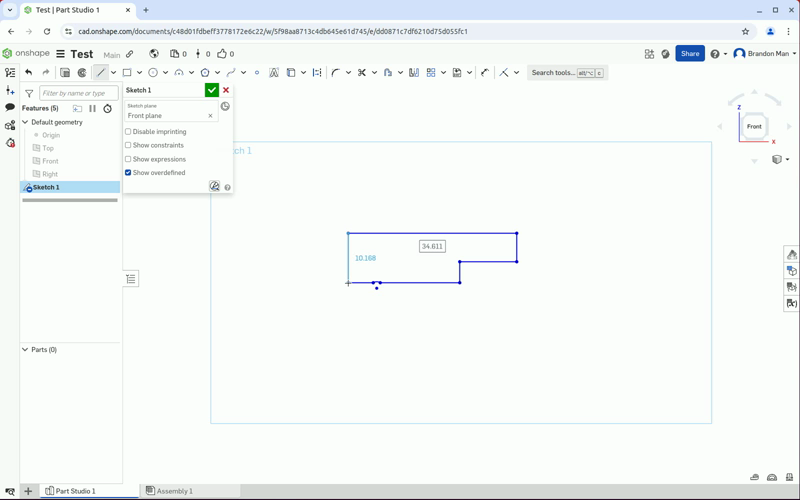
key(esc)
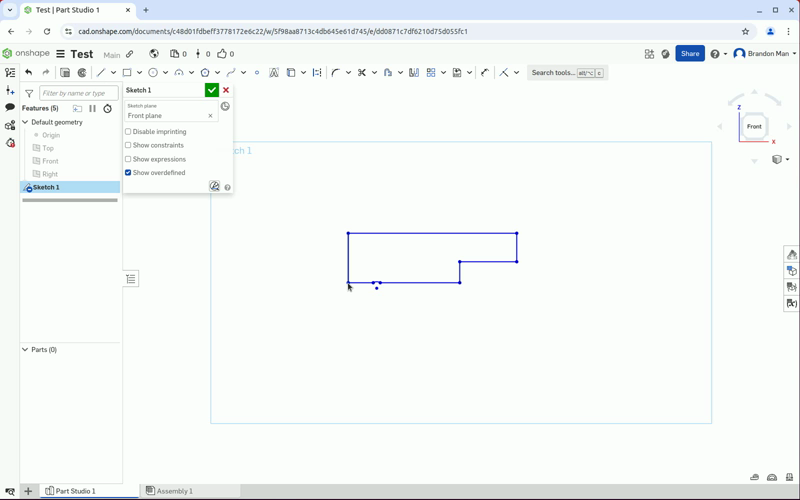
mouse_move(380, 242)
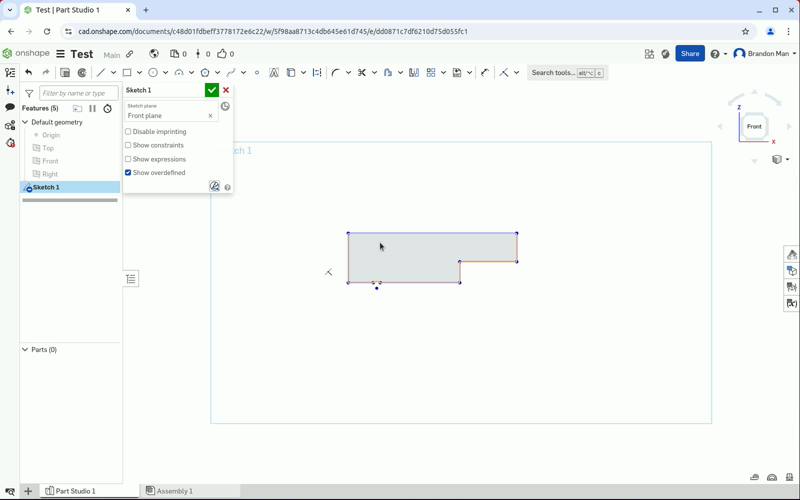
click(380, 242)
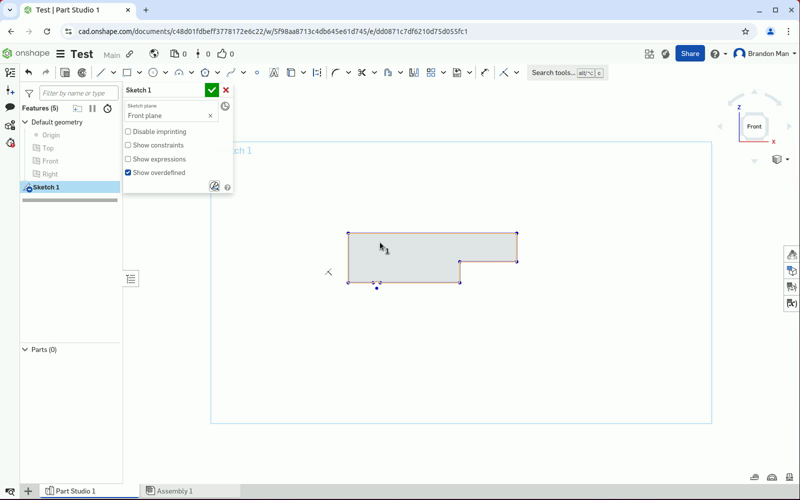
mouse_move(73, 352)
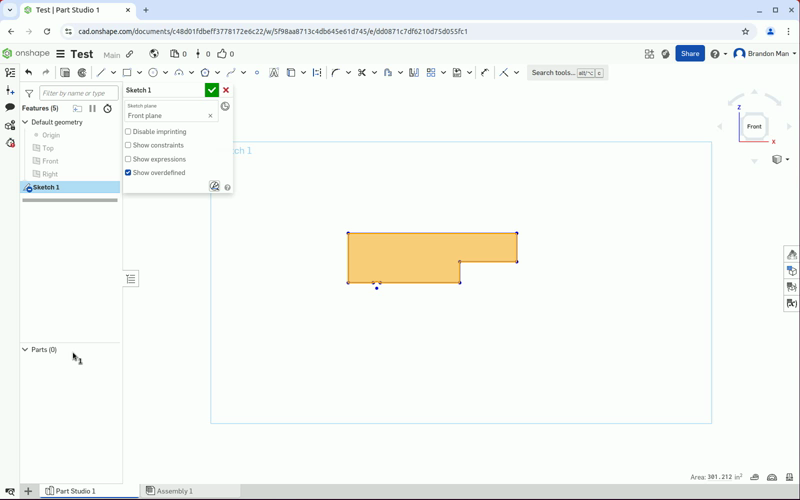
key(shift+y)
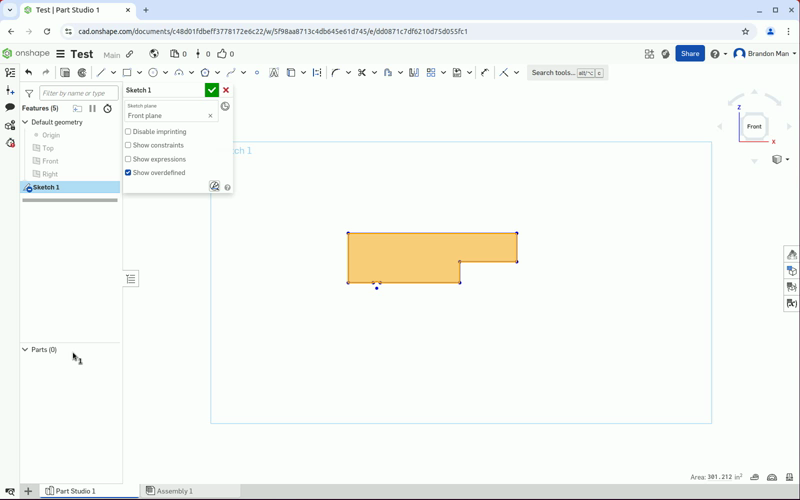
key(shift+e)
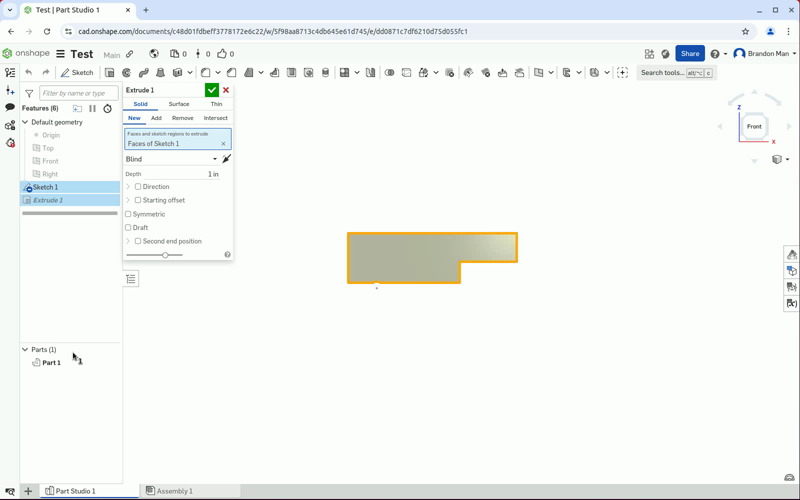
mouse_move(143, 106)
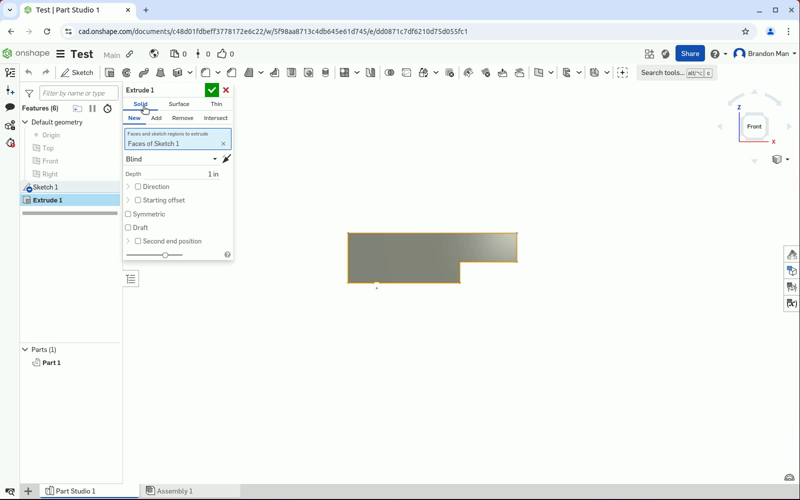
click(143, 106)
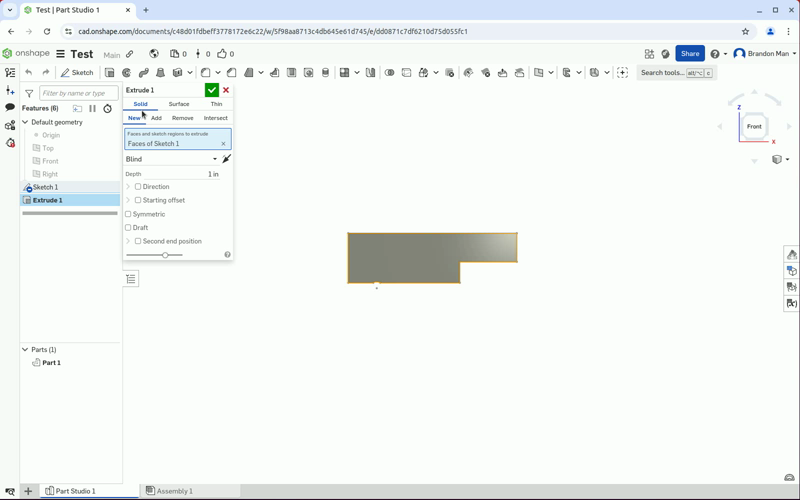
mouse_move(137, 120)
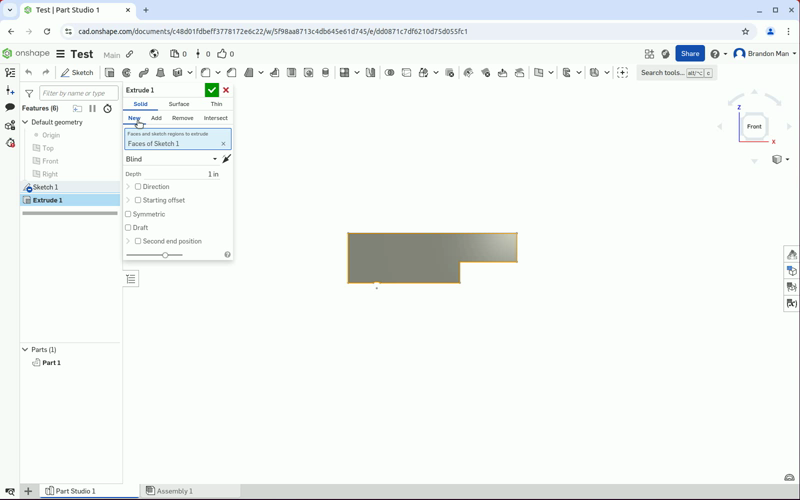
click(137, 120)
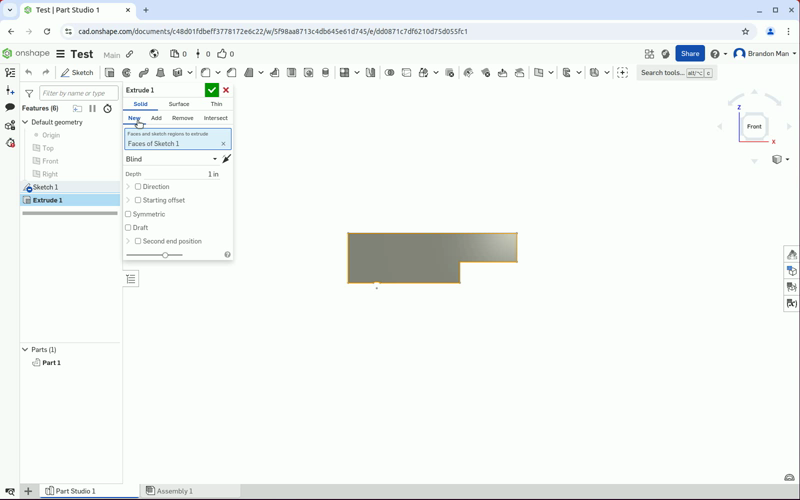
key(tab, 4)
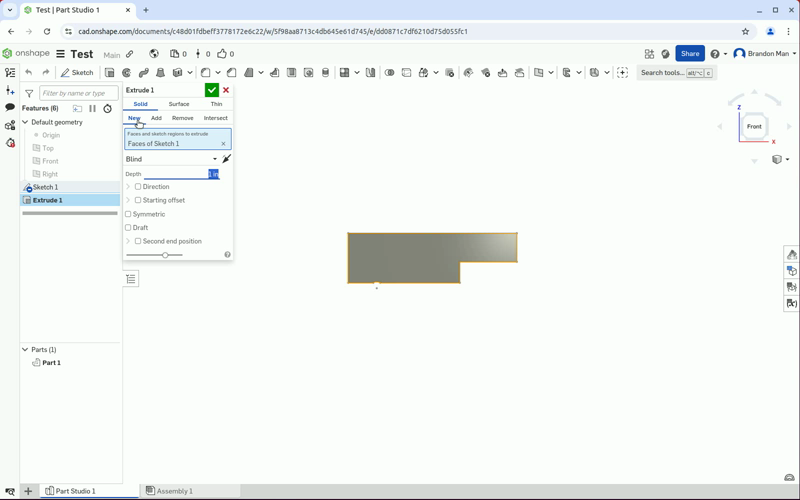
text(8.666)
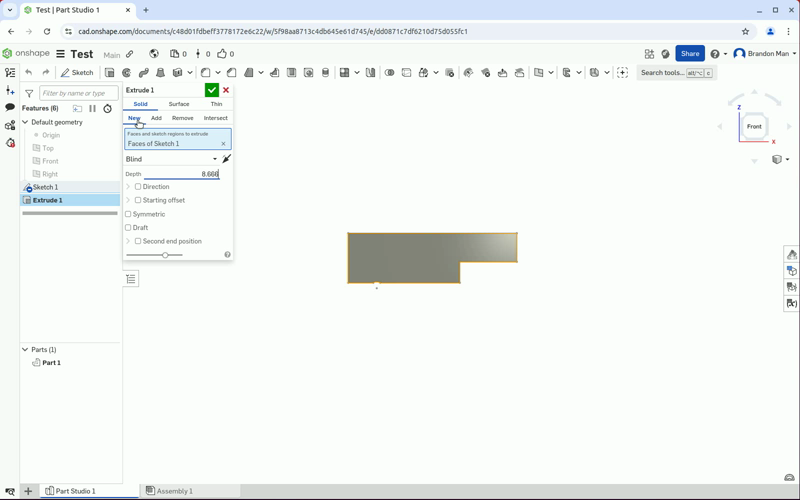
key(enter)
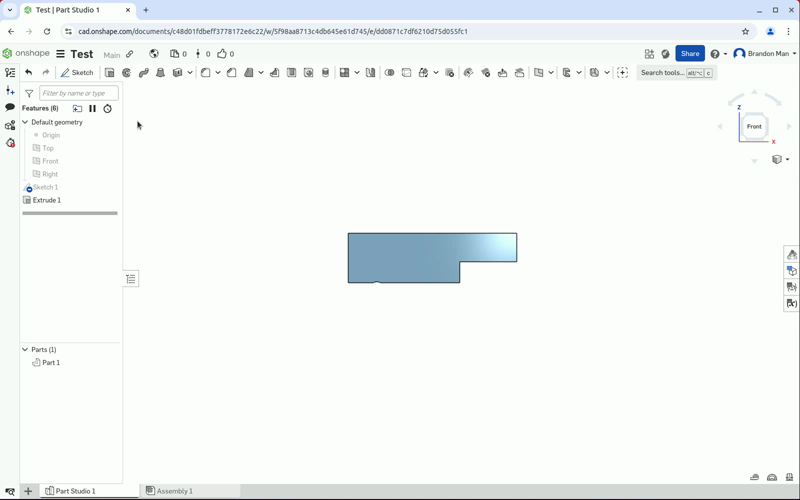
key(shift+h)
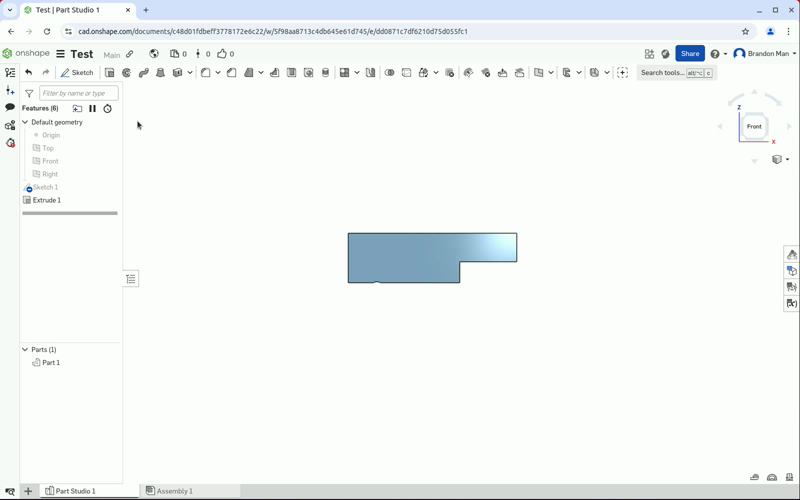
key(shift+h)
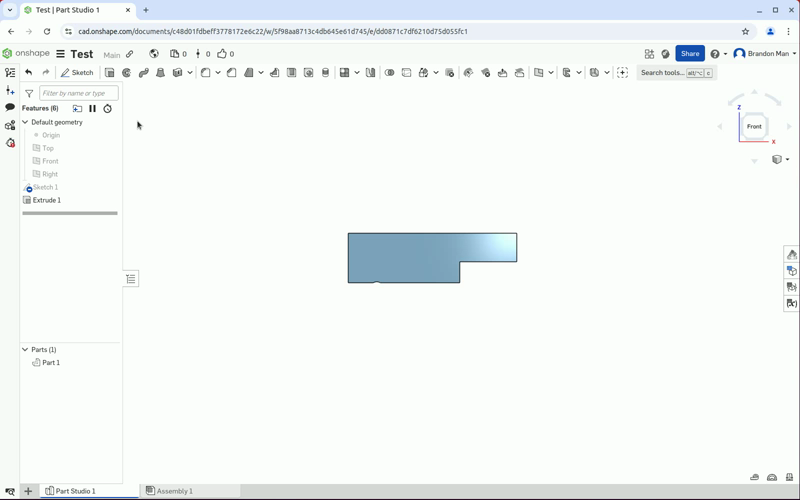
mouse_move(73, 189)
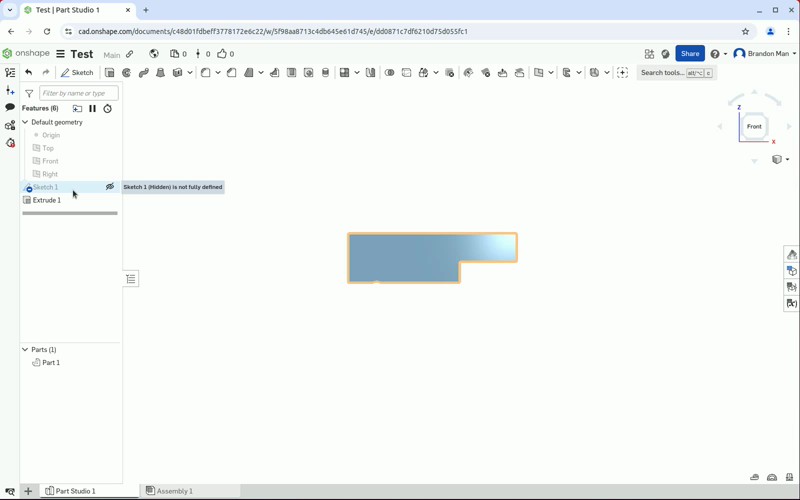
click(73, 189)
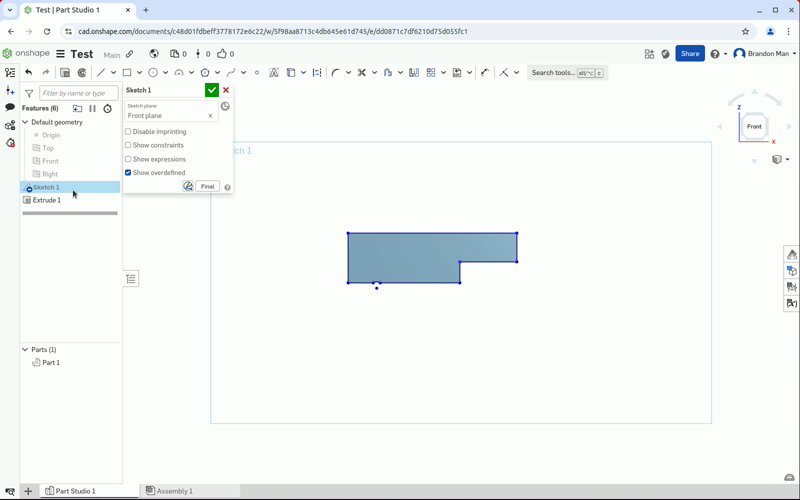
mouse_move(229, 92)
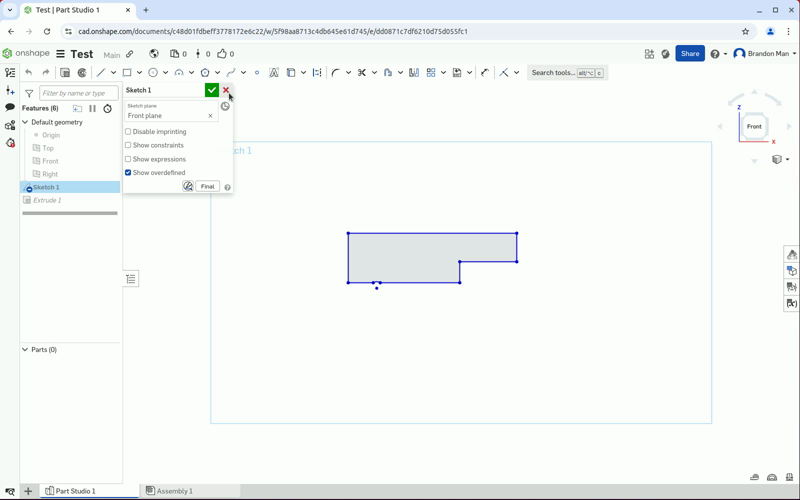
click(229, 92)
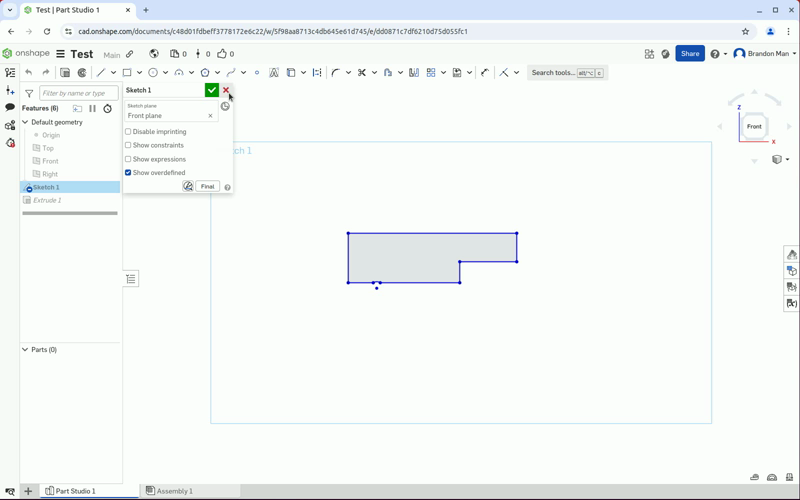
key(shift+s)
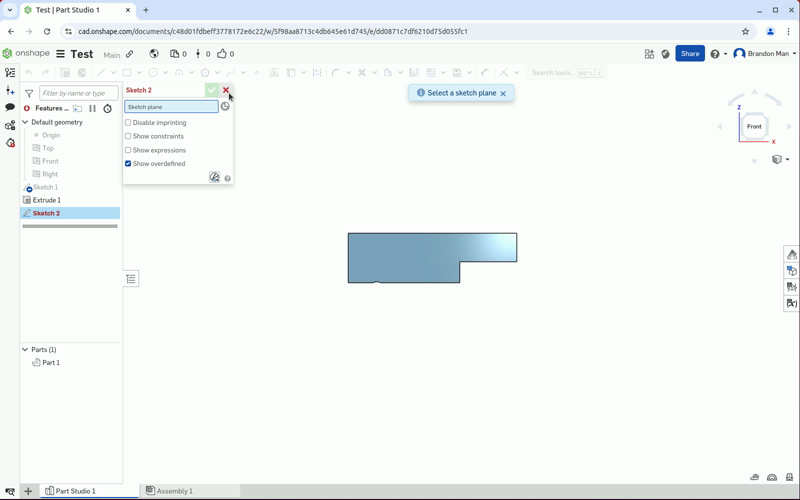
mouse_move(73, 163)
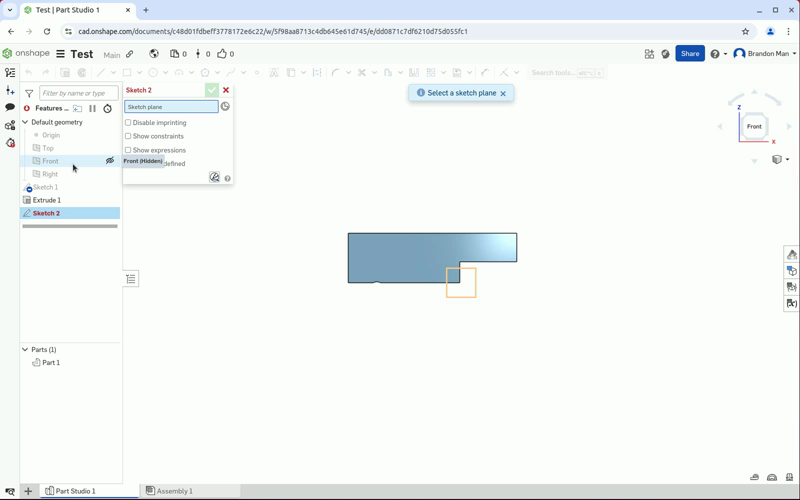
click(73, 163)
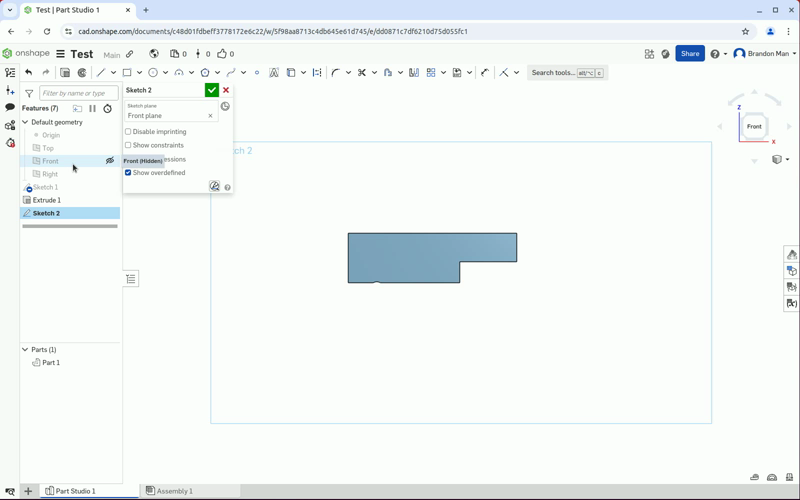
mouse_move(73, 352)
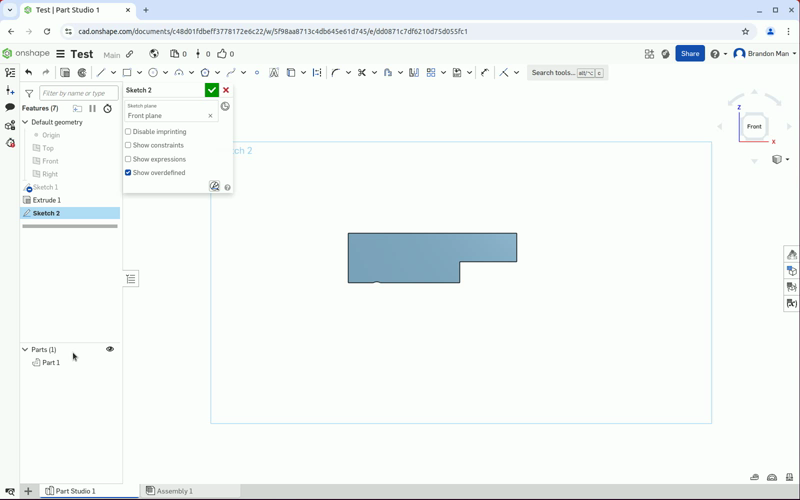
key(y)
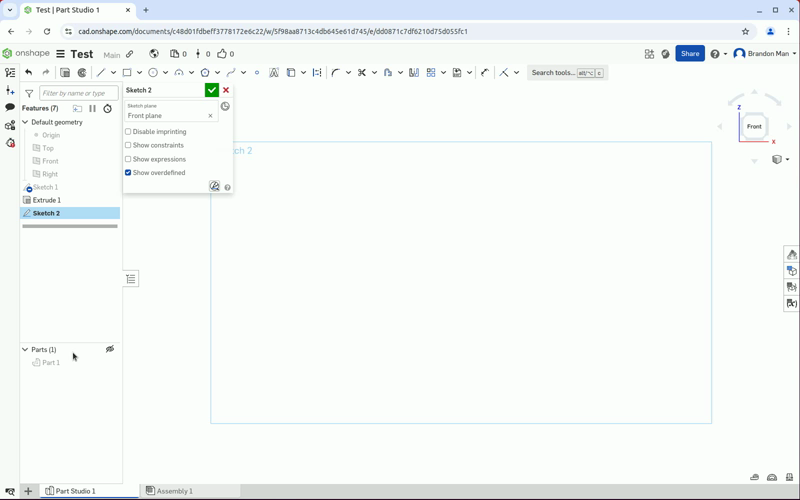
key(l)
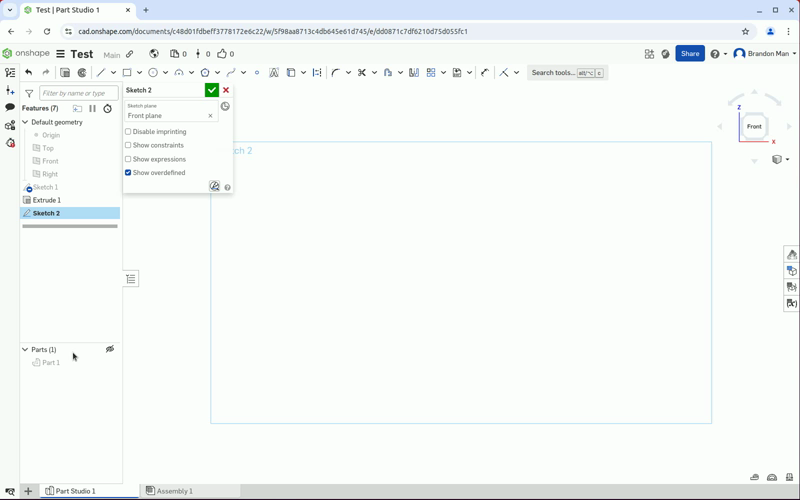
key_down(shift)
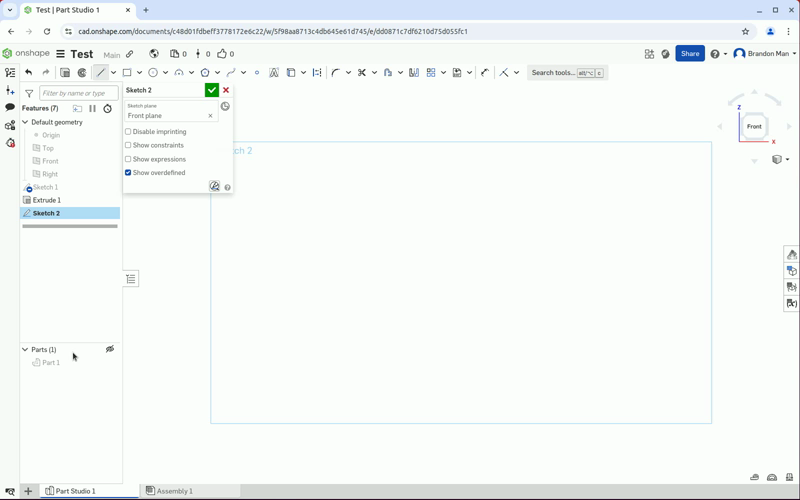
mouse_move(348, 332)
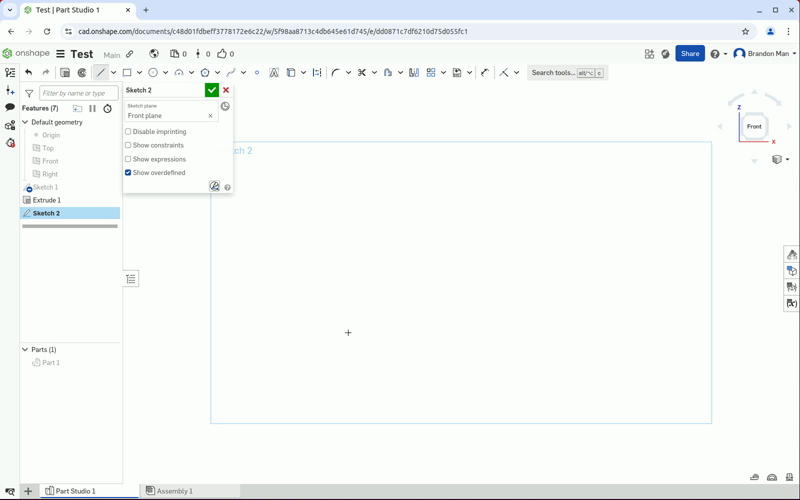
click(348, 332)
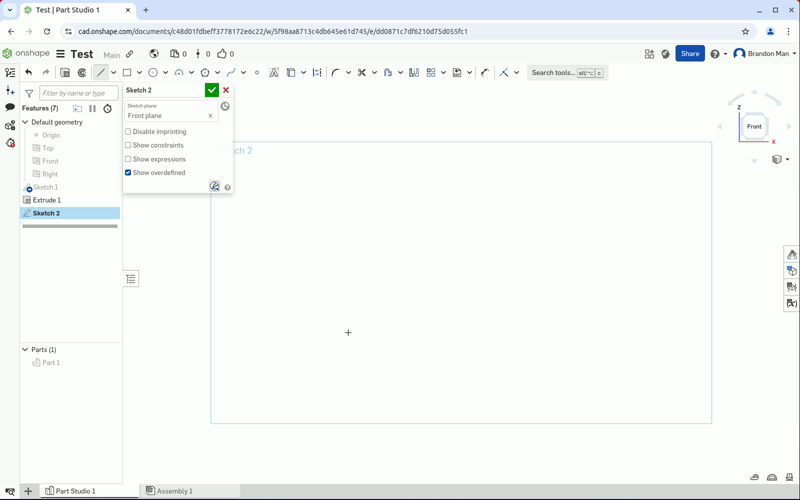
key_up(shift)
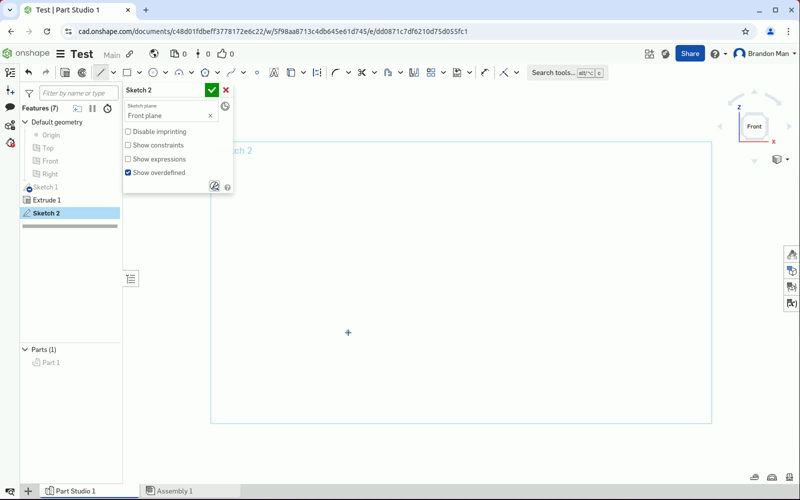
key_down(shift)
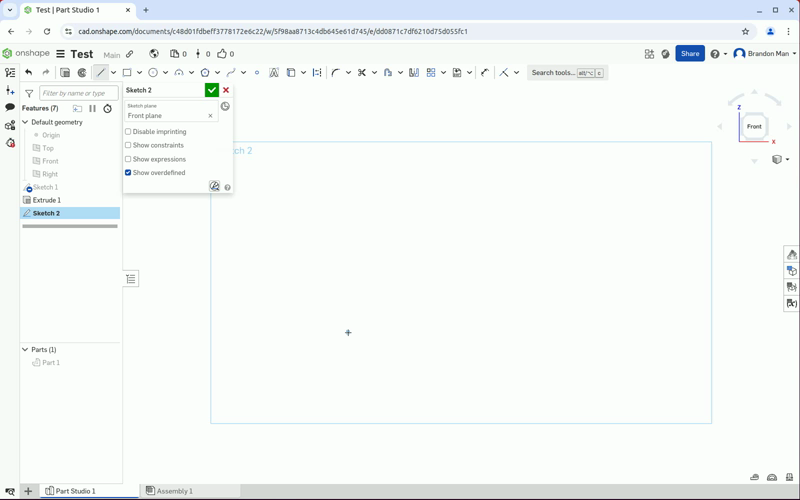
mouse_move(516, 332)
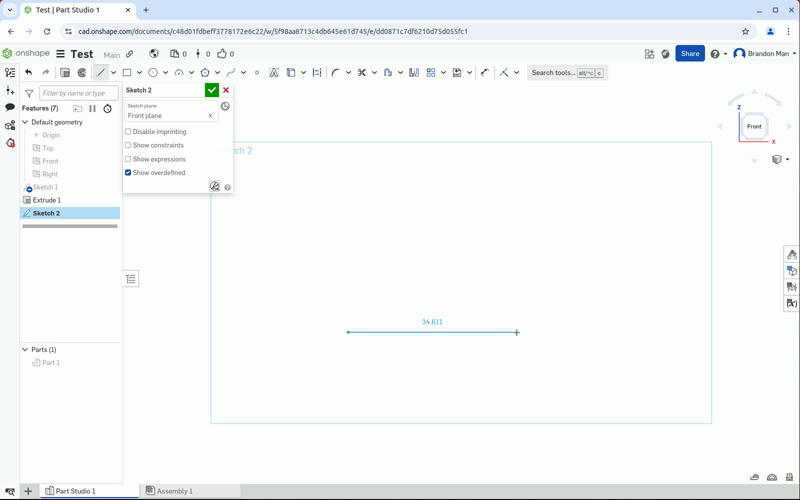
click(516, 332)
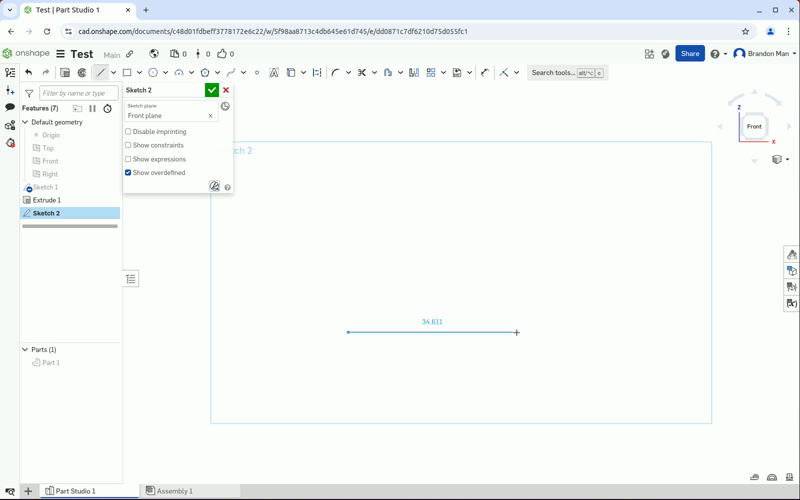
key_up(shift)
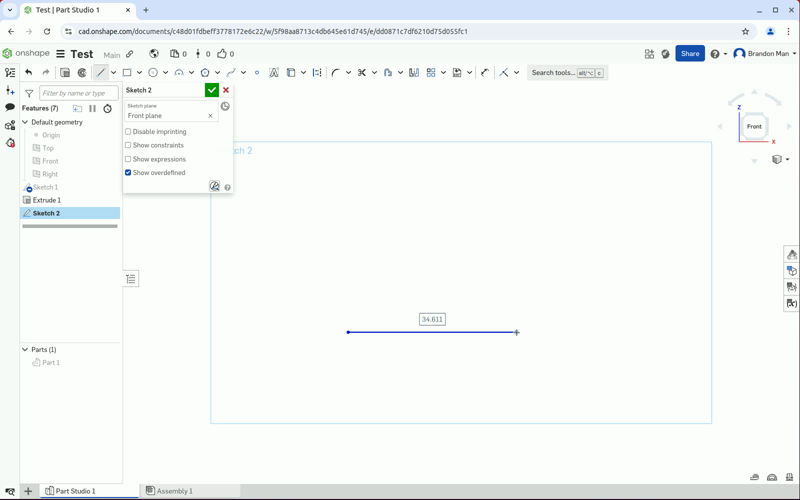
key_down(shift)
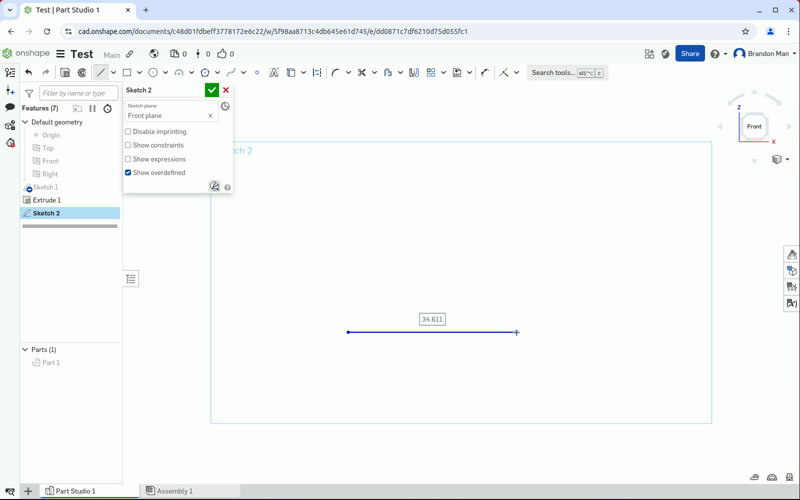
mouse_move(546, 332)
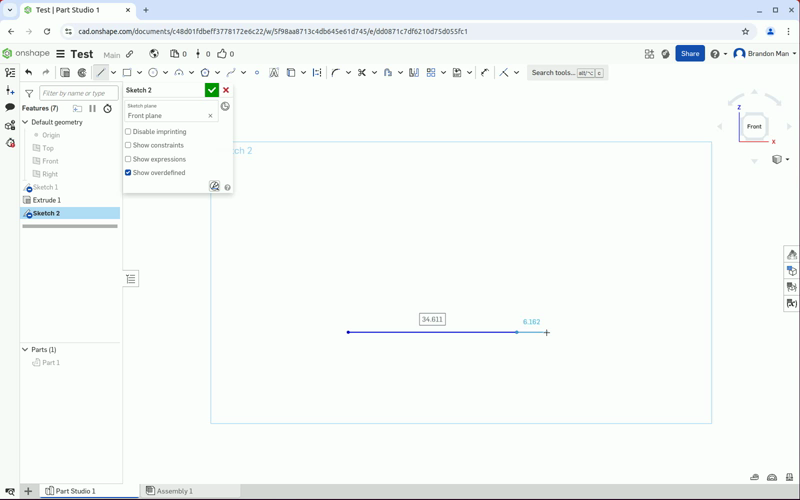
mouse_move(516, 303)
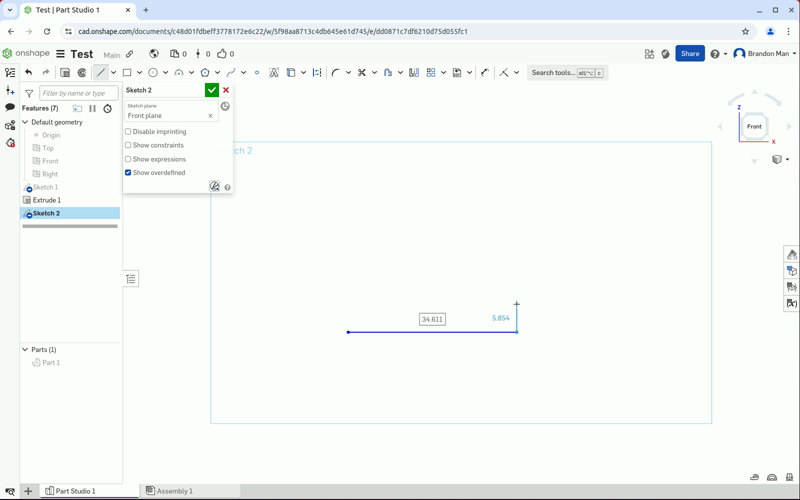
click(516, 303)
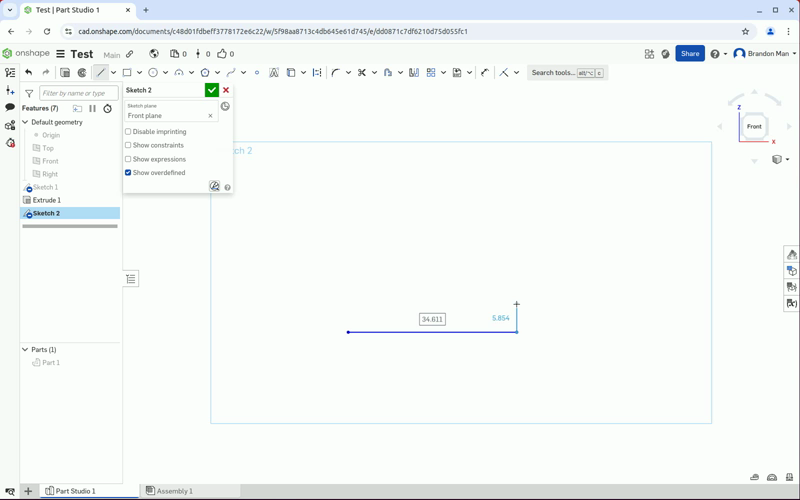
key_up(shift)
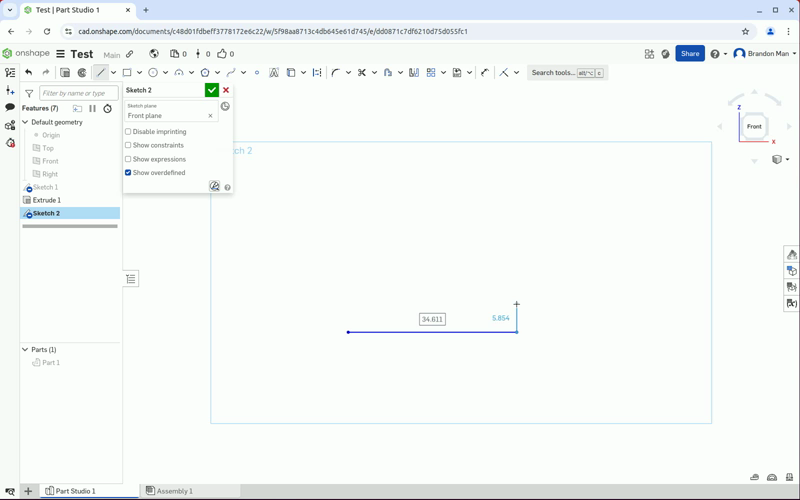
key_down(shift)
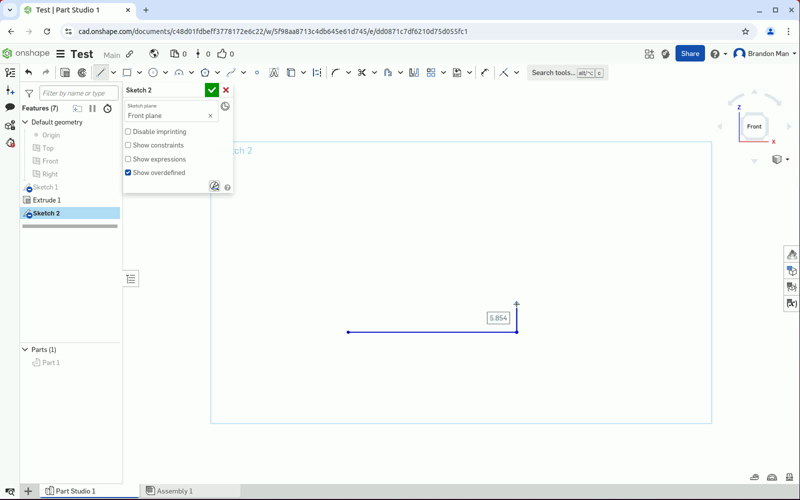
mouse_move(546, 303)
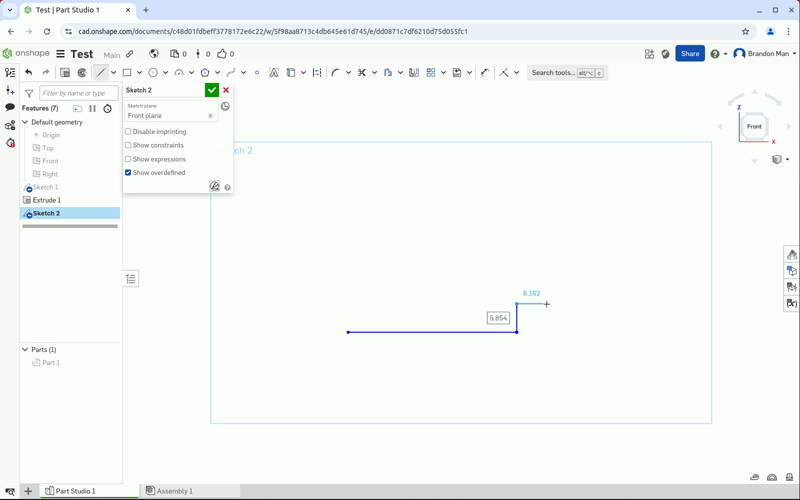
mouse_move(459, 303)
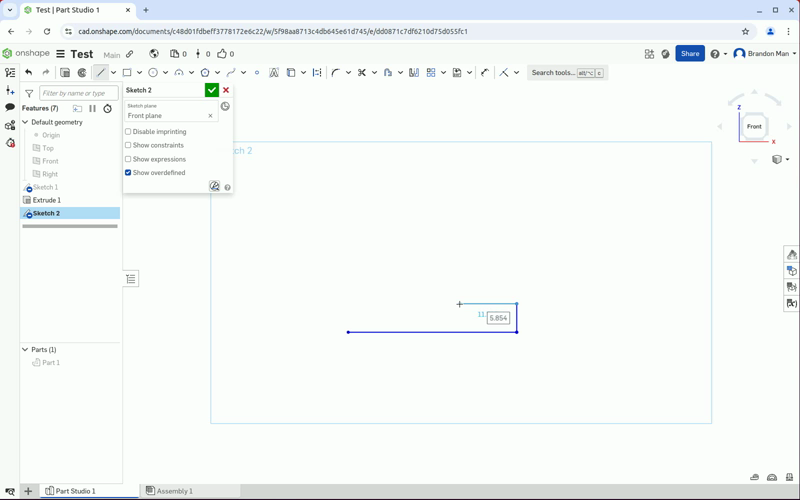
click(459, 303)
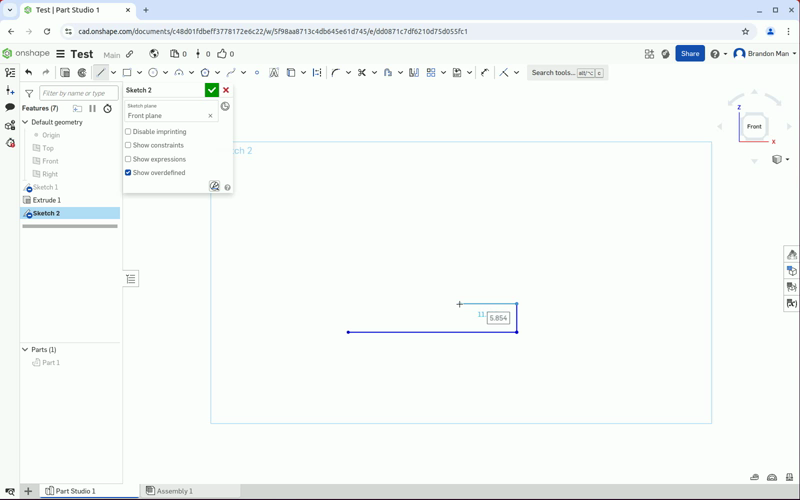
key_up(shift)
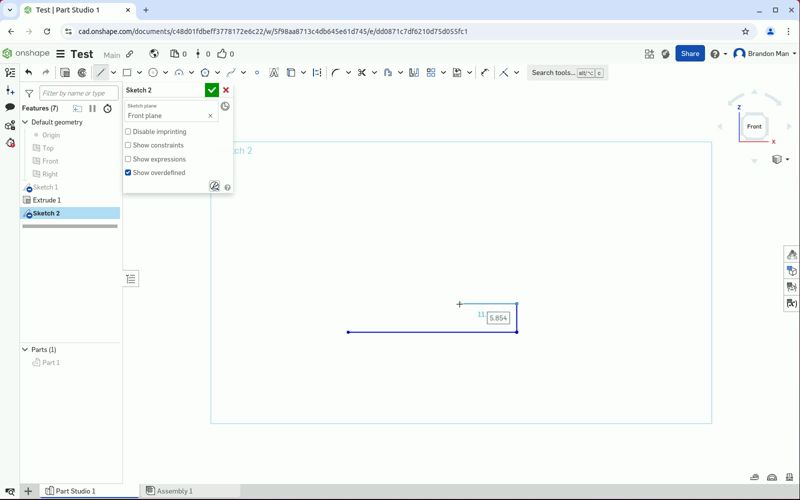
key_down(shift)
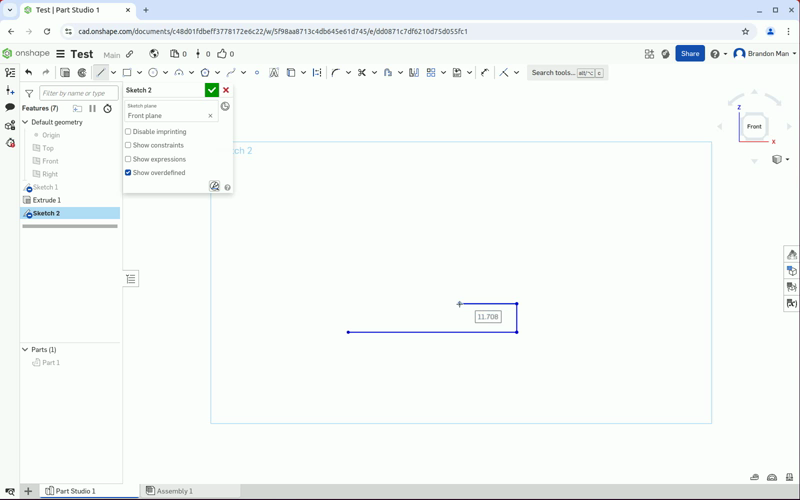
mouse_move(489, 303)
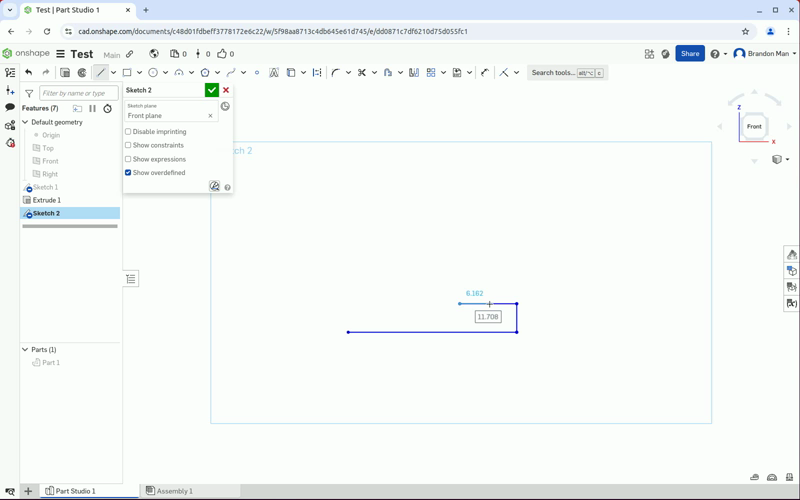
mouse_move(459, 282)
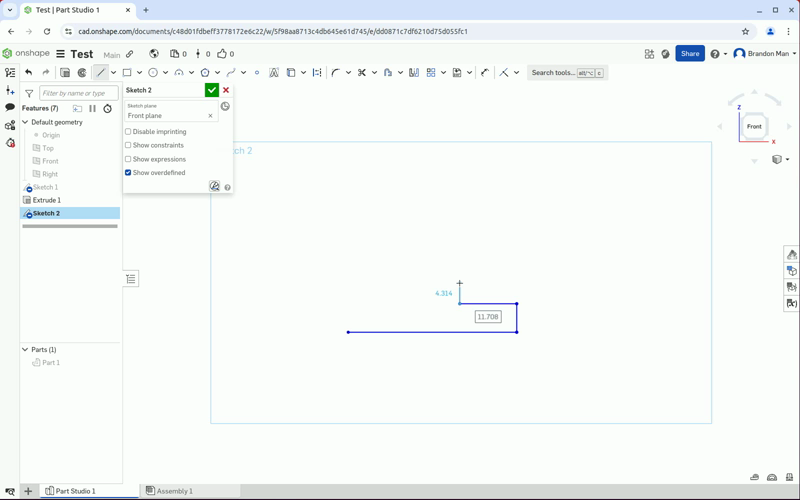
click(459, 282)
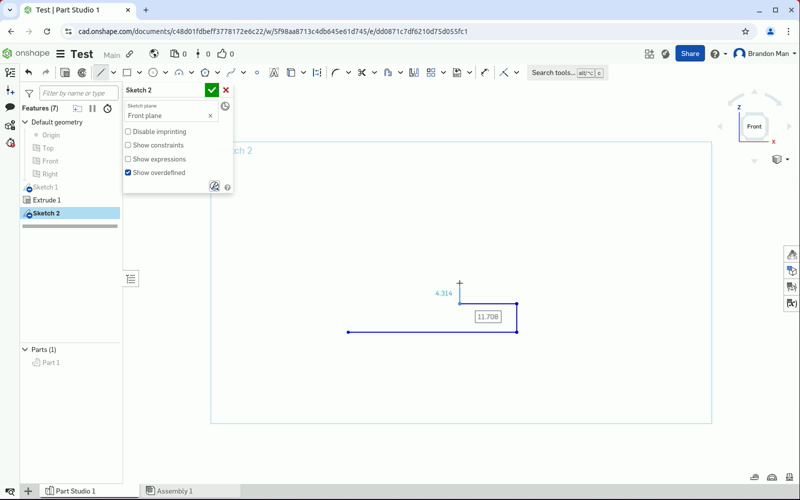
key_up(shift)
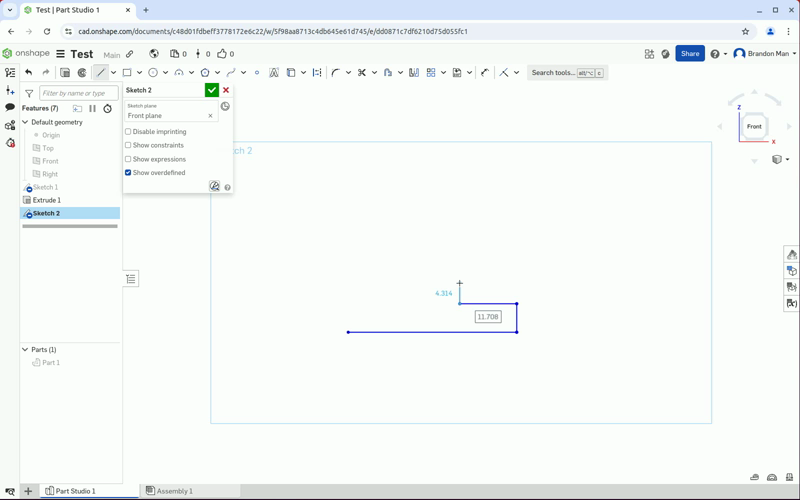
key_down(shift)
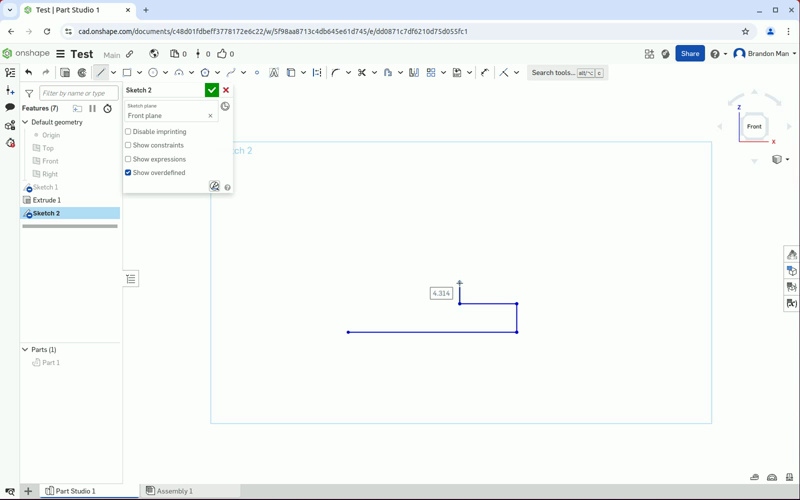
mouse_move(380, 282)
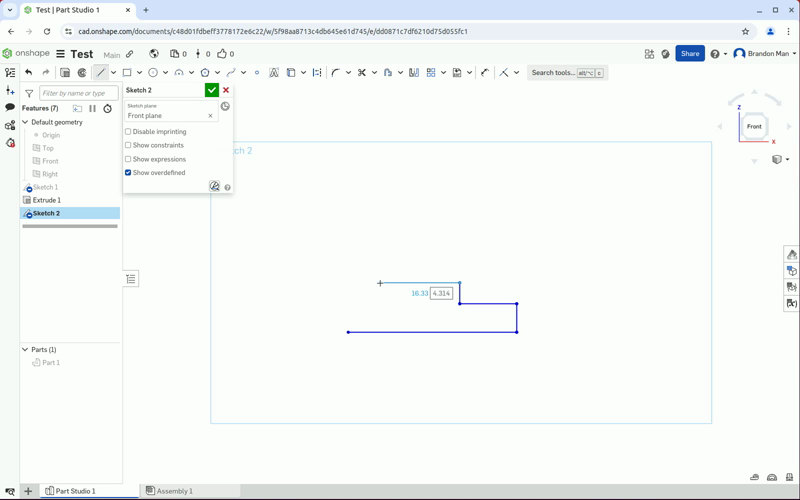
click(380, 282)
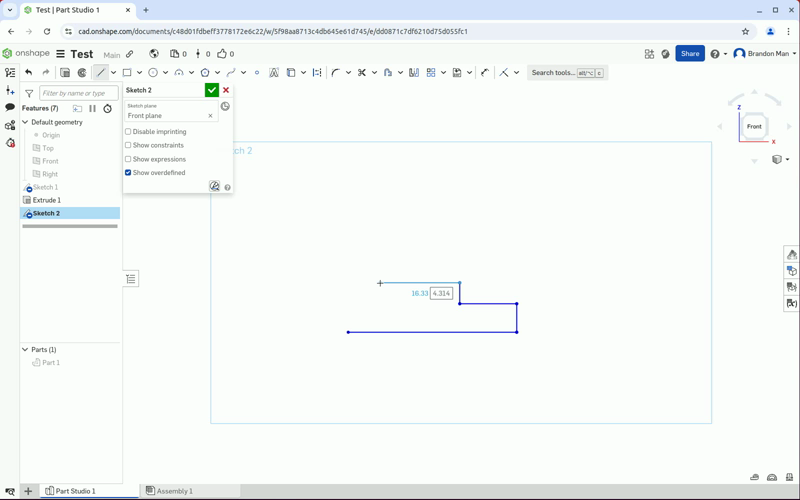
key_up(shift)
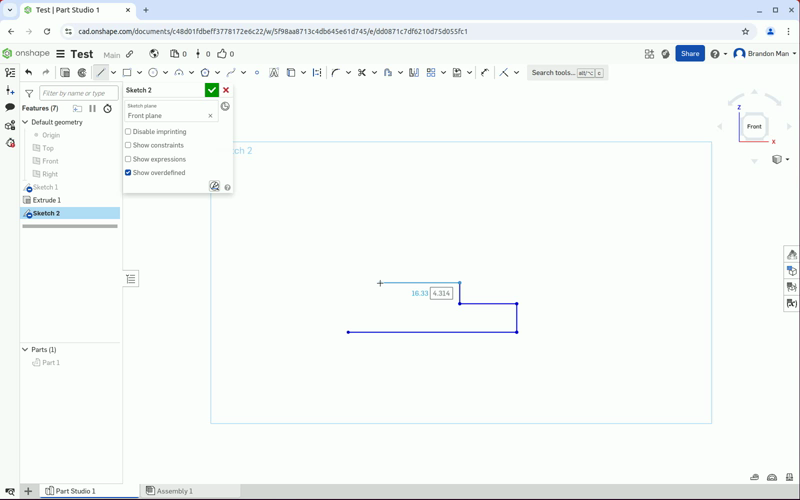
key(esc)
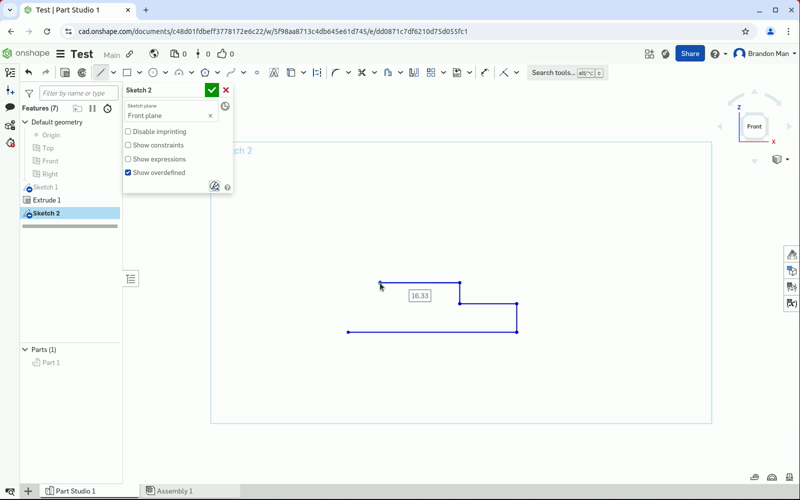
key(a)
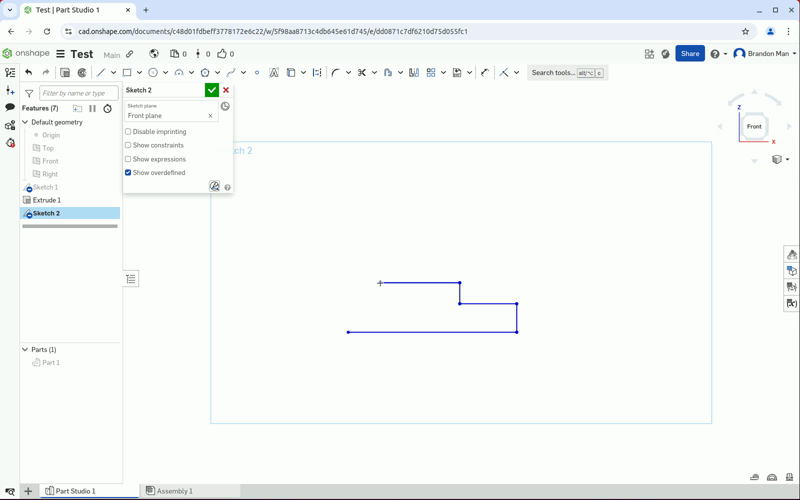
mouse_move(380, 282)
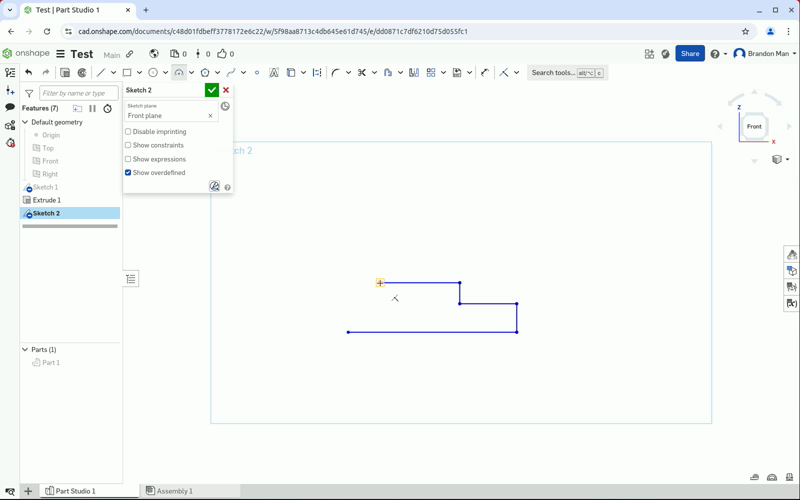
click(380, 282)
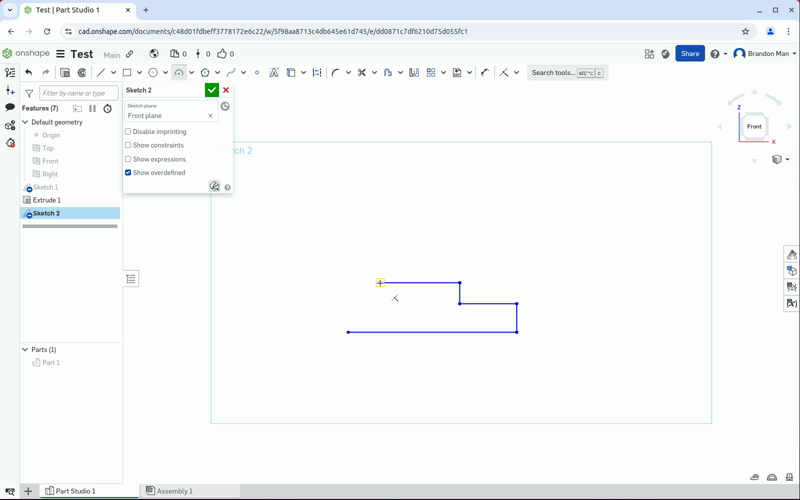
key_down(shift)
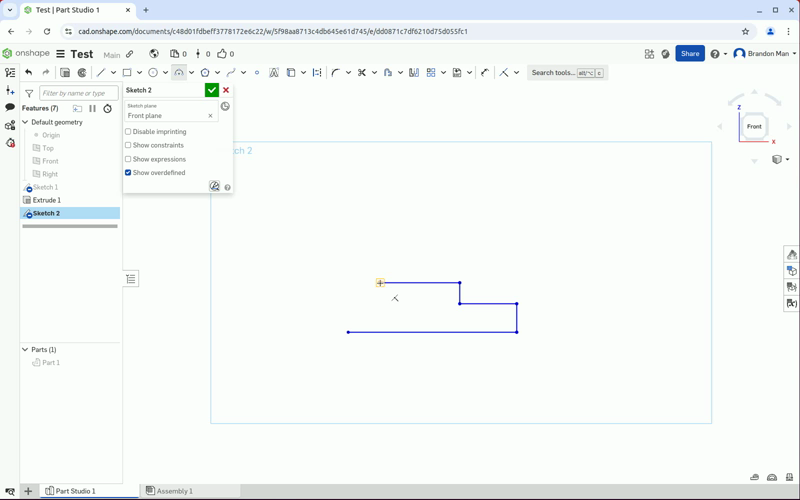
mouse_move(373, 282)
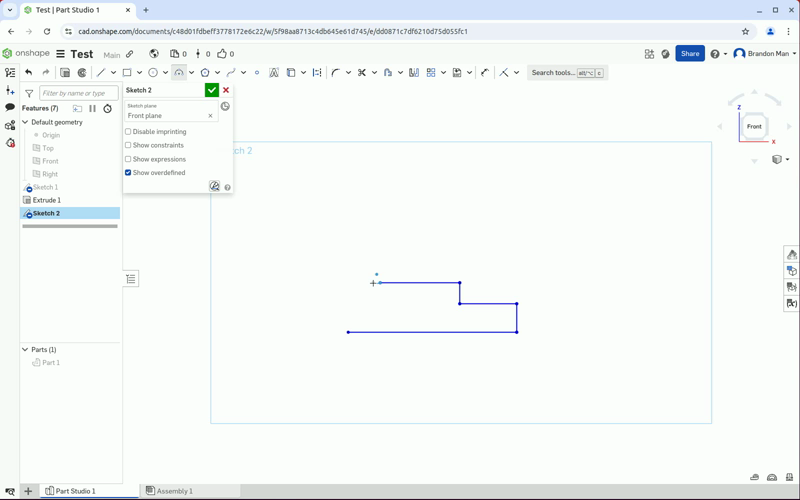
scroll(6)
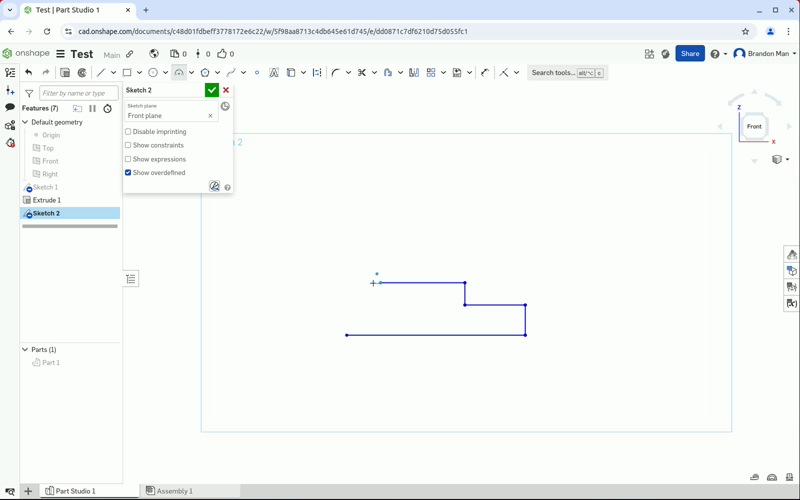
scroll(6)
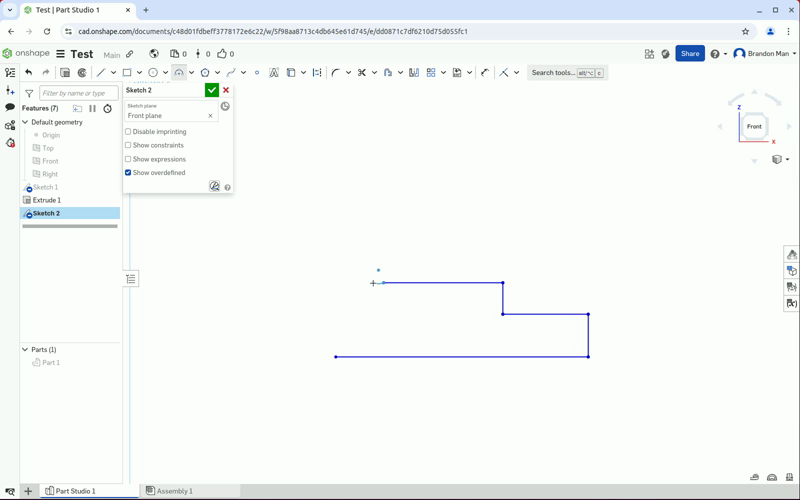
scroll(6)
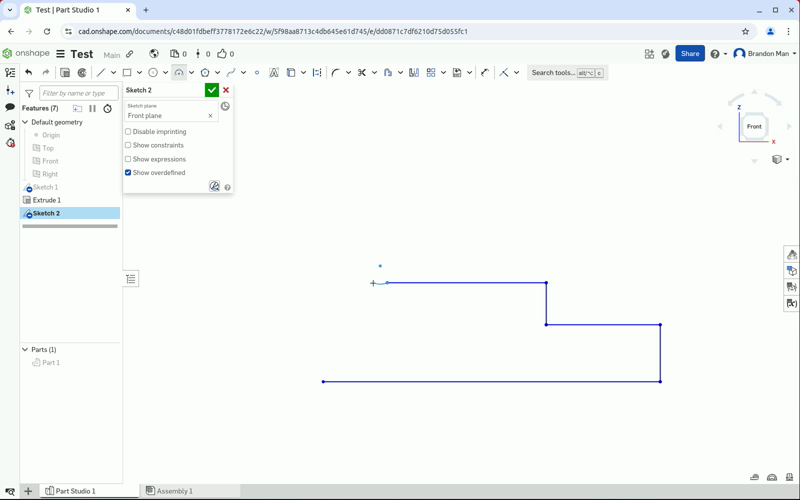
scroll(6)
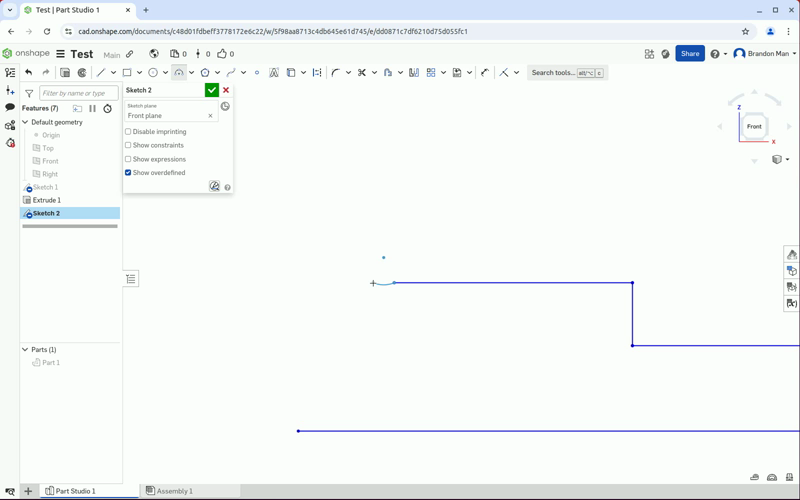
scroll(6)
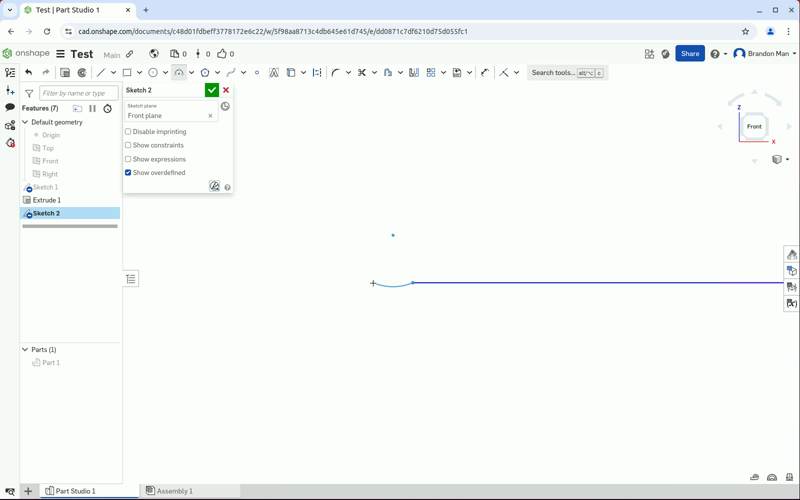
scroll(6)
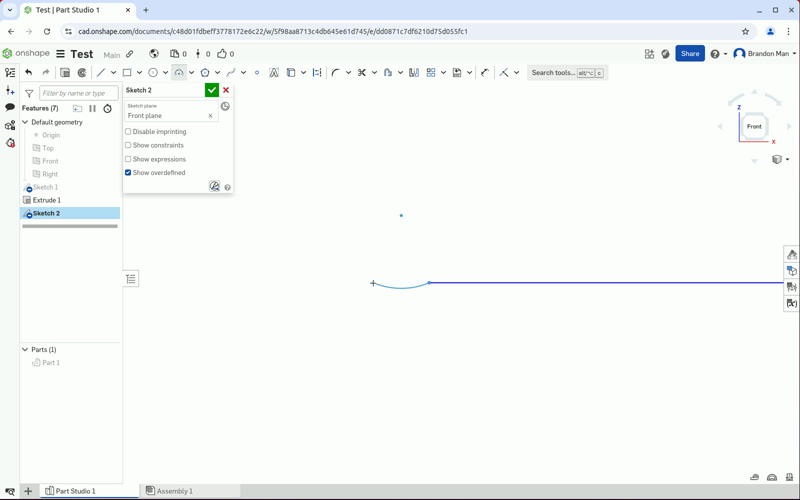
scroll(6)
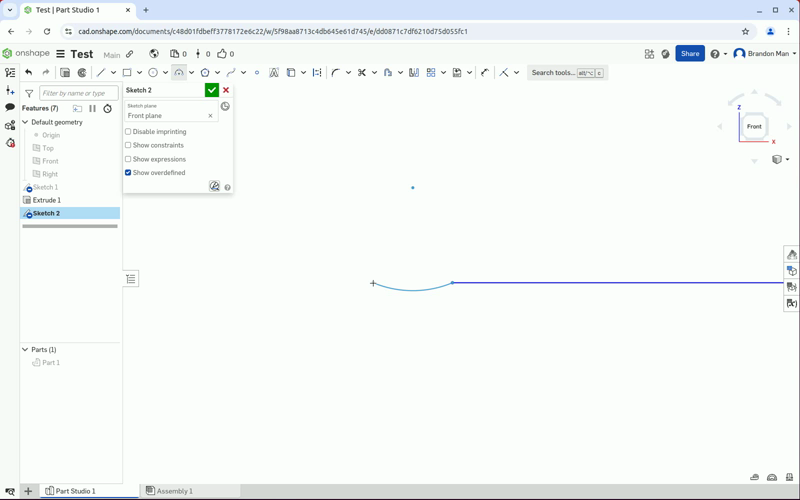
click(373, 282)
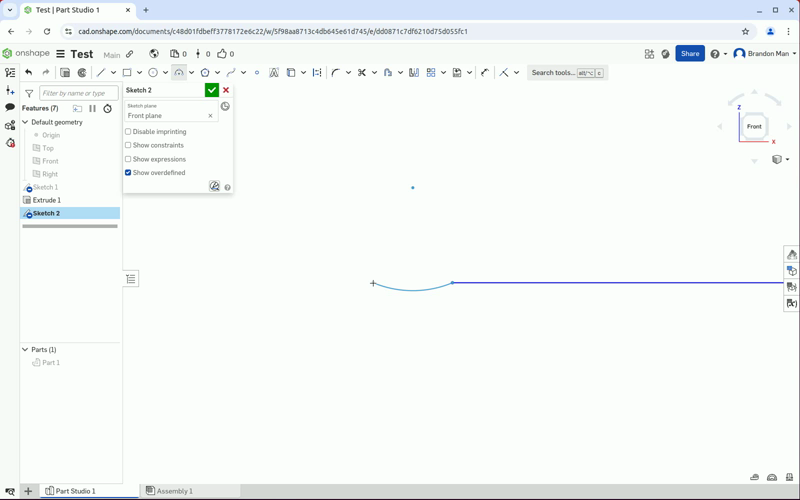
scroll(-6)
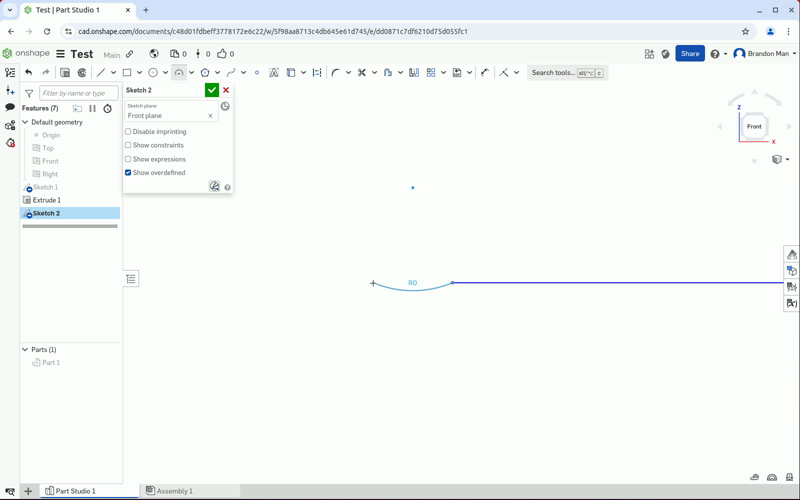
scroll(-6)
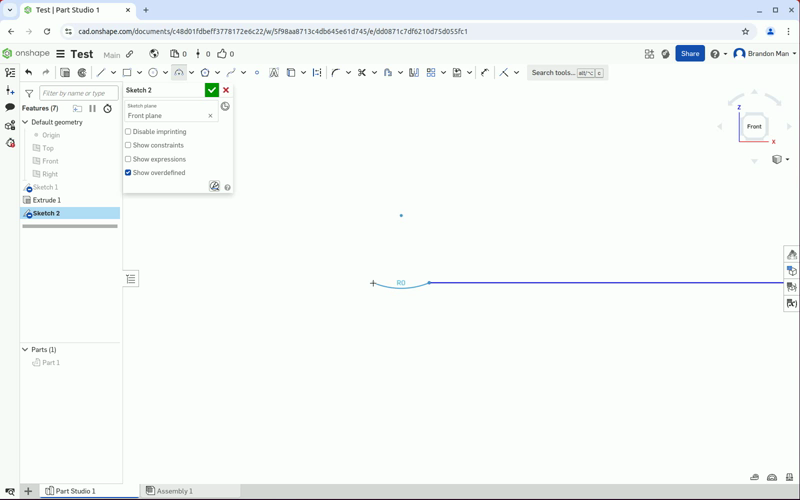
scroll(-6)
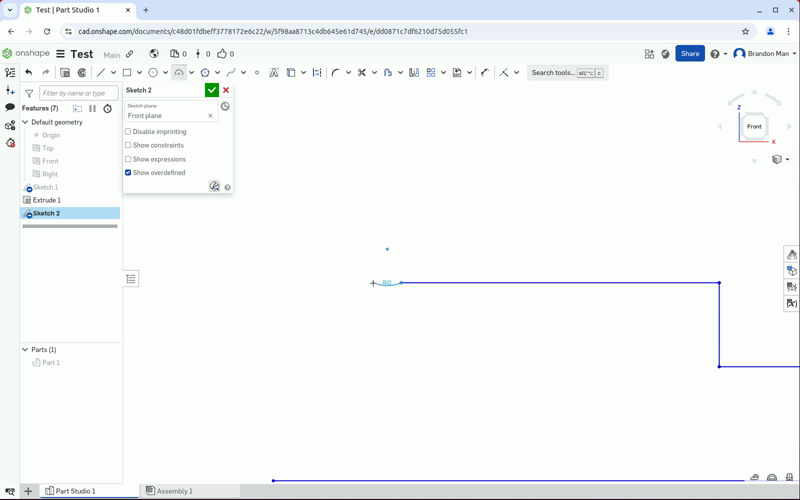
scroll(-6)
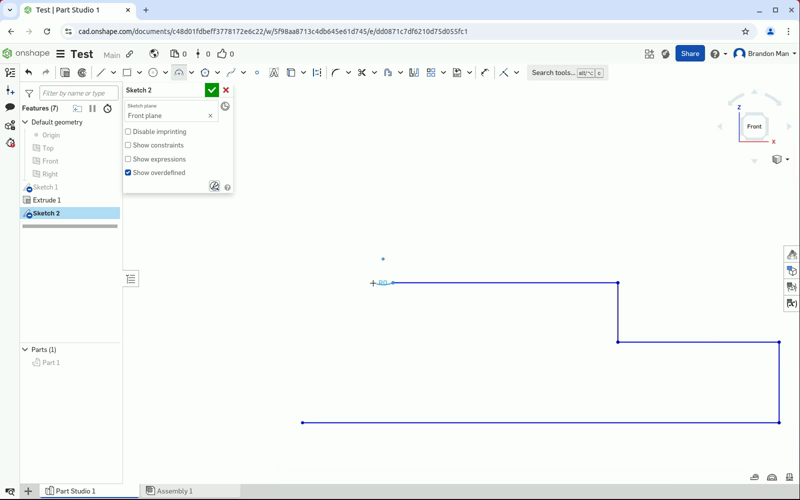
scroll(-6)
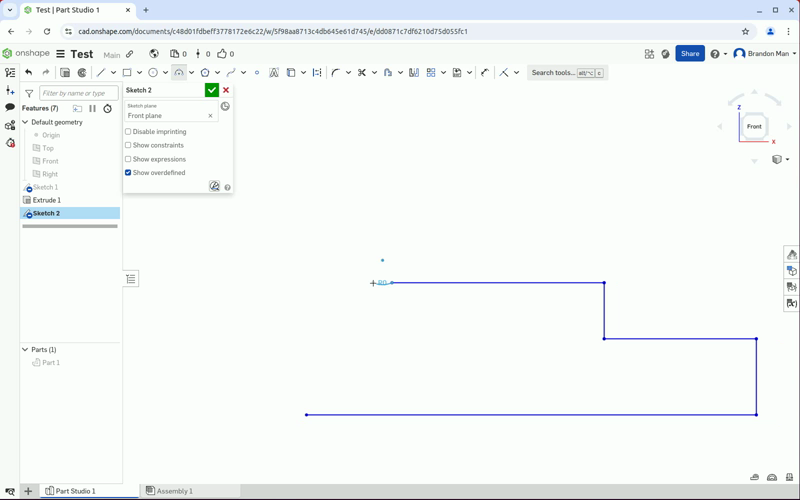
scroll(-6)
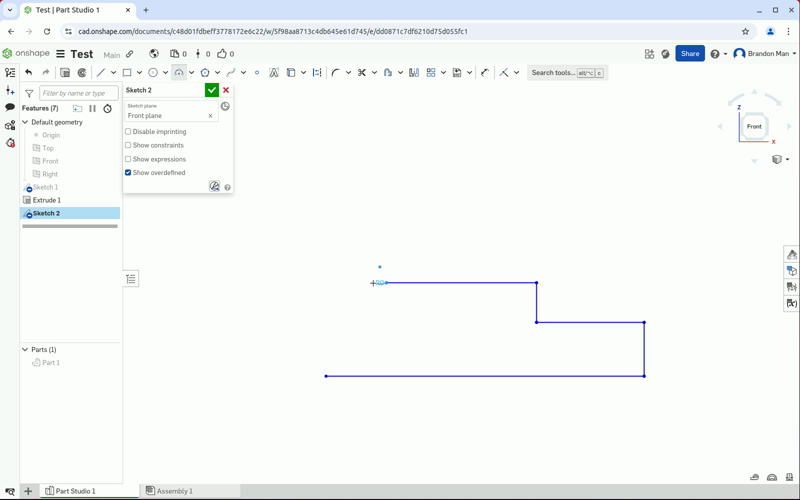
scroll(-6)
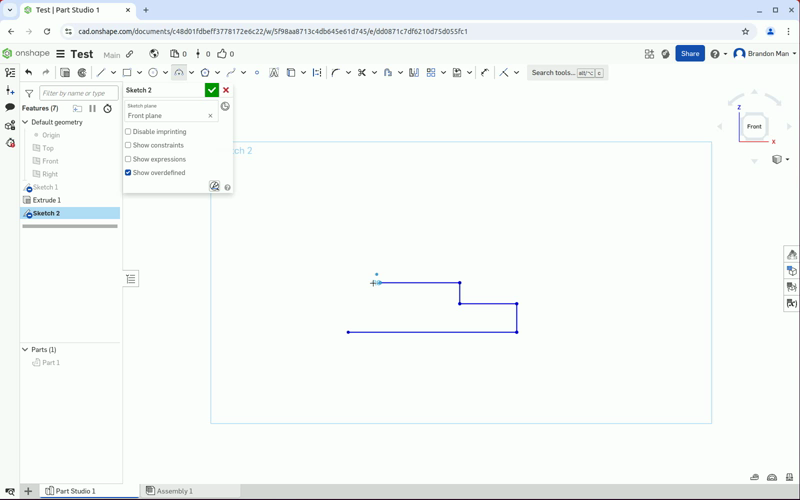
mouse_move(376, 293)
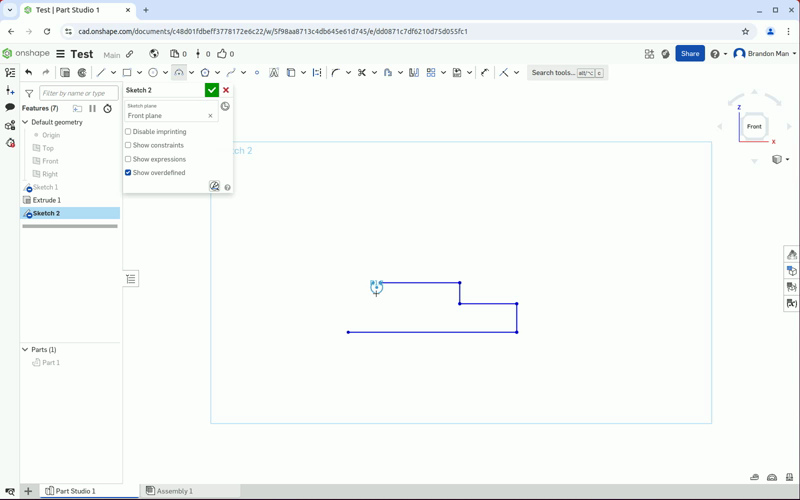
scroll(6)
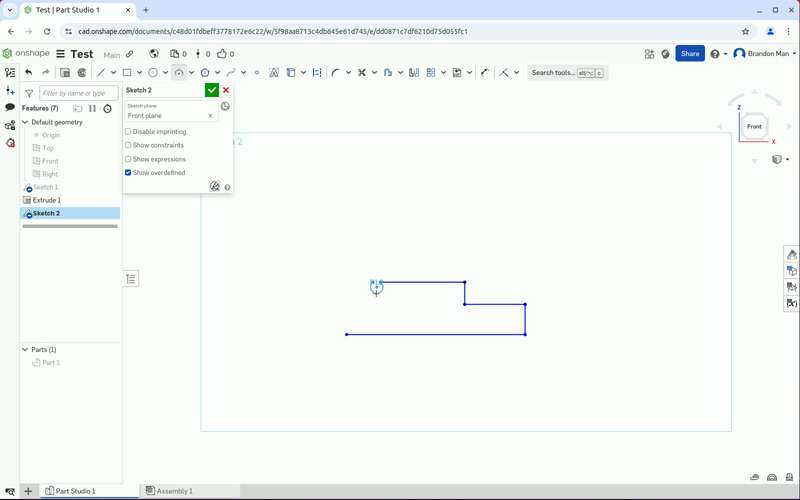
scroll(6)
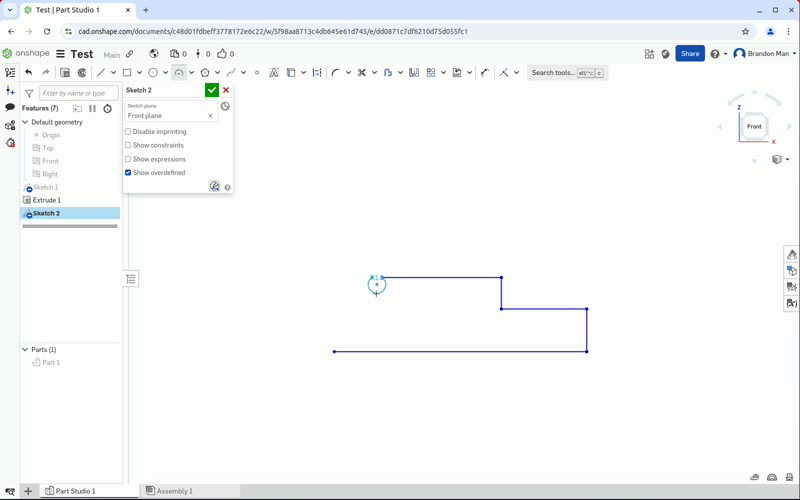
scroll(6)
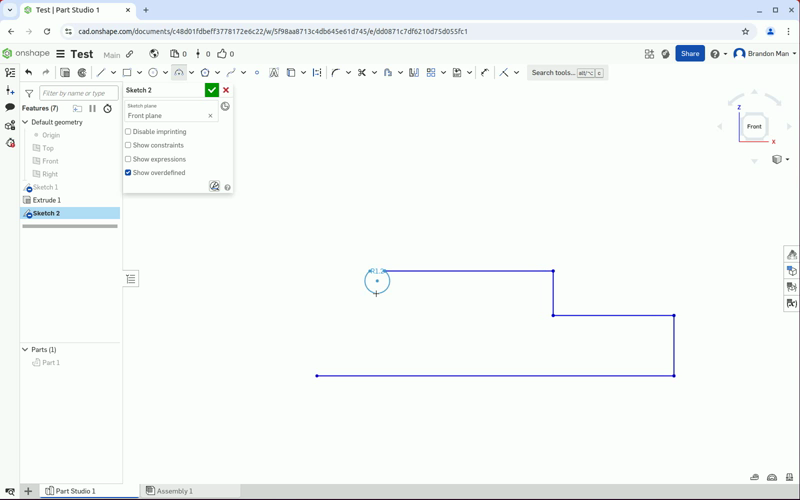
scroll(6)
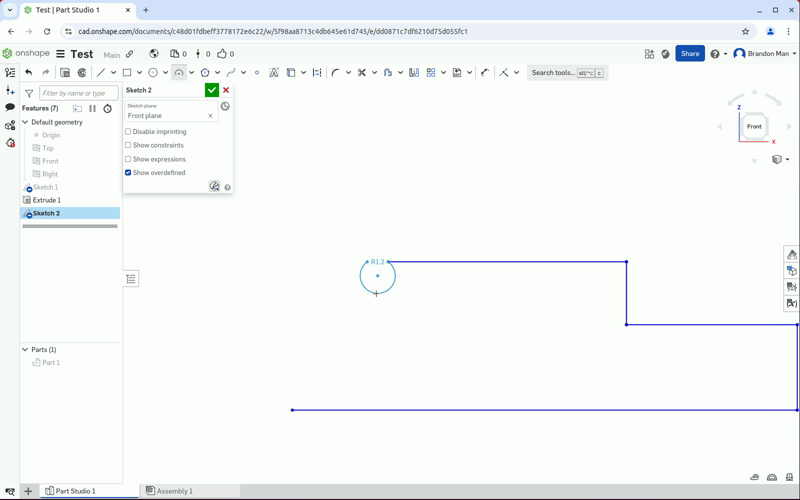
scroll(6)
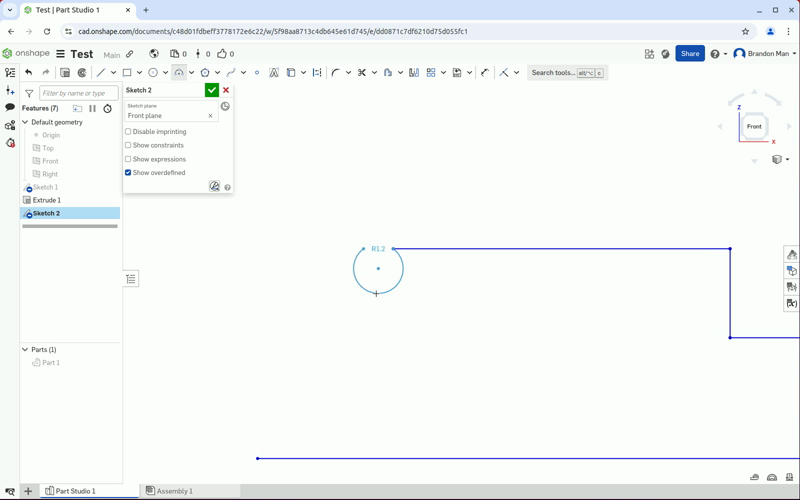
scroll(6)
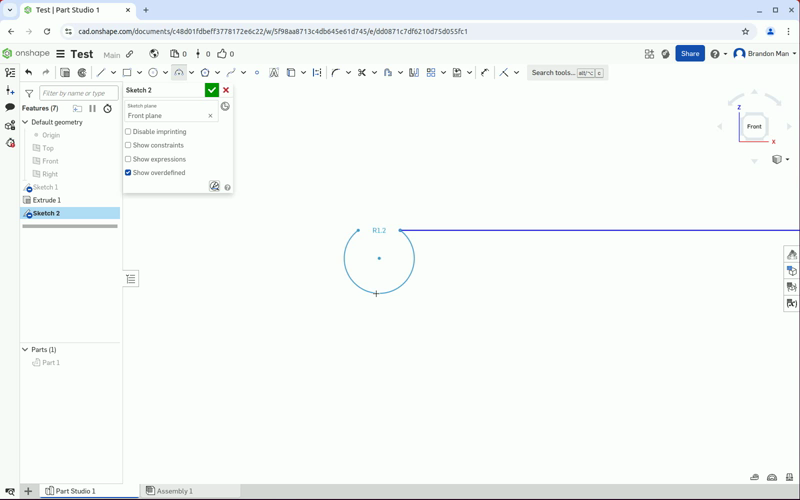
scroll(6)
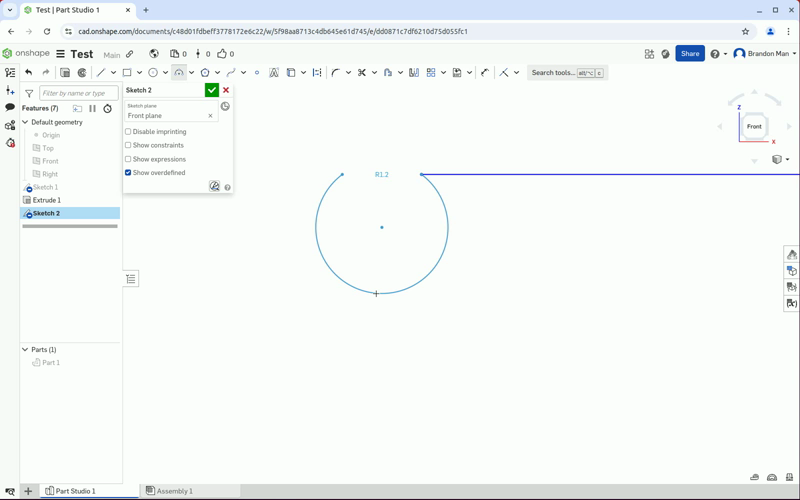
click(376, 293)
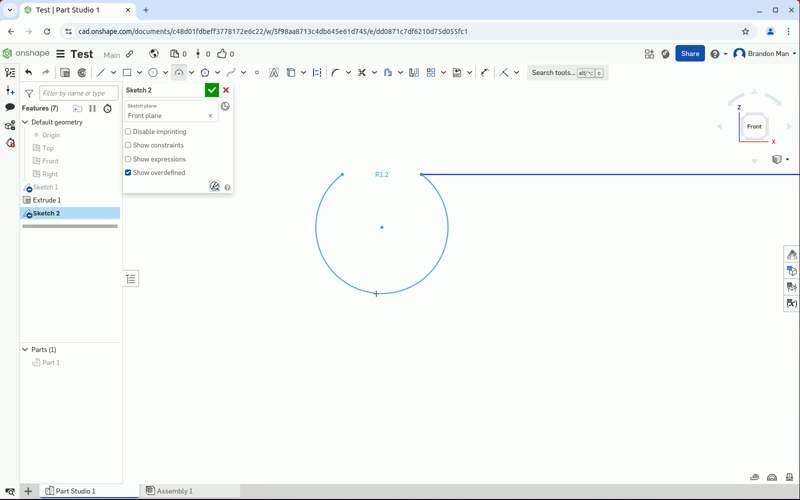
scroll(-6)
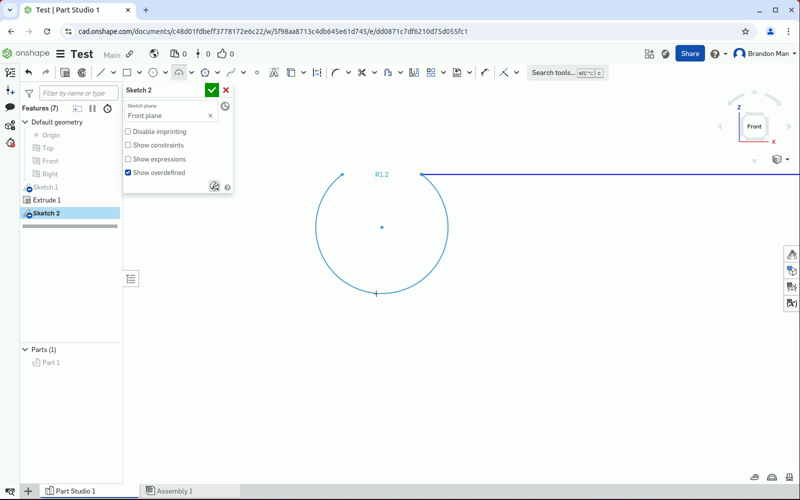
scroll(-6)
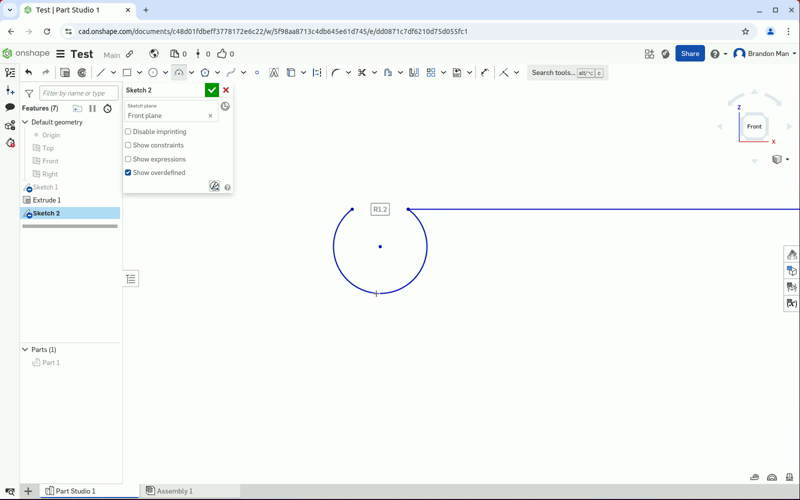
scroll(-6)
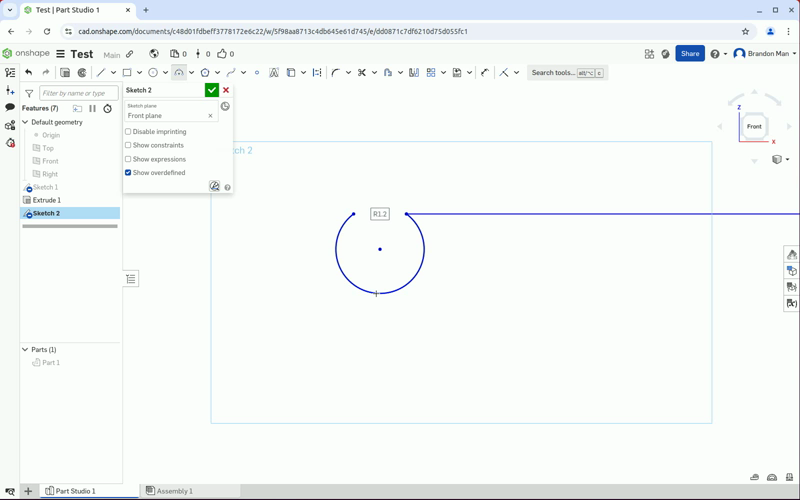
scroll(-6)
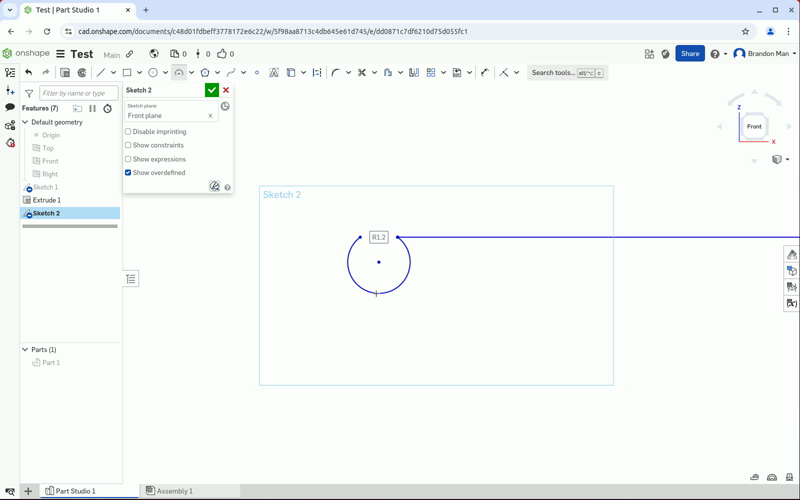
scroll(-6)
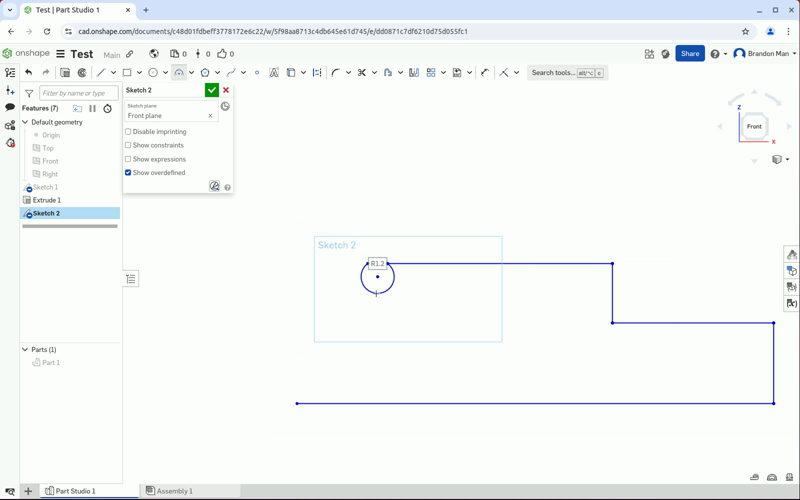
scroll(-6)
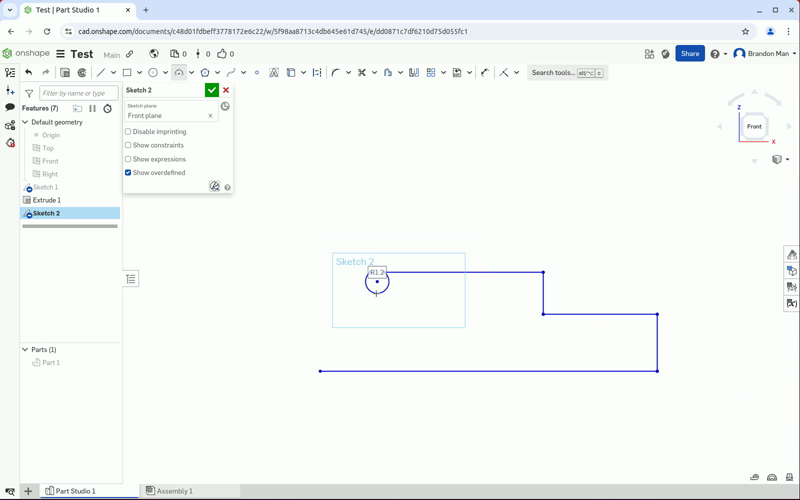
scroll(-6)
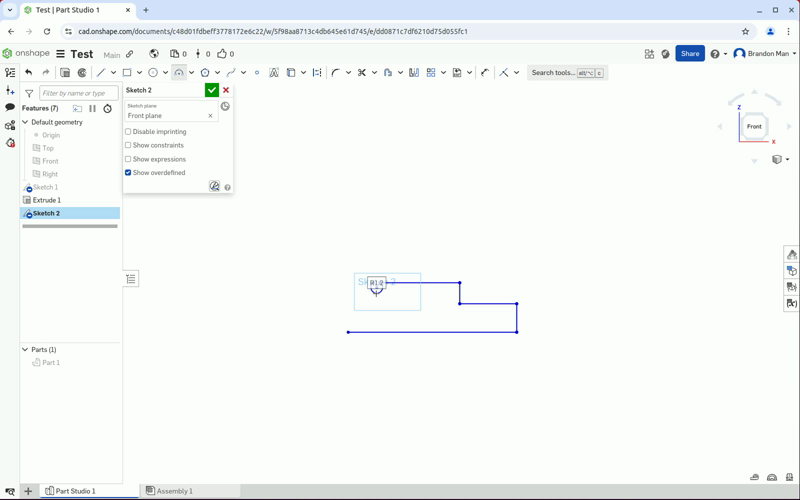
key_up(shift)
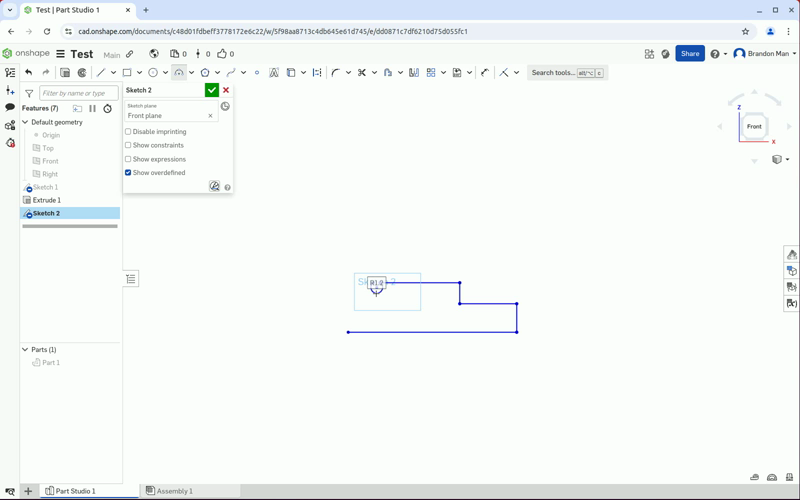
key(esc)
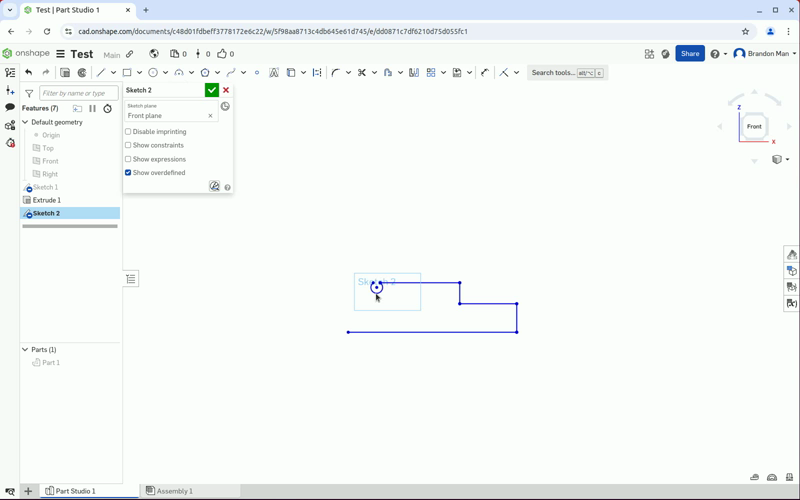
key(l)
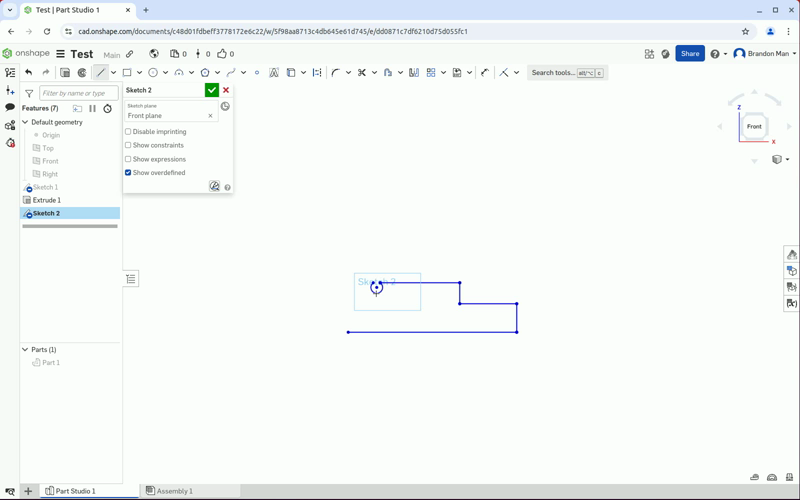
mouse_move(373, 282)
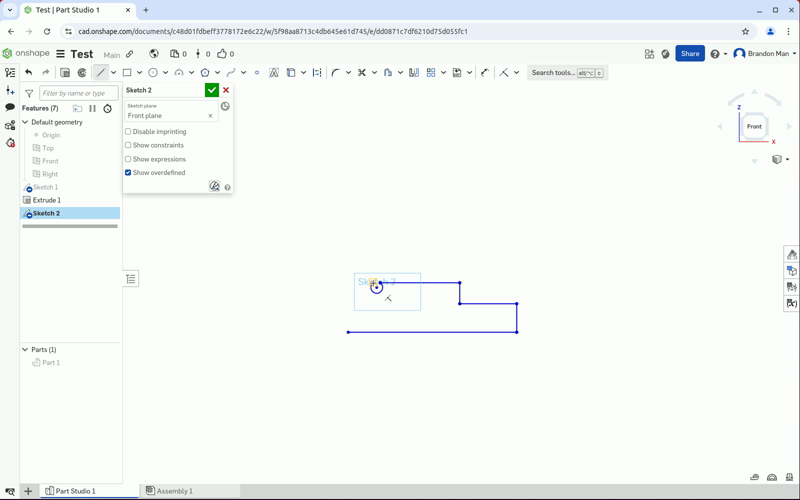
click(373, 282)
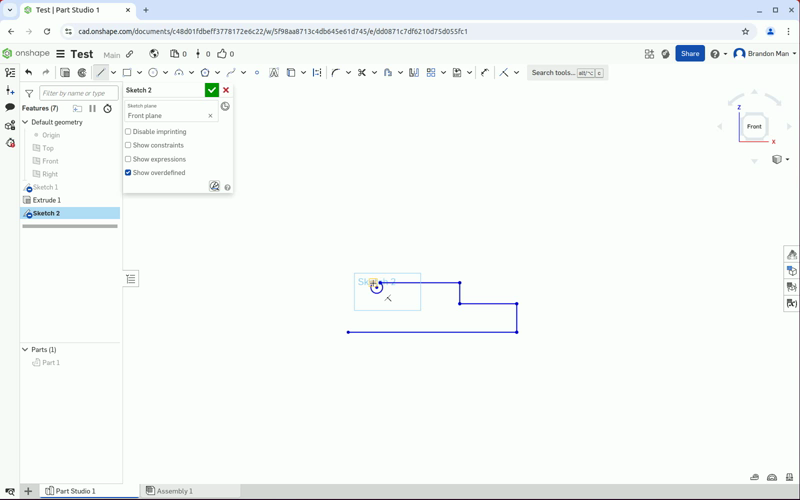
key_down(shift)
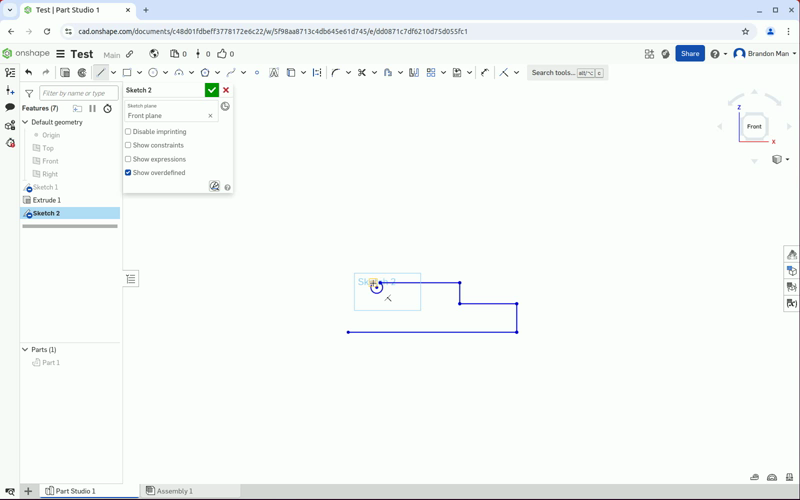
mouse_move(403, 282)
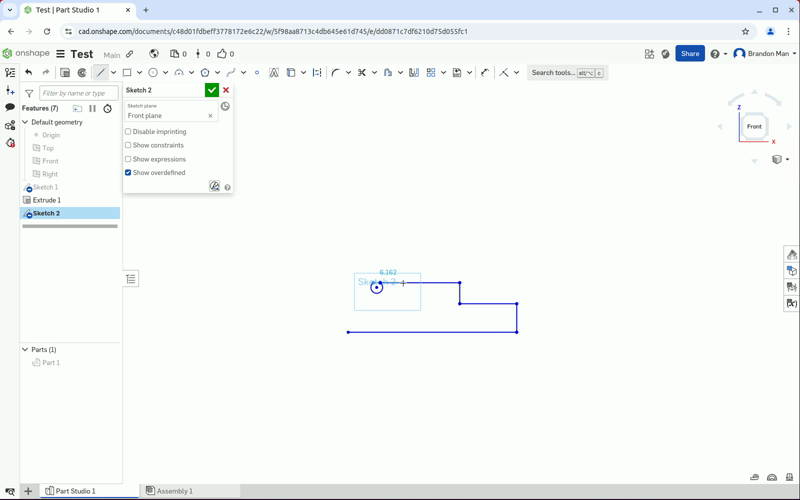
mouse_move(348, 282)
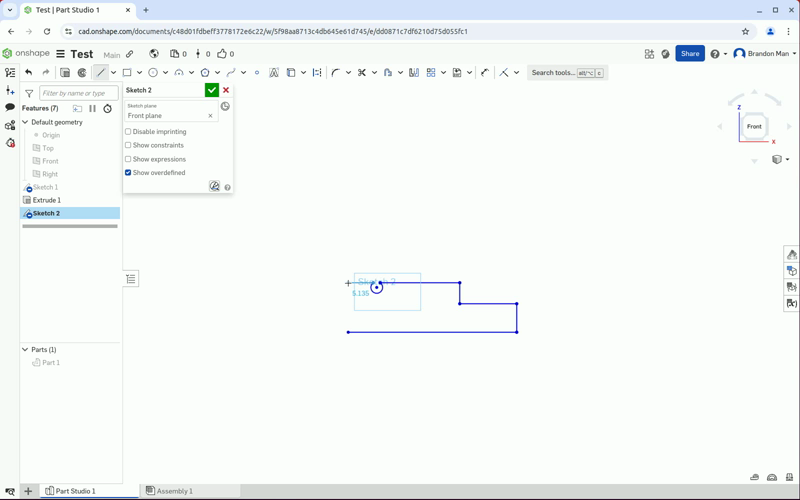
click(348, 282)
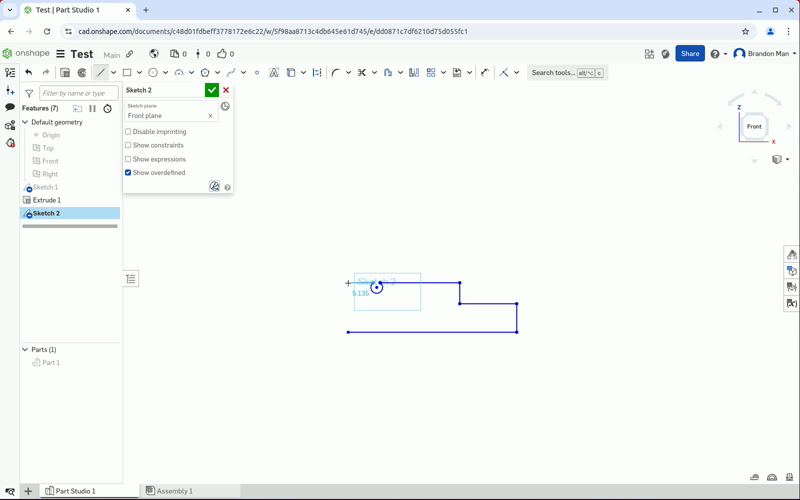
key_up(shift)
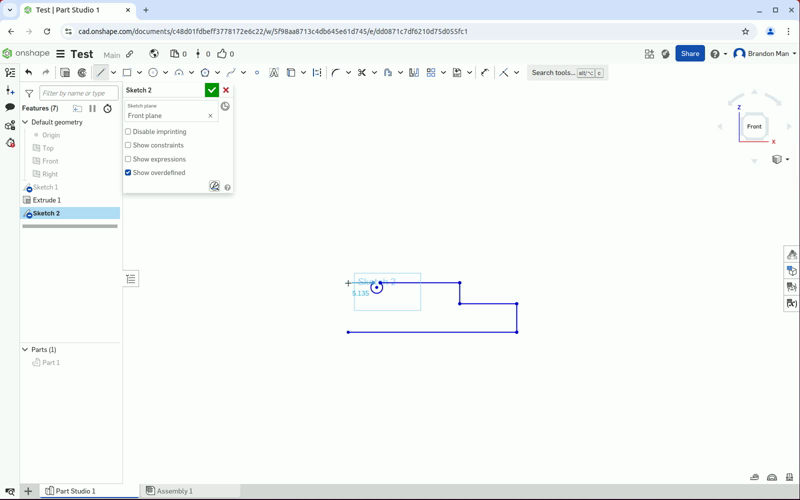
mouse_move(378, 282)
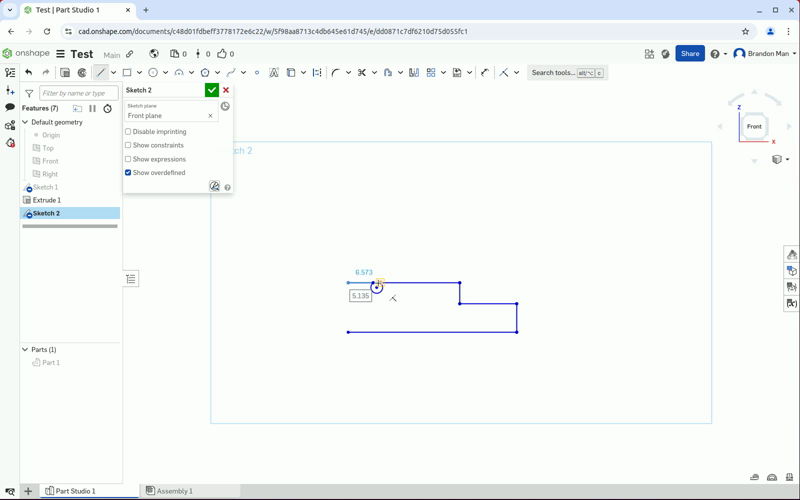
key_down(shift)
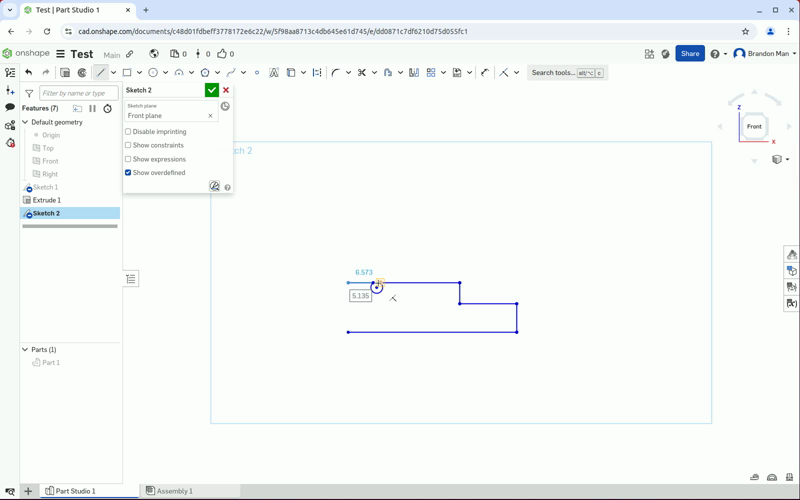
mouse_move(348, 332)
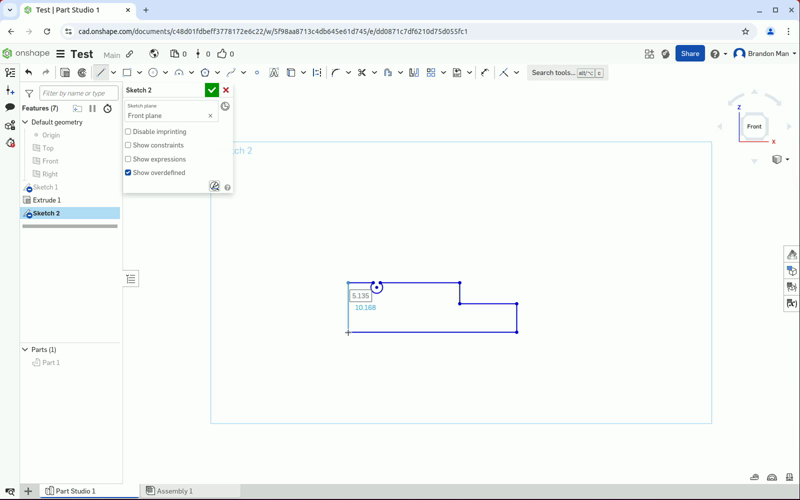
key_up(shift)
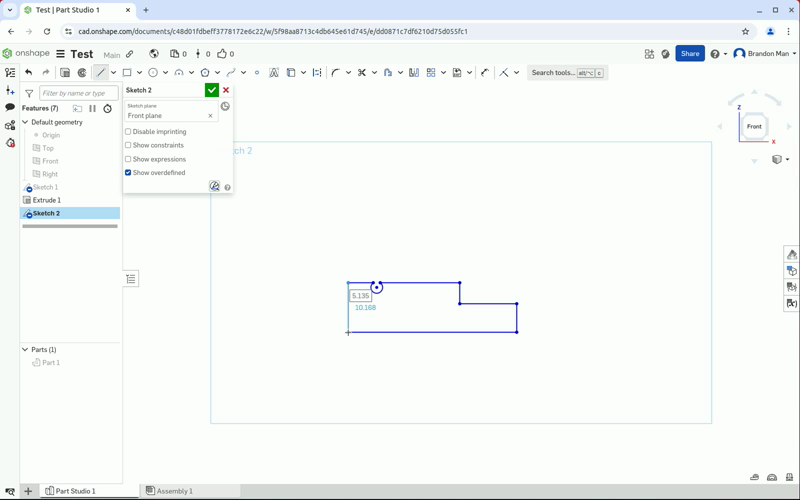
click(348, 332)
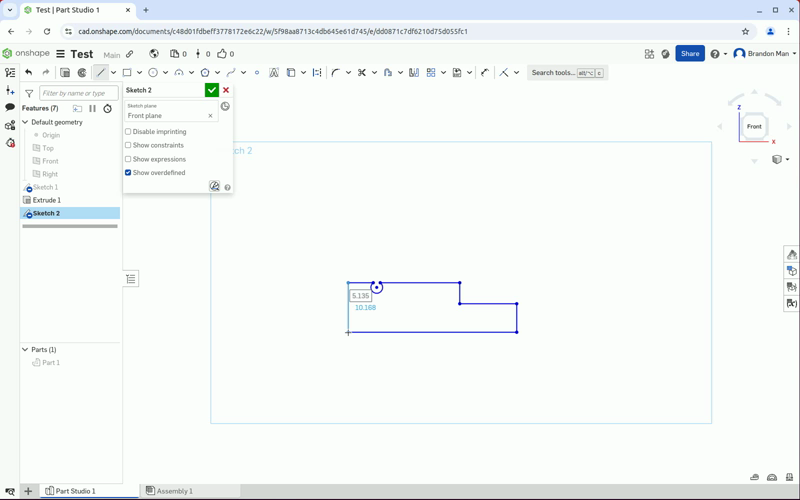
key(esc)
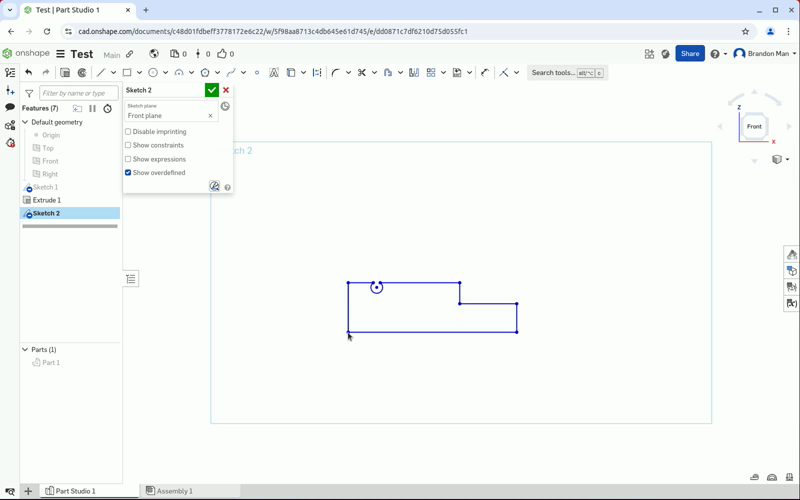
mouse_move(442, 309)
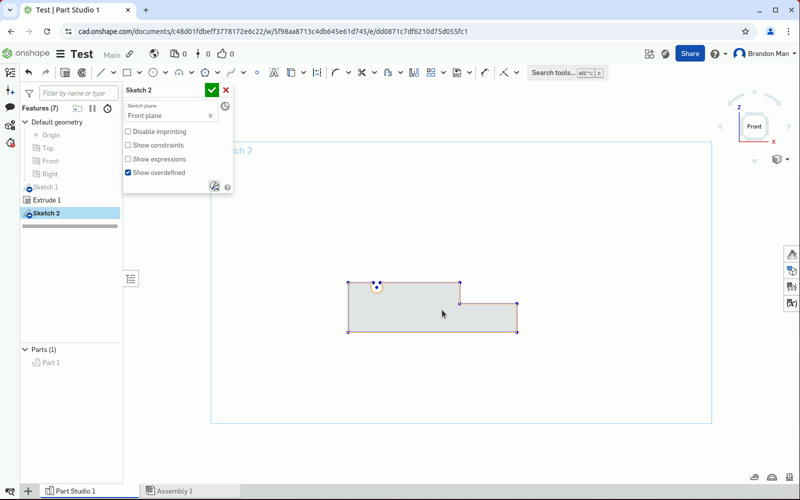
click(442, 309)
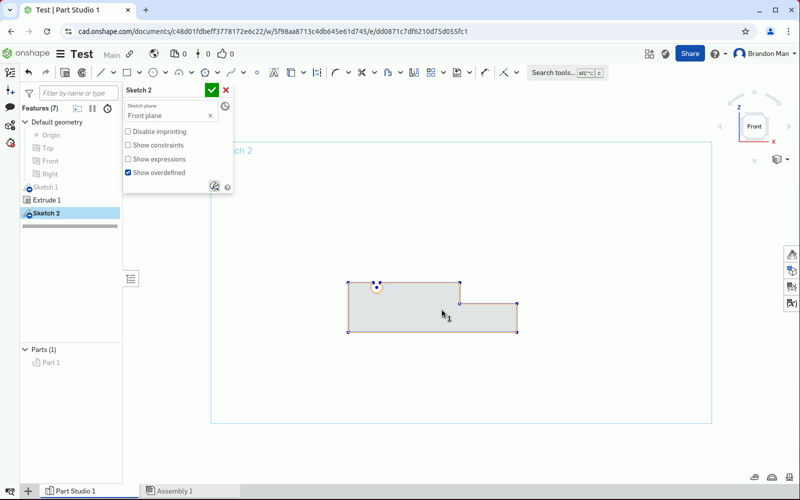
mouse_move(73, 352)
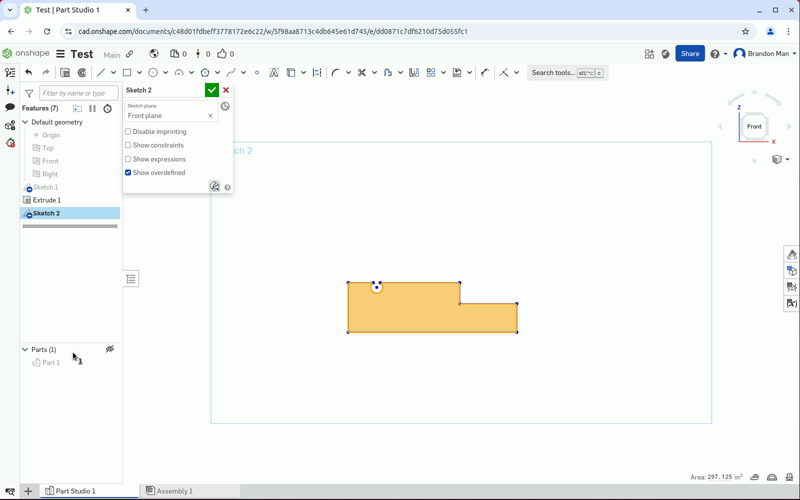
key(shift+y)
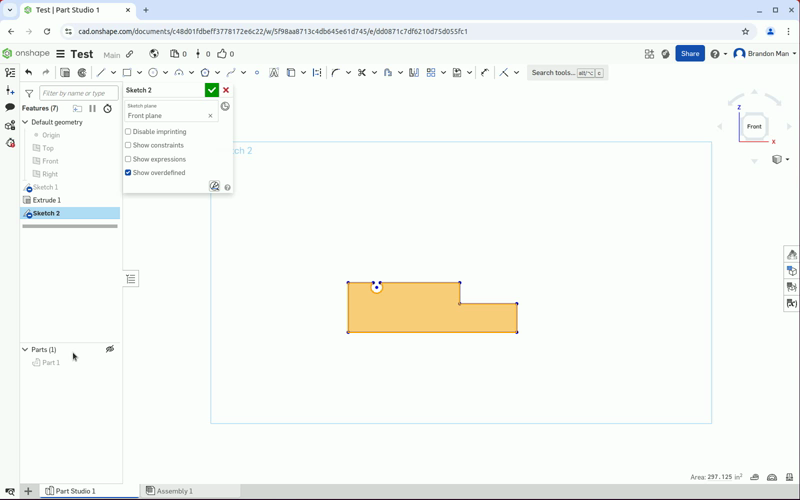
key(shift+e)
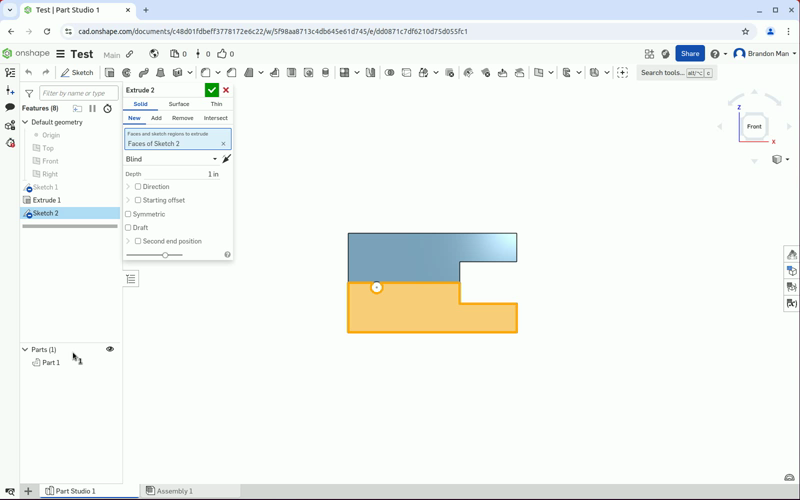
mouse_move(143, 106)
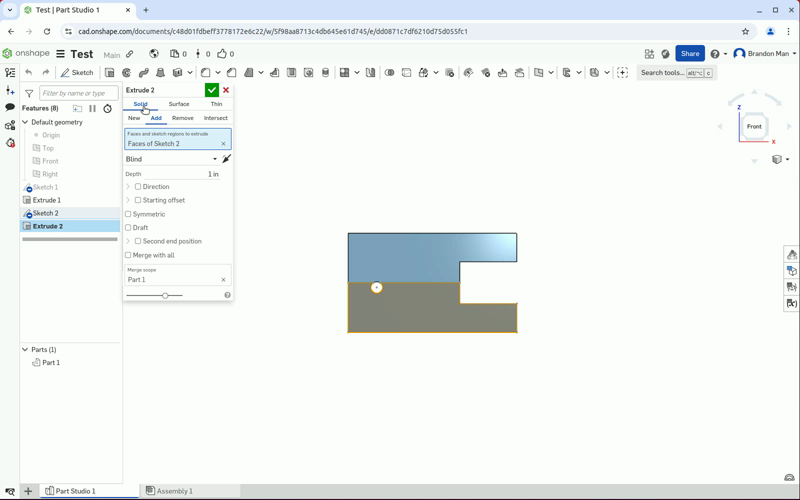
click(143, 106)
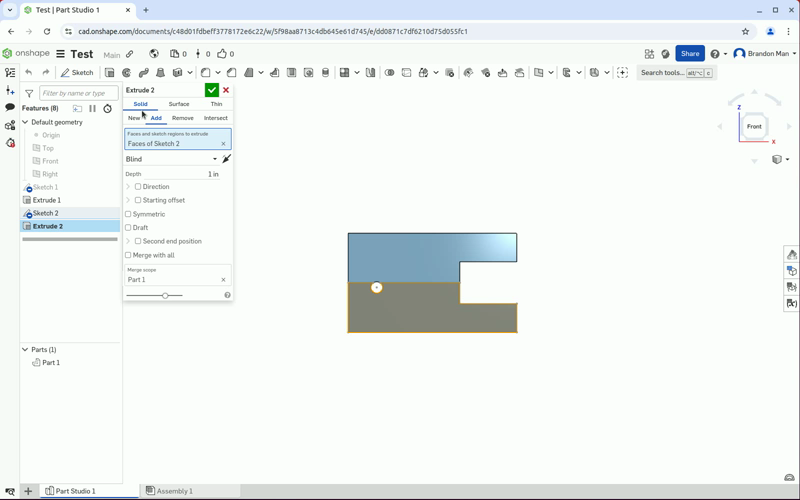
mouse_move(137, 120)
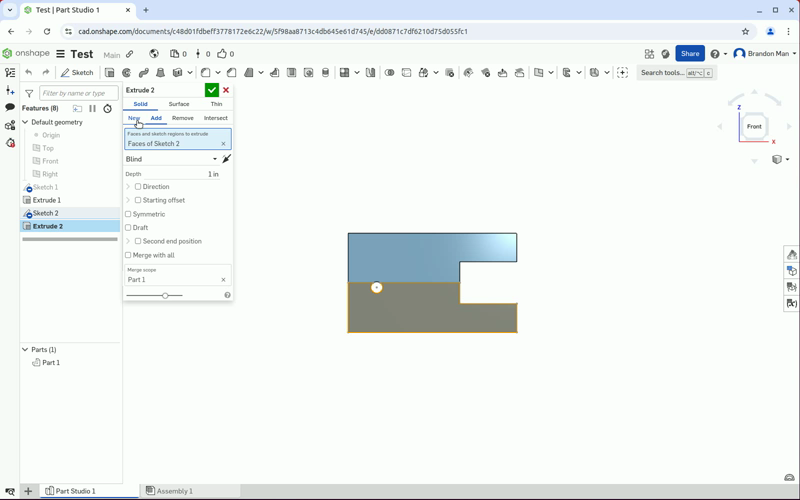
click(137, 120)
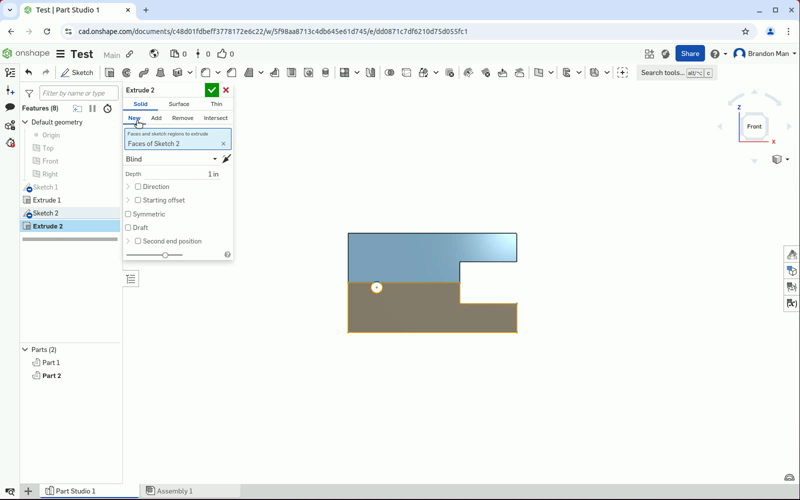
key(tab, 4)
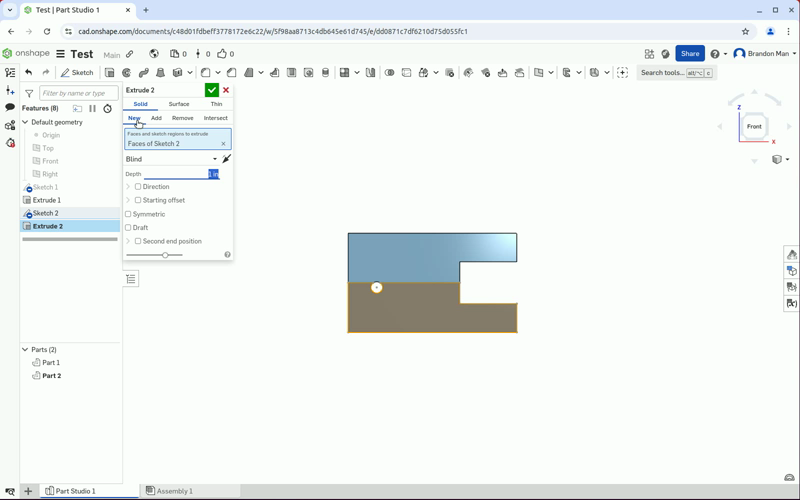
text(8.666)
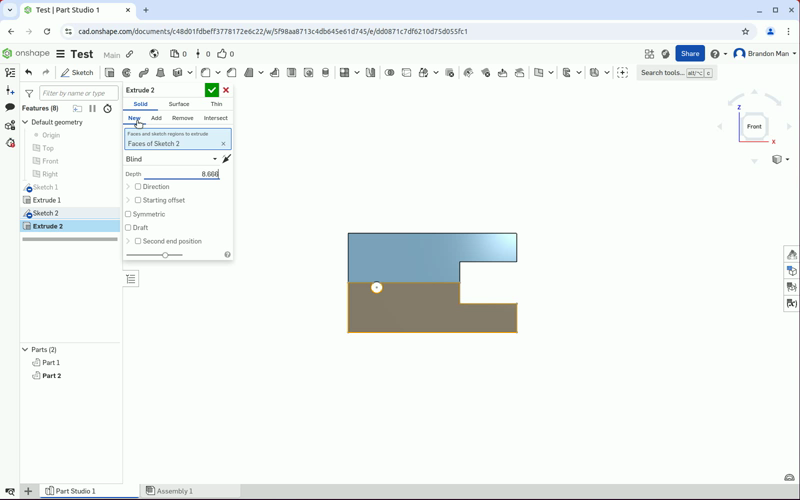
key(enter)
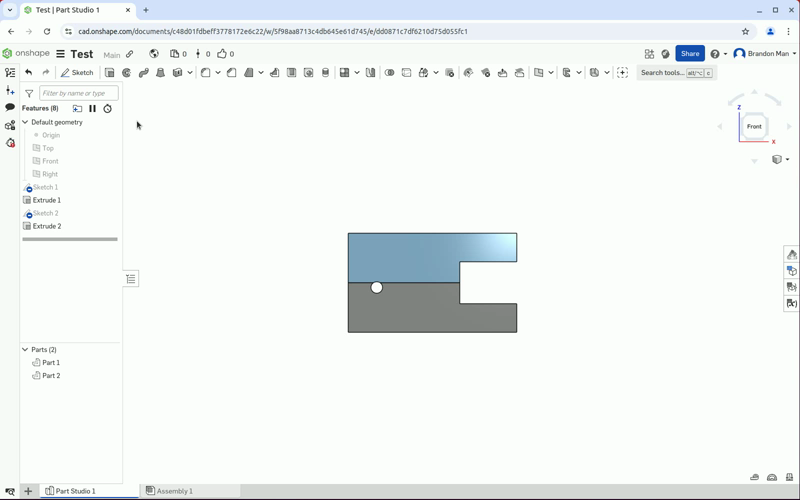
key(shift+h)
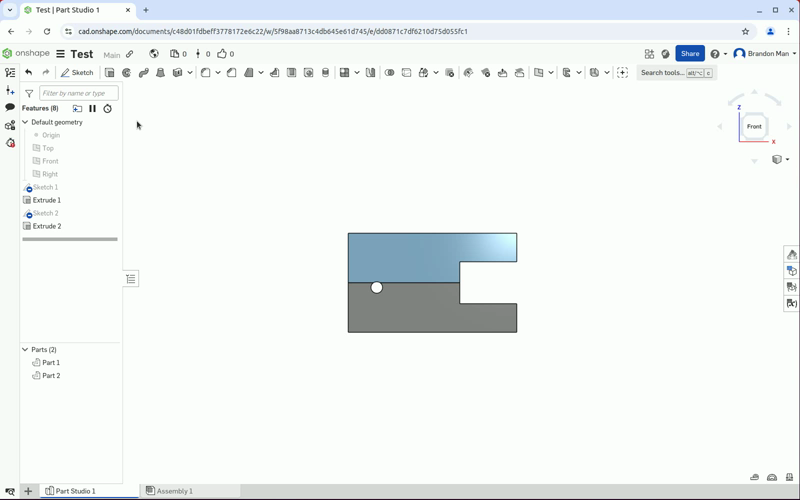
key(shift+h)
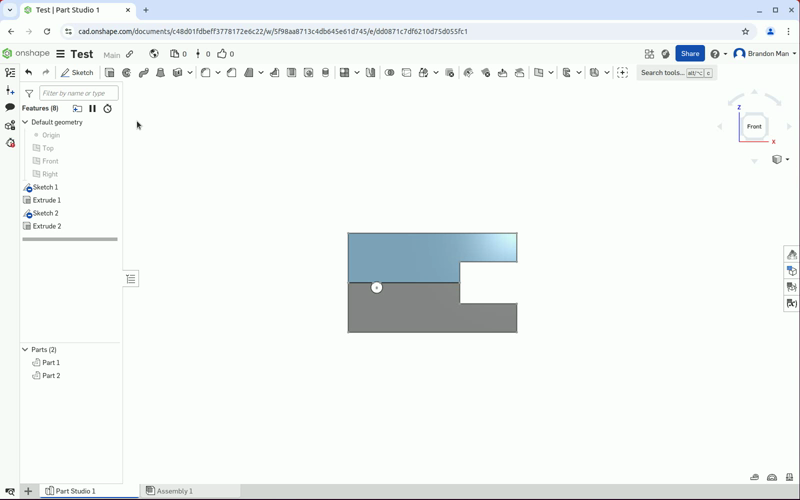
key(shift+7)
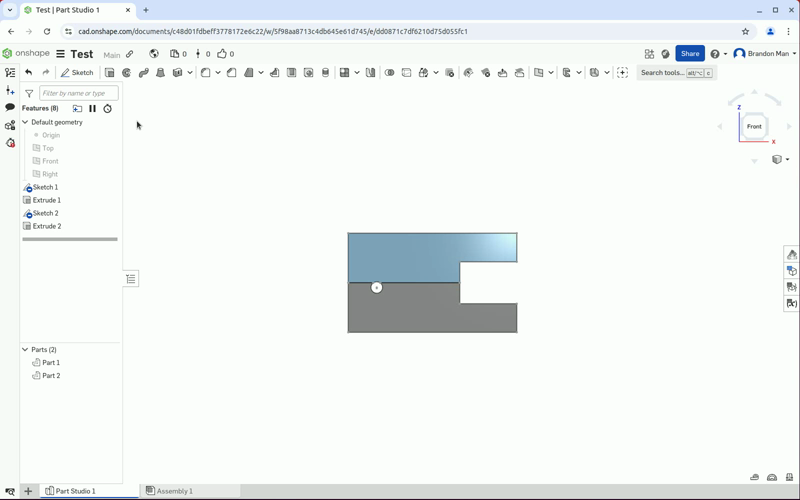
key(left, 2)
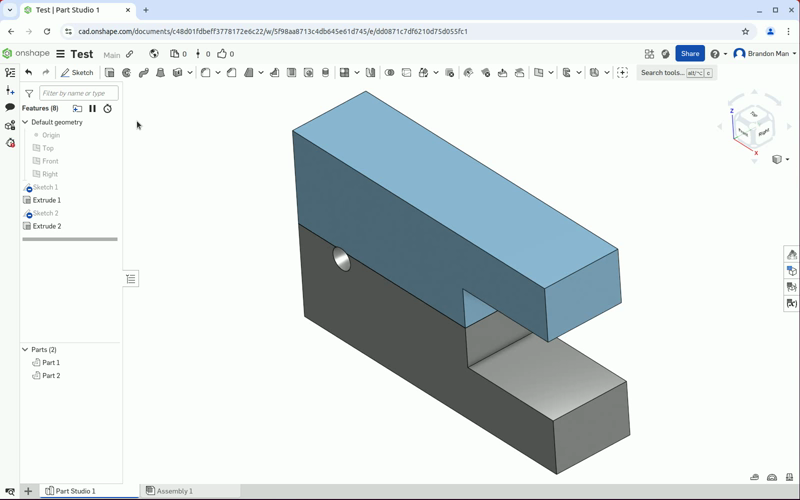
key(down, 2)
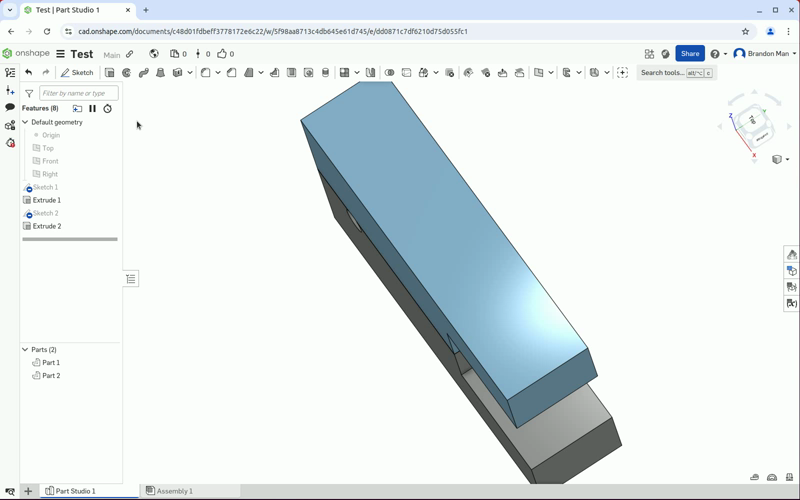
key(up, 2)
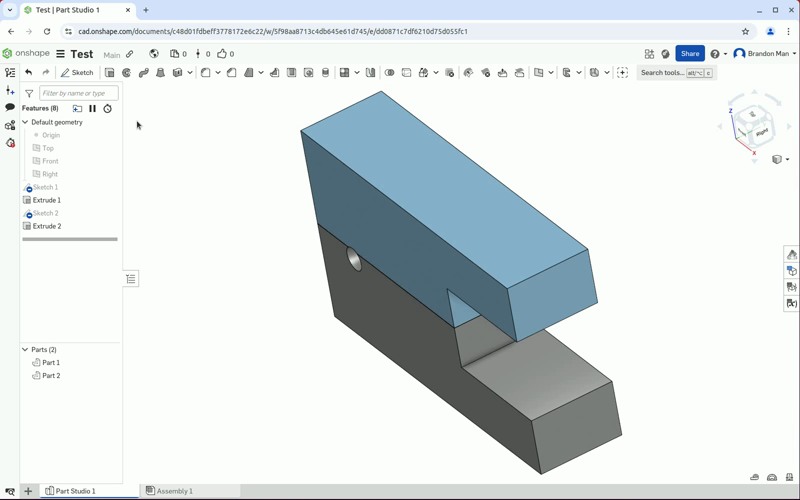
key(right, 2)
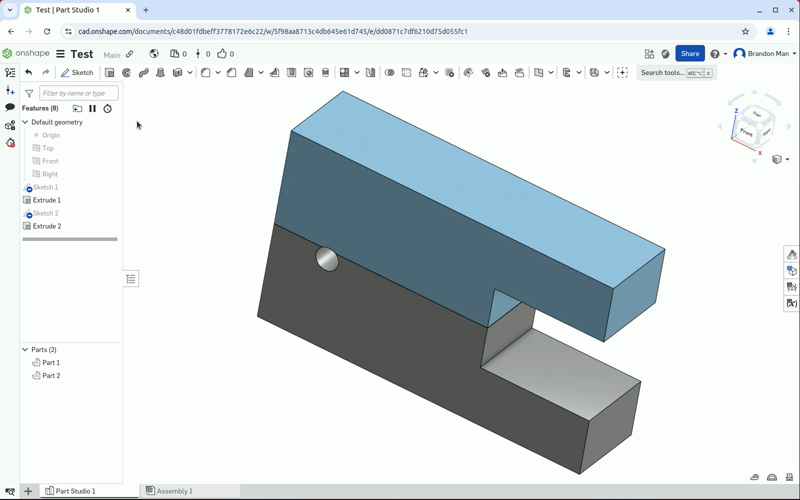
mouse_move(73, 189)
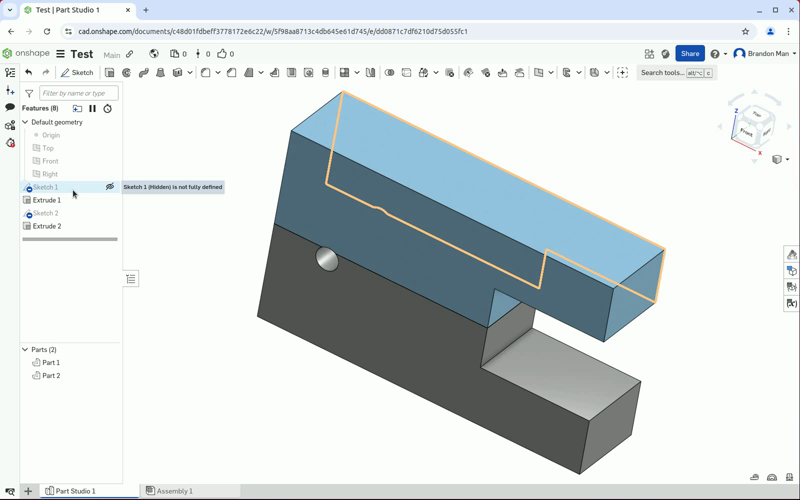
click(73, 189)